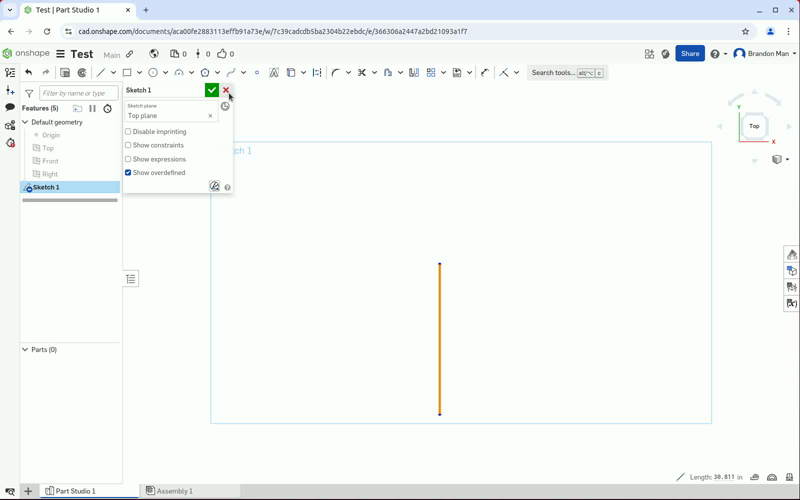
key(shift+h)
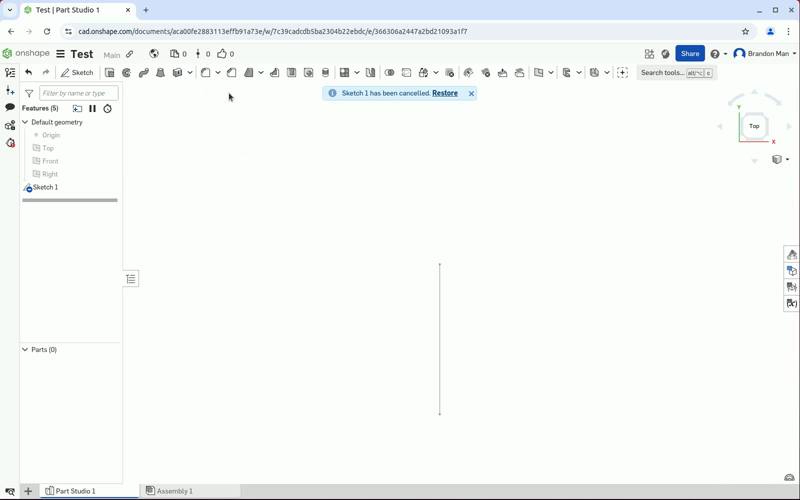
key(shift+s)
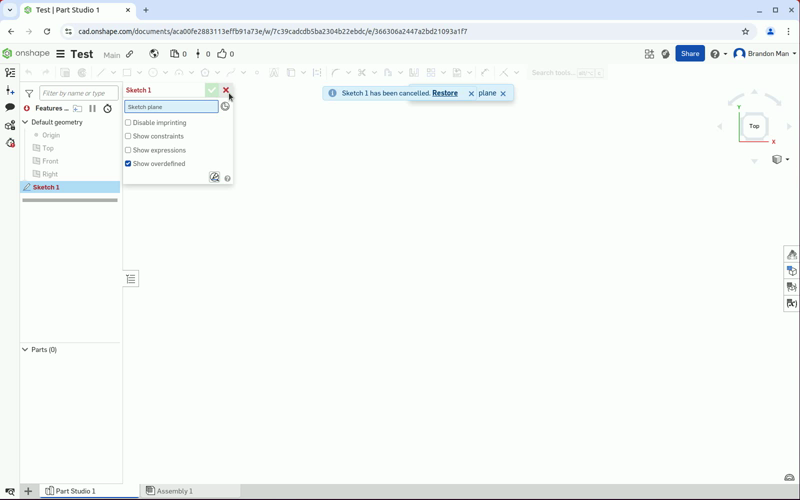
mouse_move(73, 150)
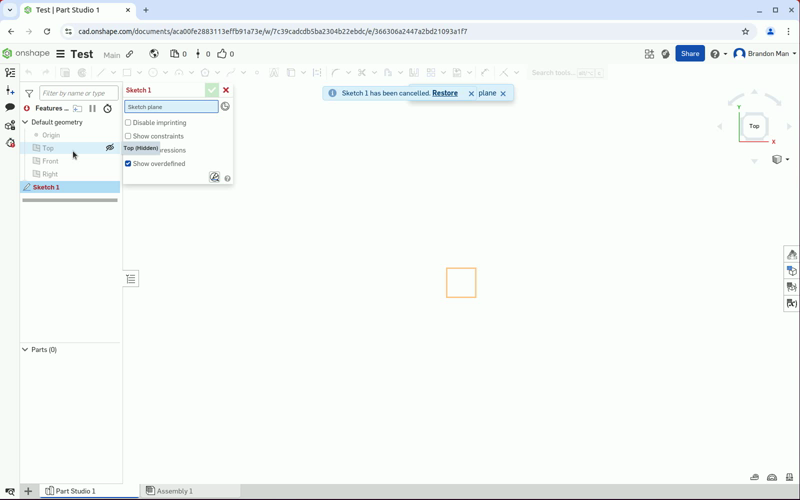
click(73, 150)
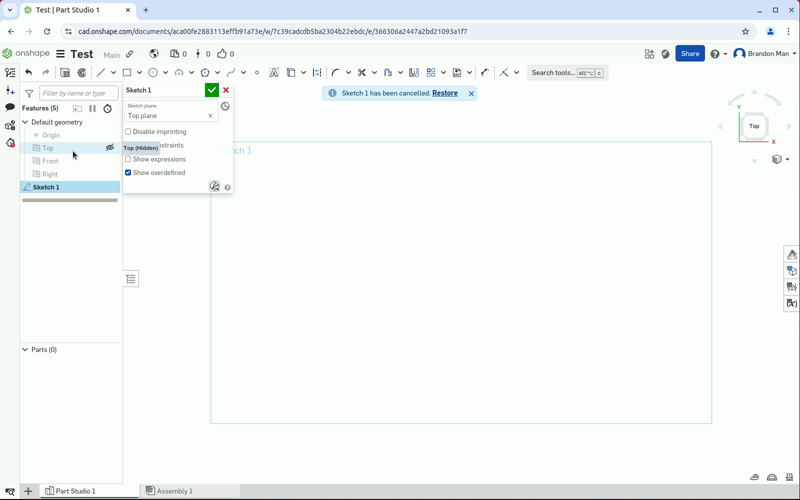
mouse_move(73, 352)
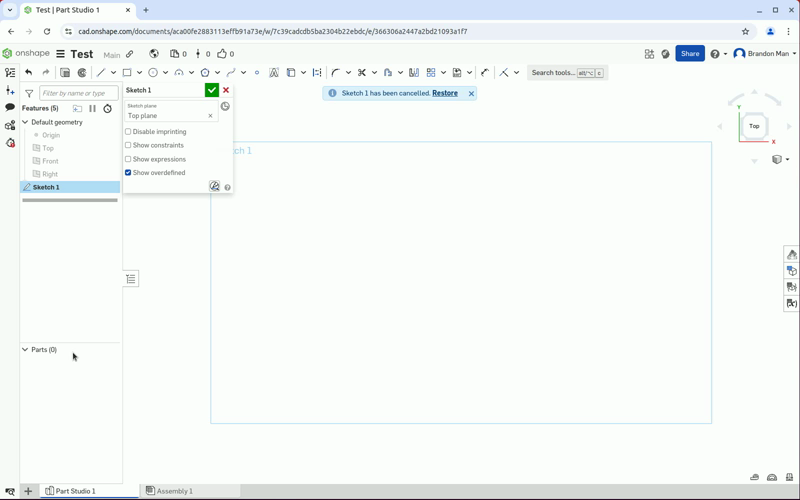
key(y)
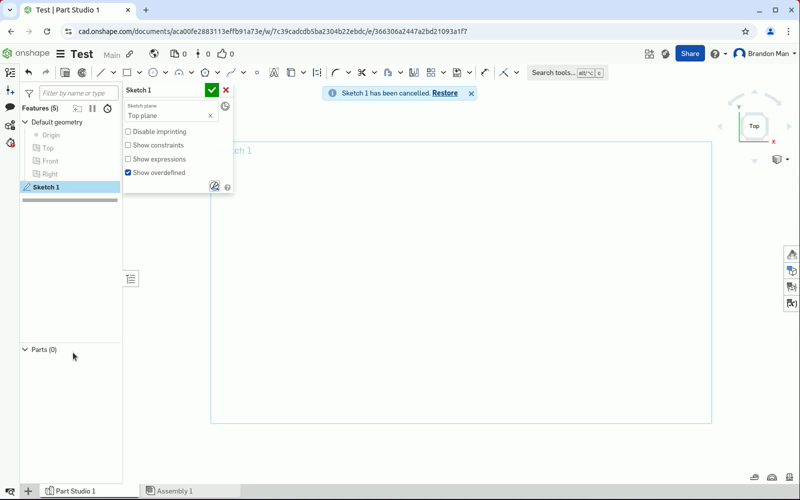
key(a)
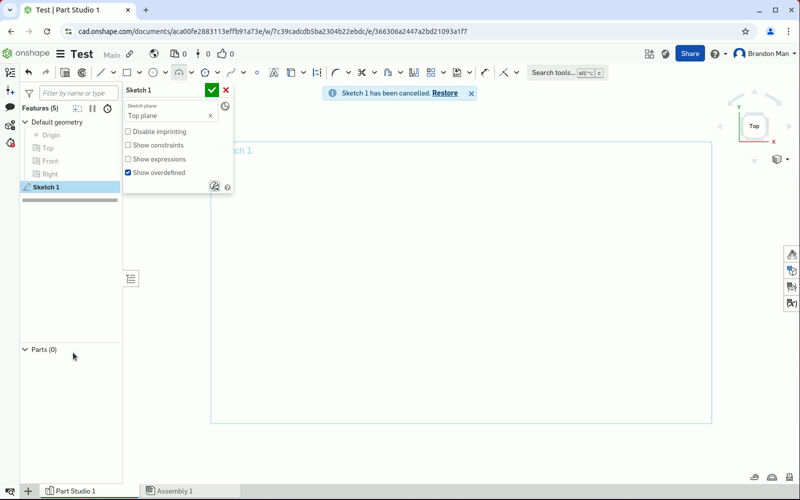
key_down(shift)
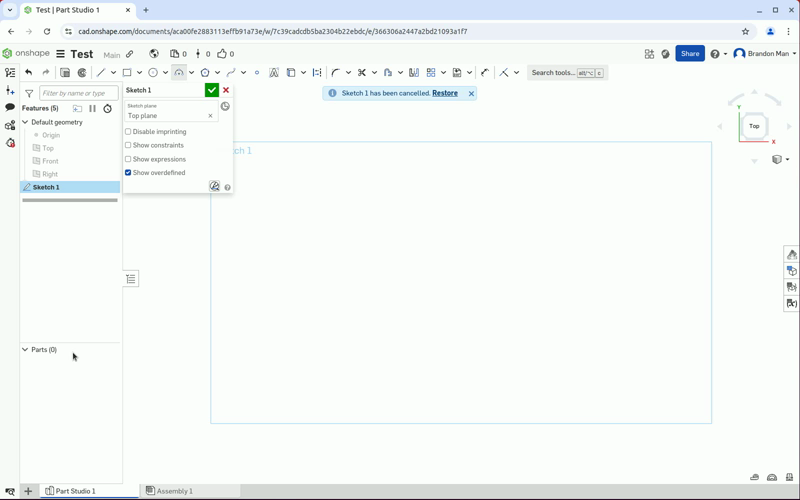
mouse_move(348, 381)
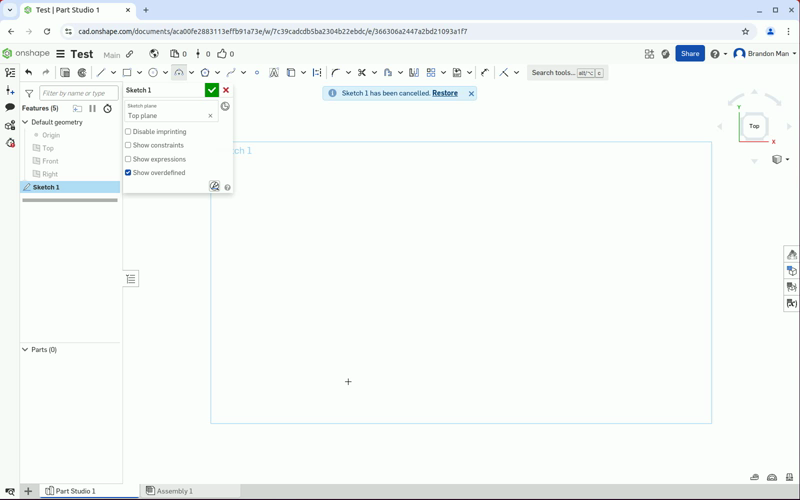
click(348, 381)
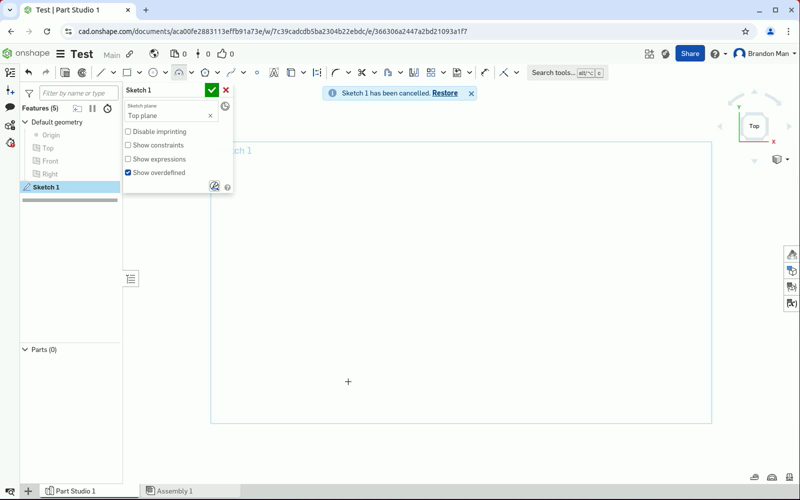
key_up(shift)
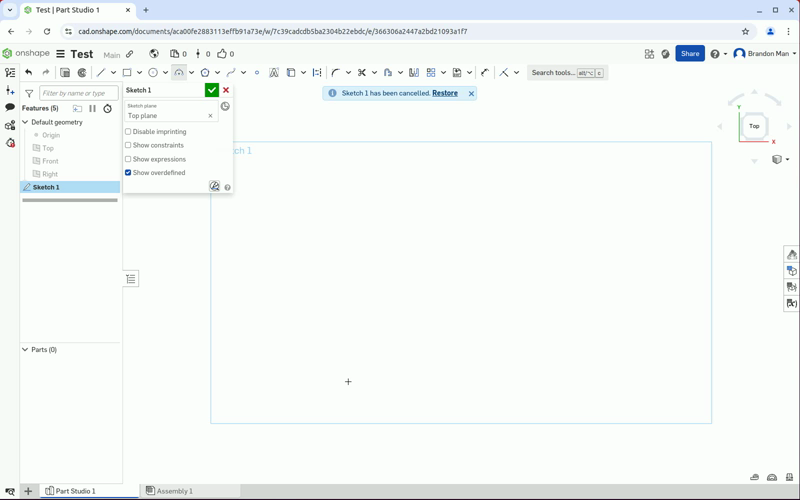
key_down(shift)
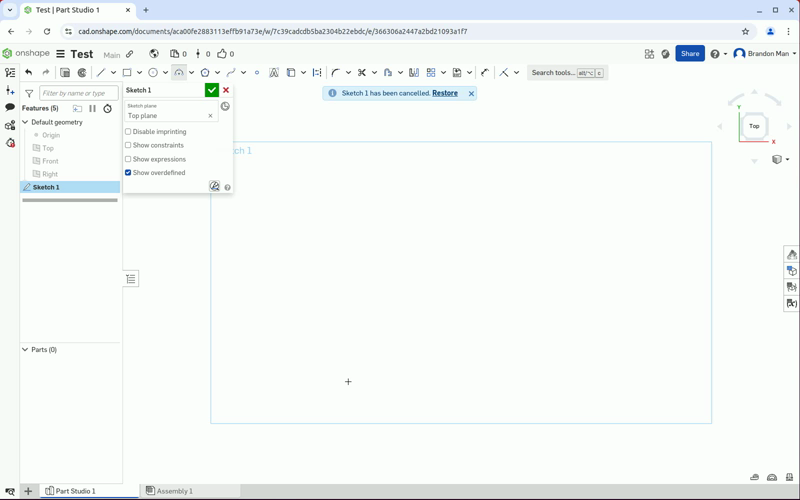
mouse_move(362, 395)
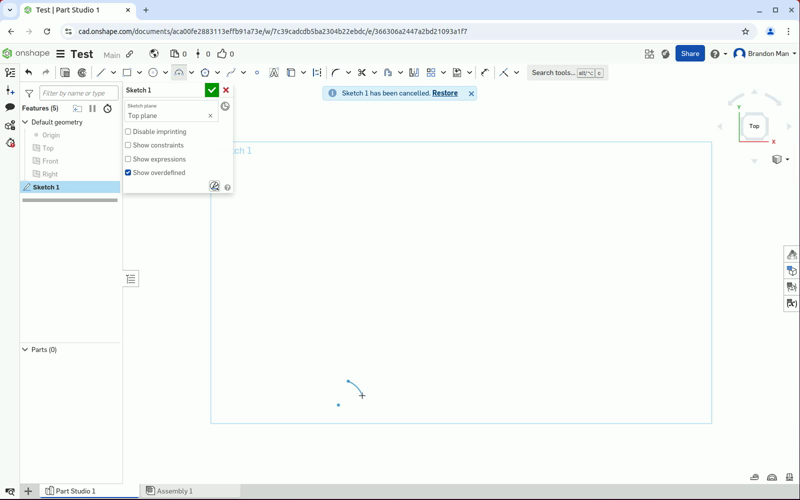
click(362, 395)
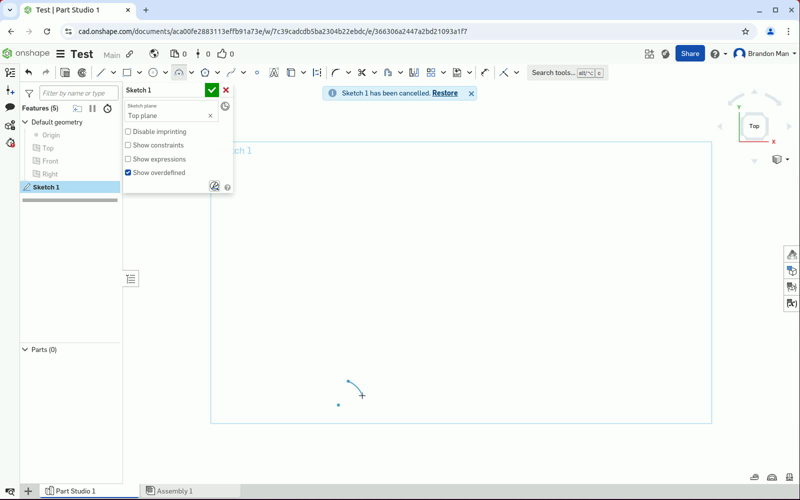
mouse_move(352, 391)
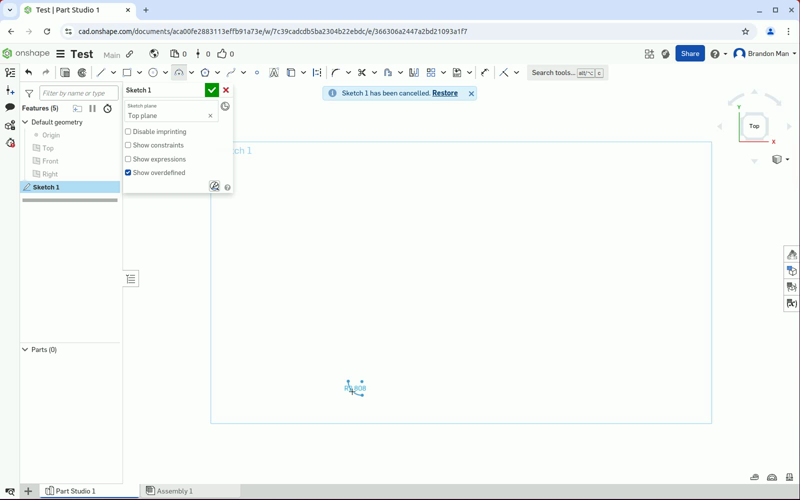
click(352, 391)
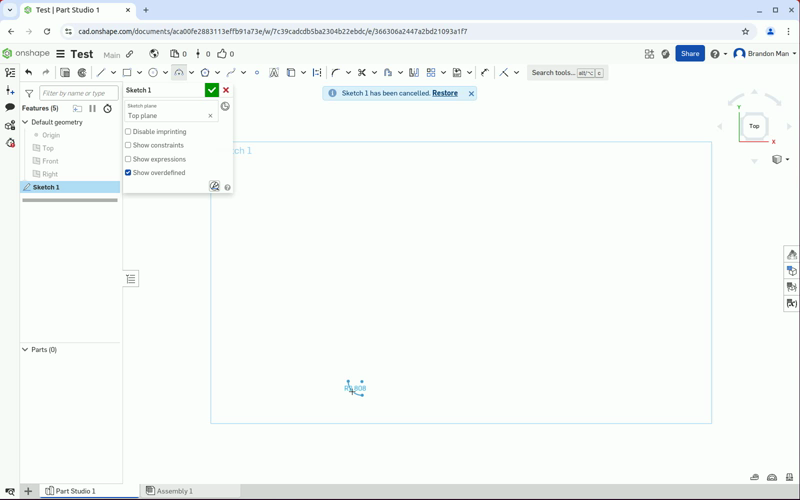
key_up(shift)
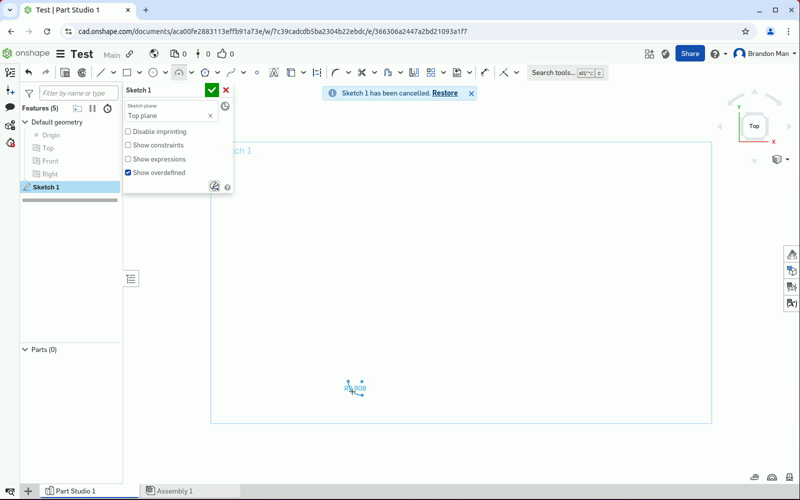
key(esc)
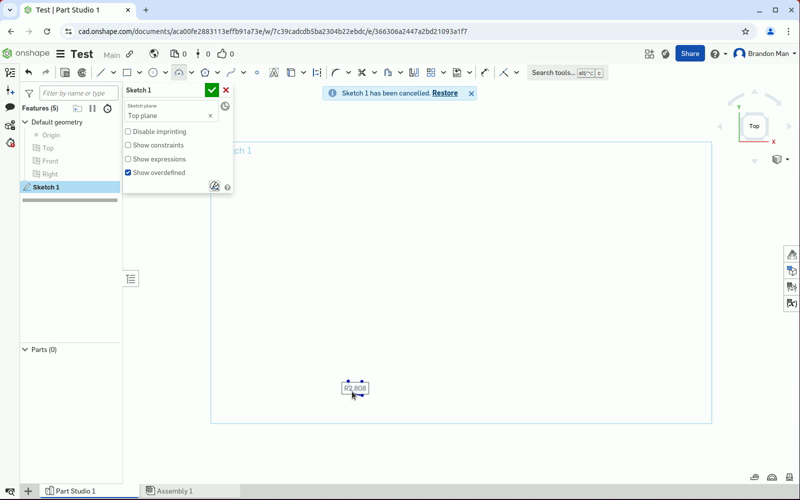
key(l)
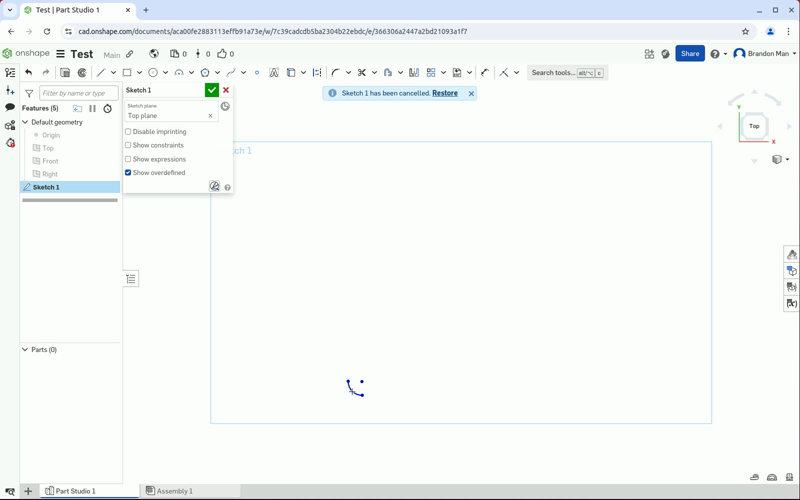
mouse_move(362, 395)
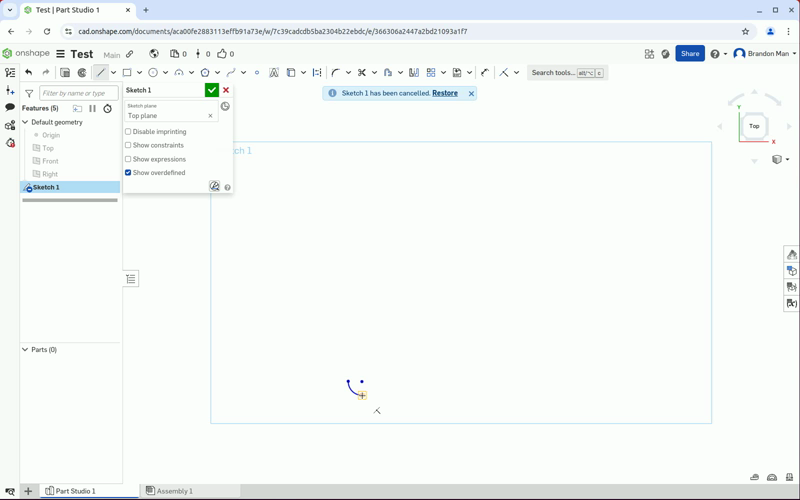
click(362, 395)
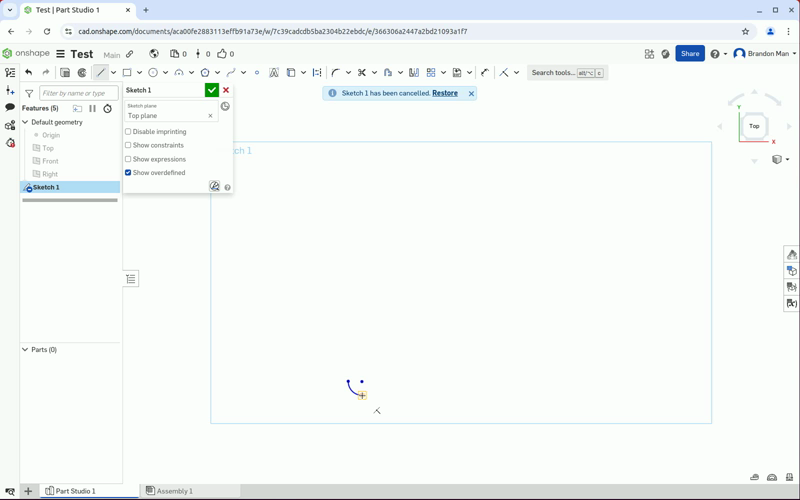
key_down(shift)
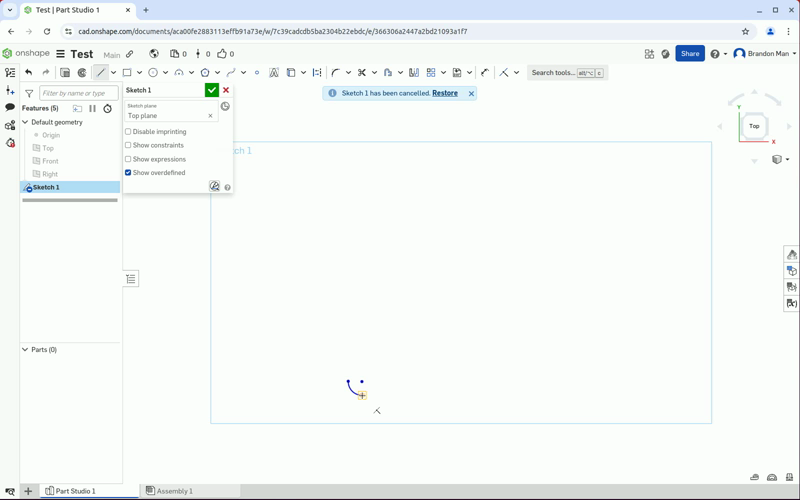
mouse_move(558, 395)
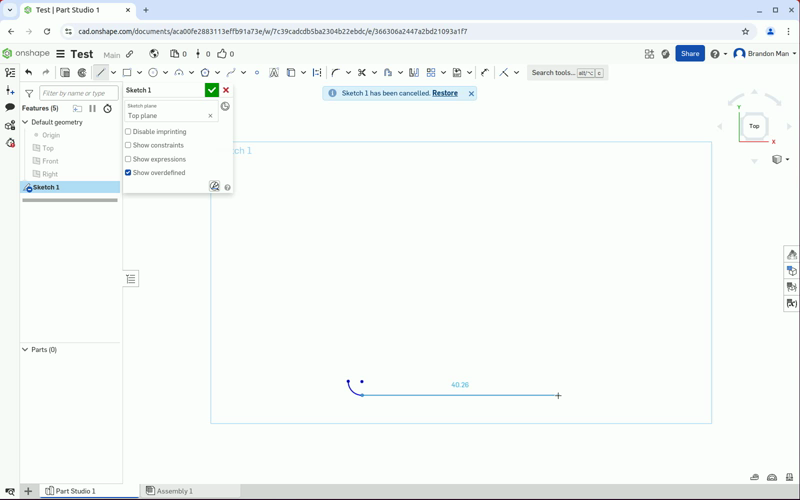
click(558, 395)
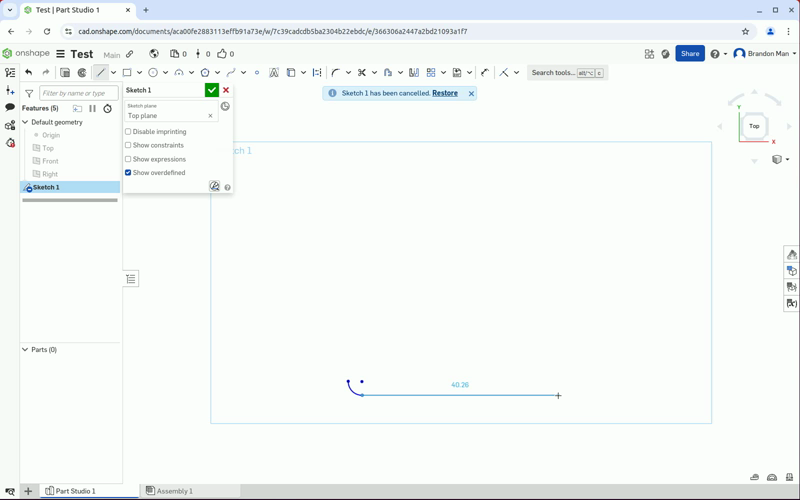
key_up(shift)
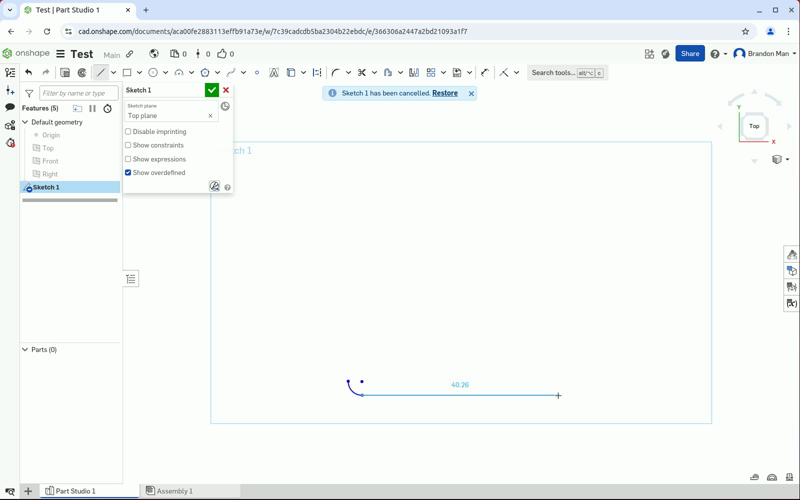
key(esc)
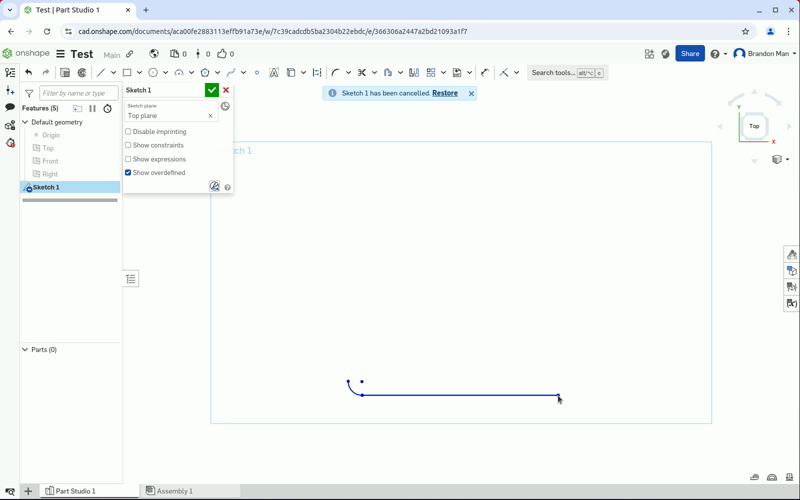
key(a)
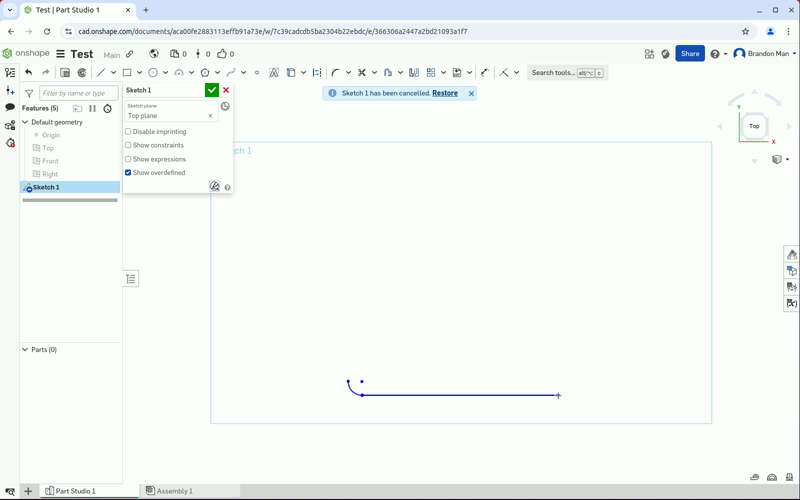
mouse_move(558, 395)
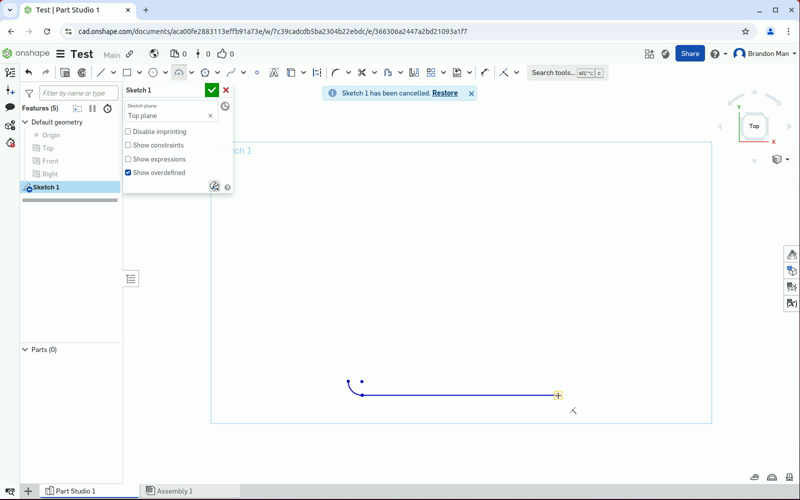
click(558, 395)
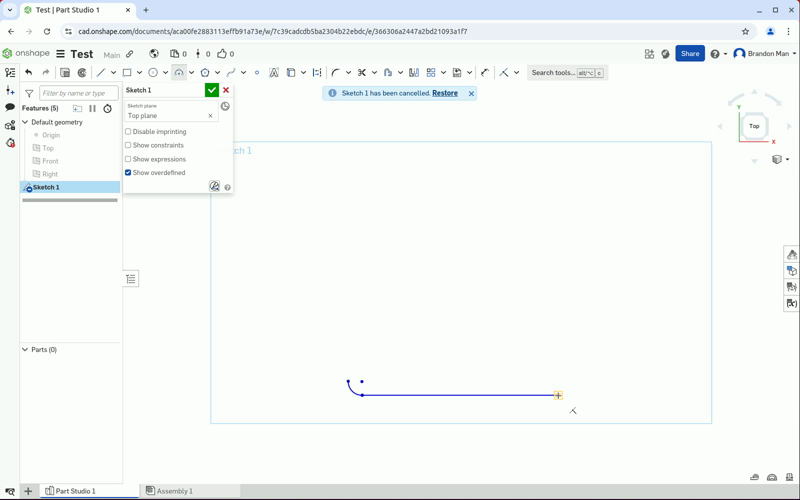
key_down(shift)
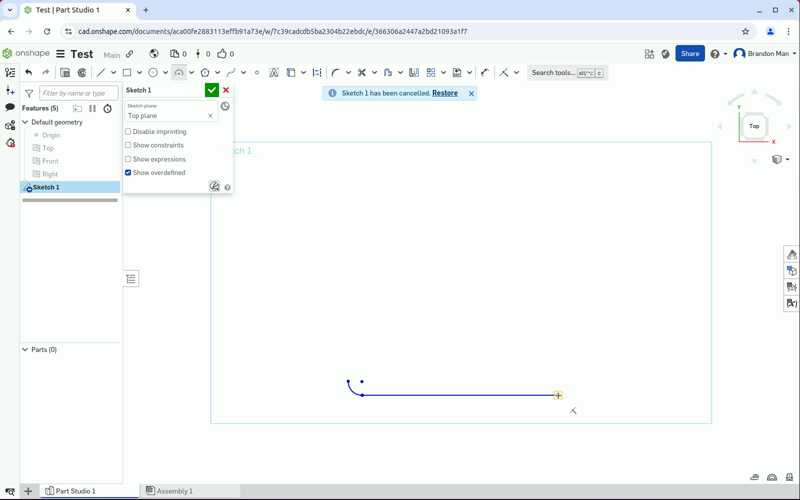
mouse_move(572, 381)
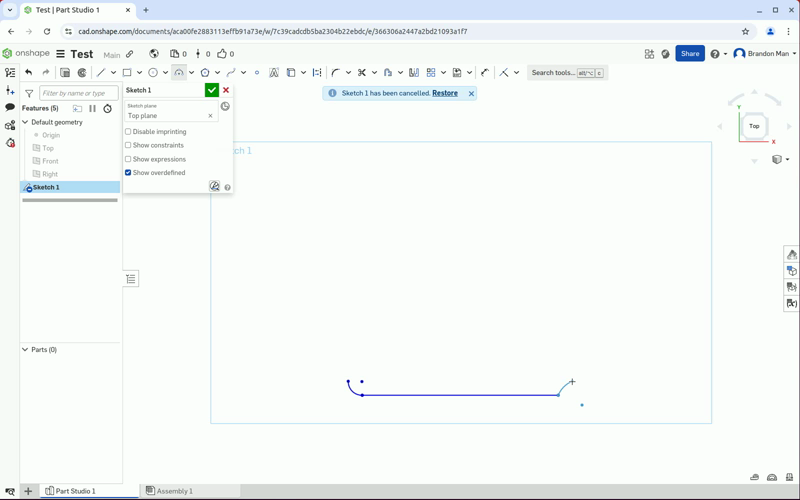
click(572, 381)
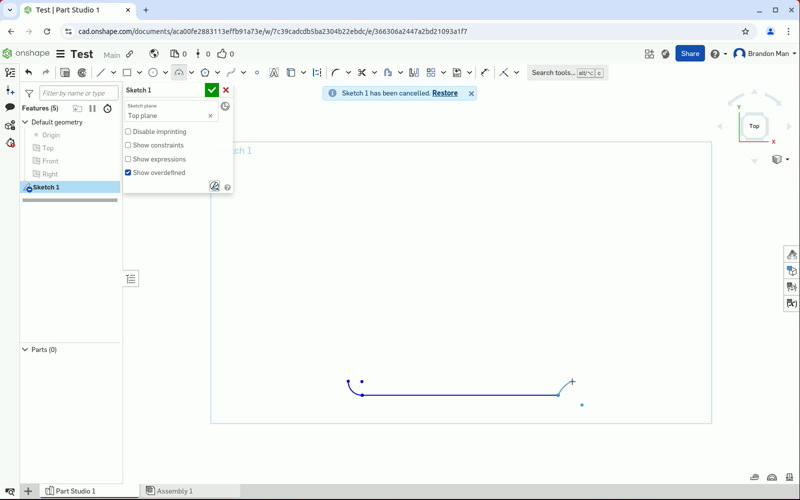
mouse_move(567, 391)
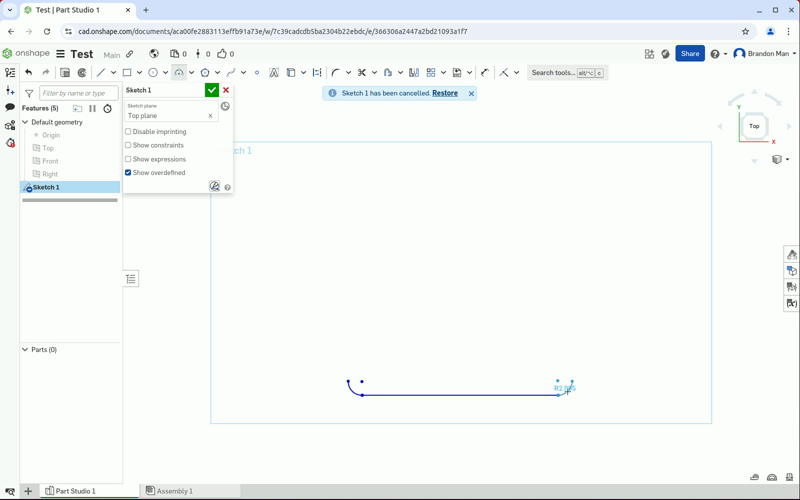
click(567, 391)
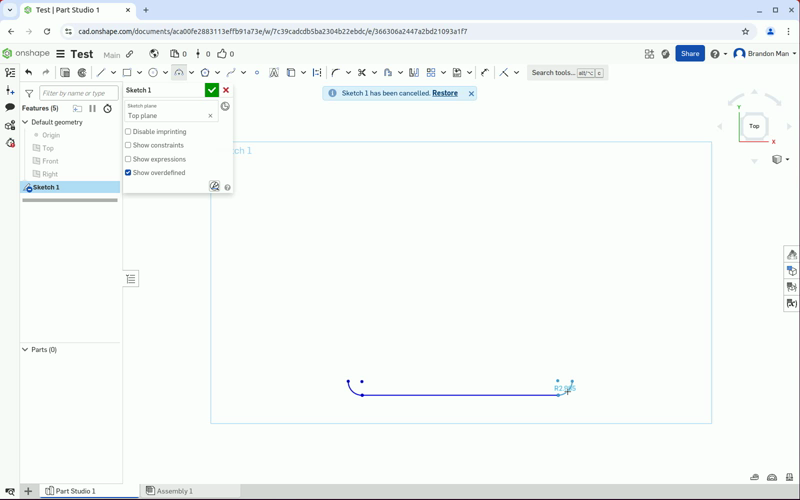
key_up(shift)
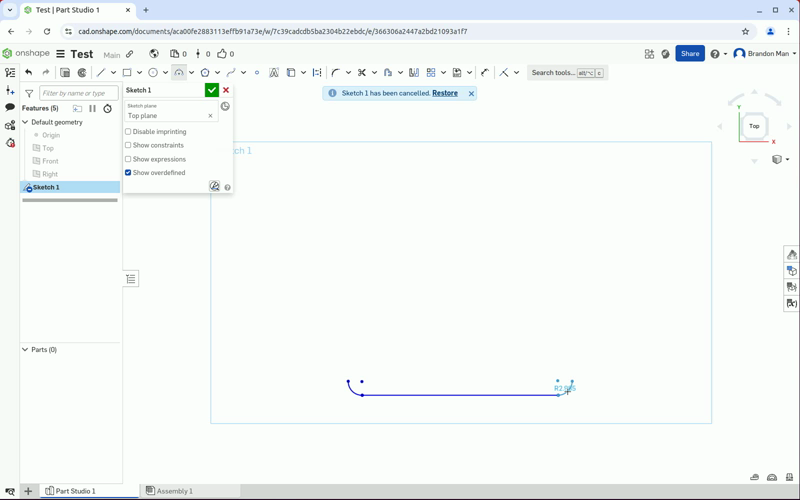
key(esc)
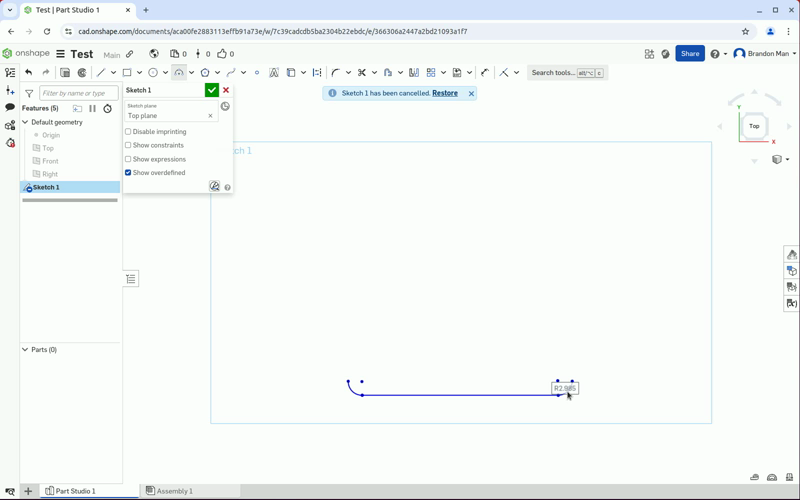
key(l)
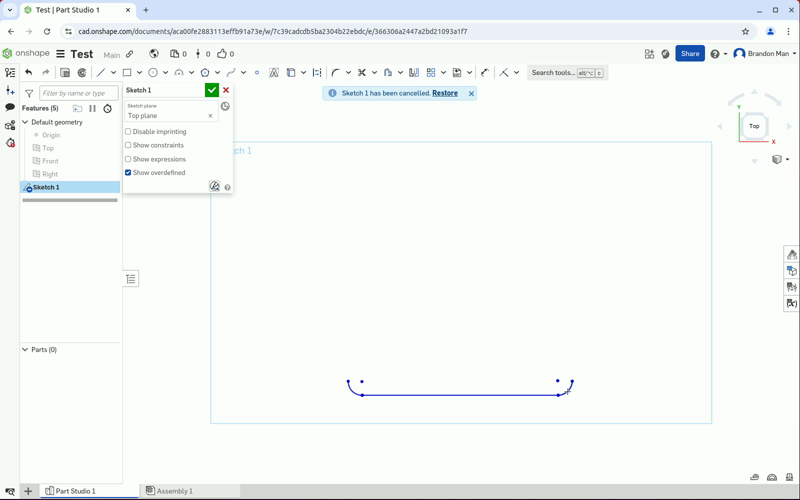
mouse_move(572, 381)
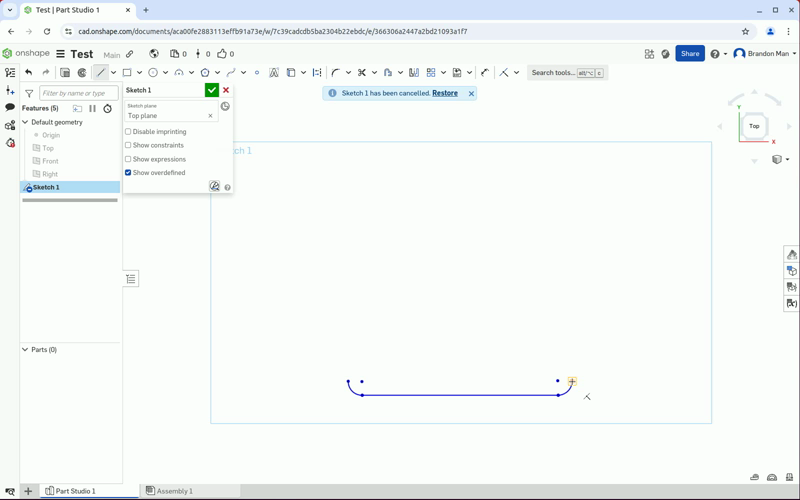
click(572, 381)
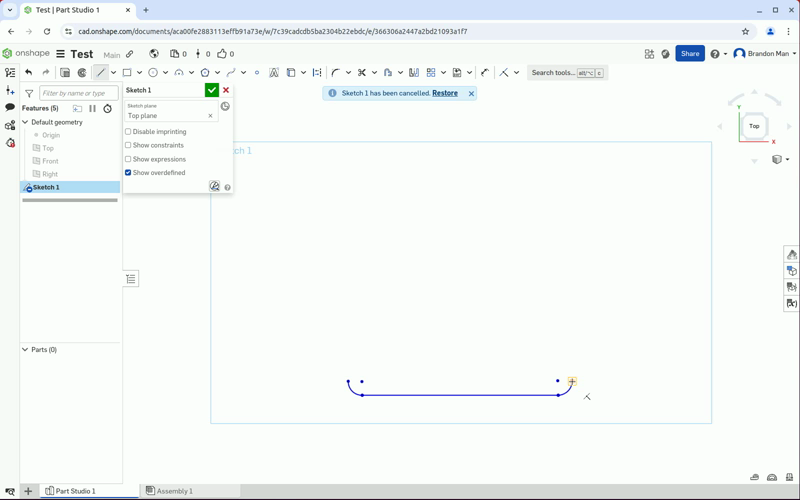
key_down(shift)
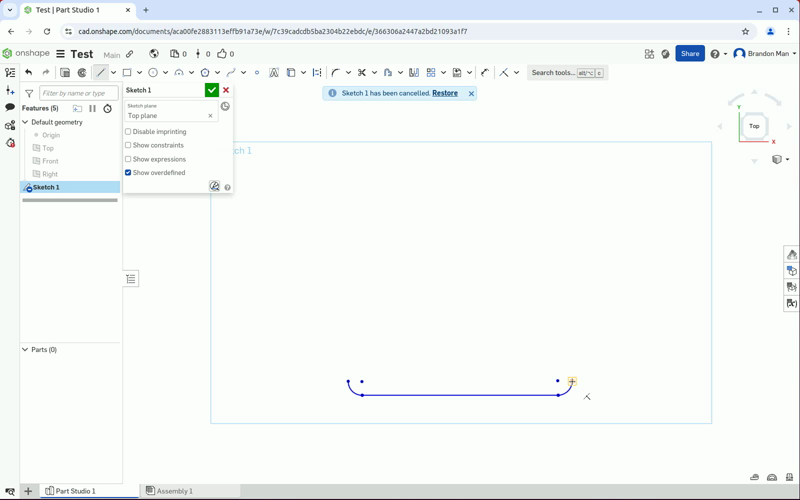
mouse_move(572, 185)
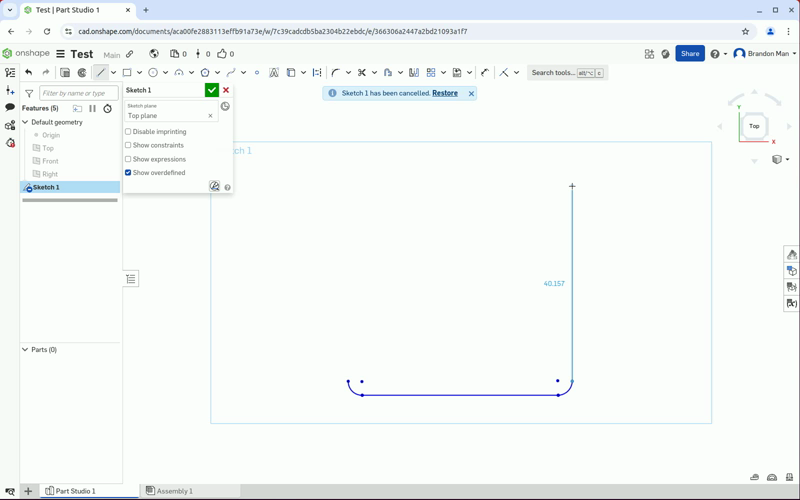
click(572, 185)
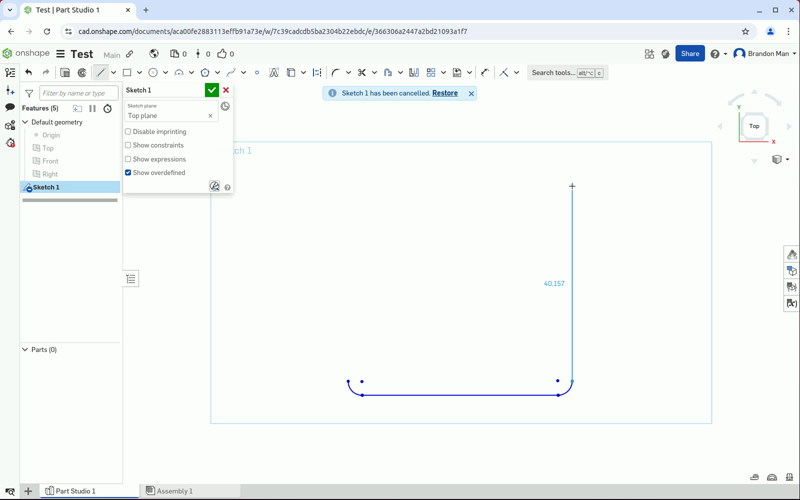
key_up(shift)
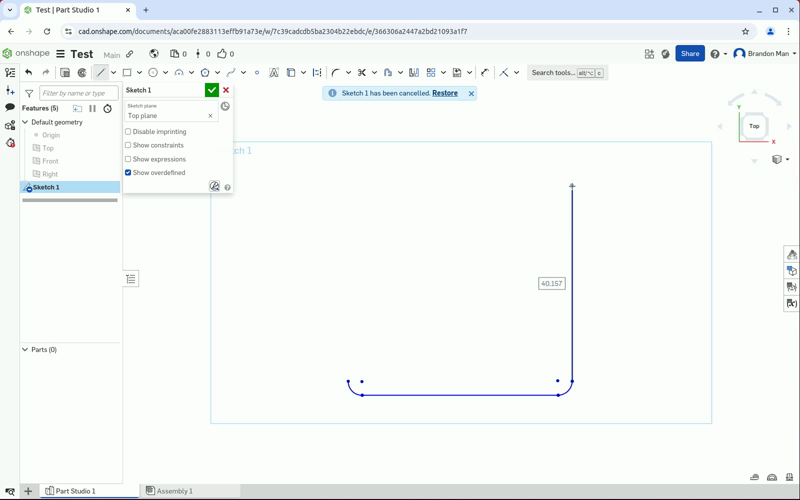
key(esc)
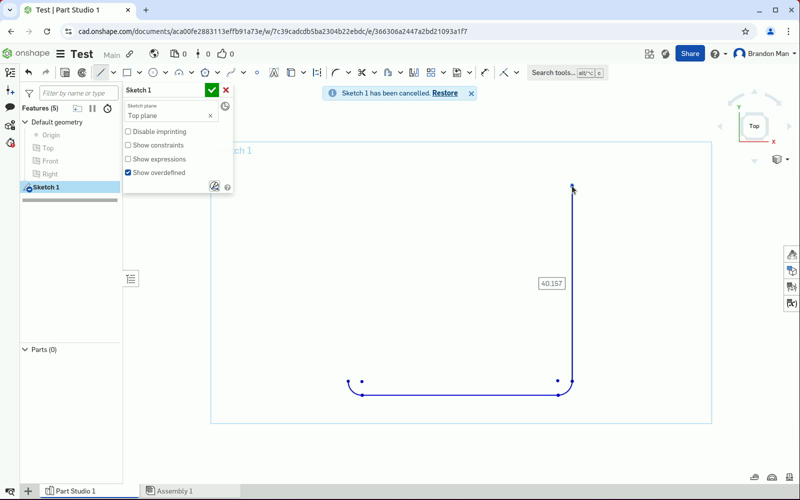
key(a)
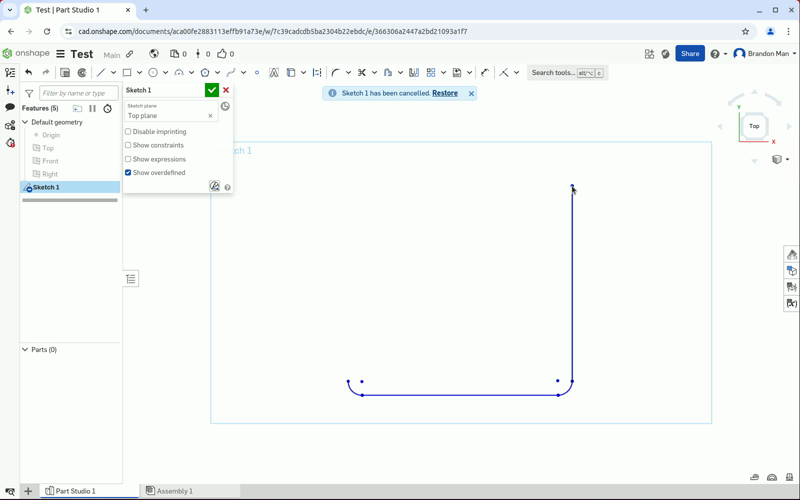
mouse_move(572, 185)
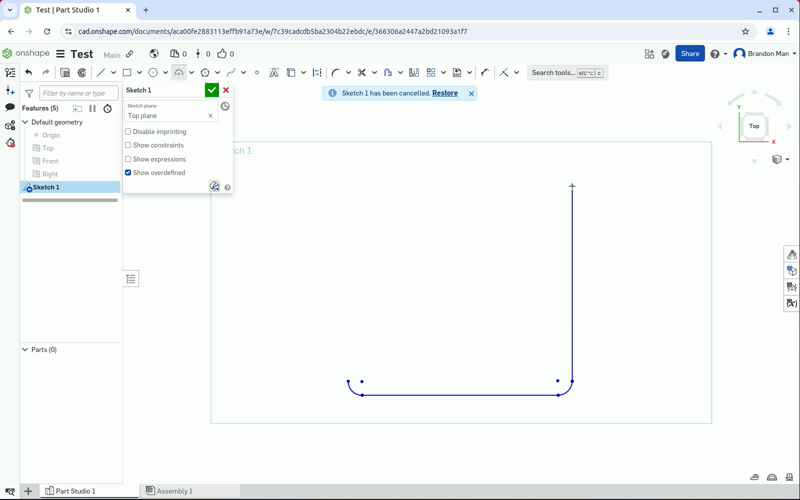
click(572, 185)
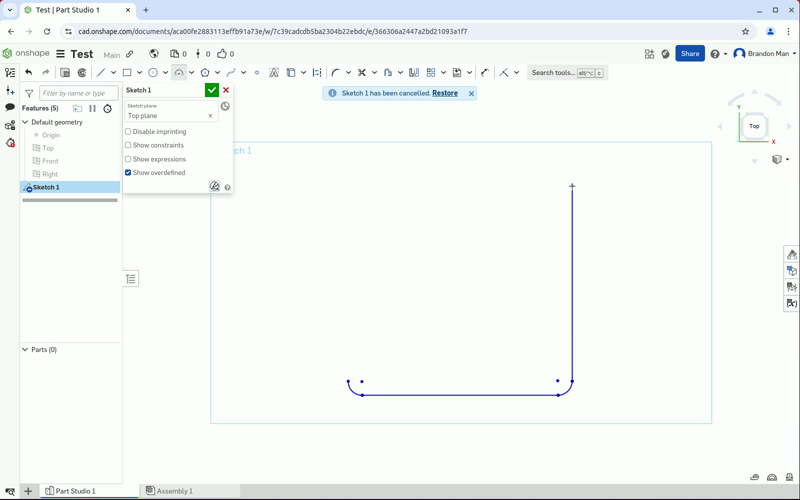
key_down(shift)
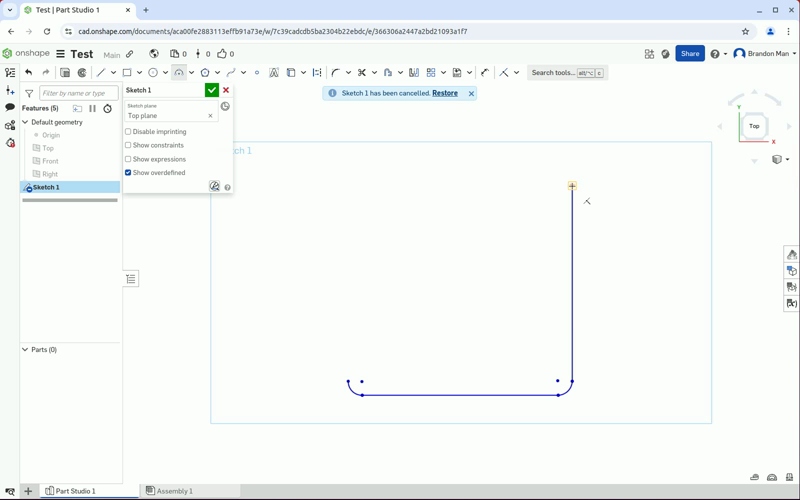
mouse_move(558, 171)
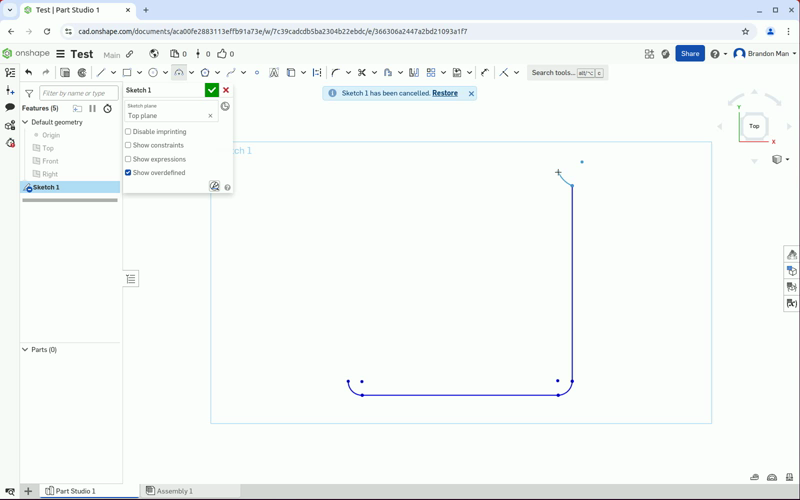
click(558, 171)
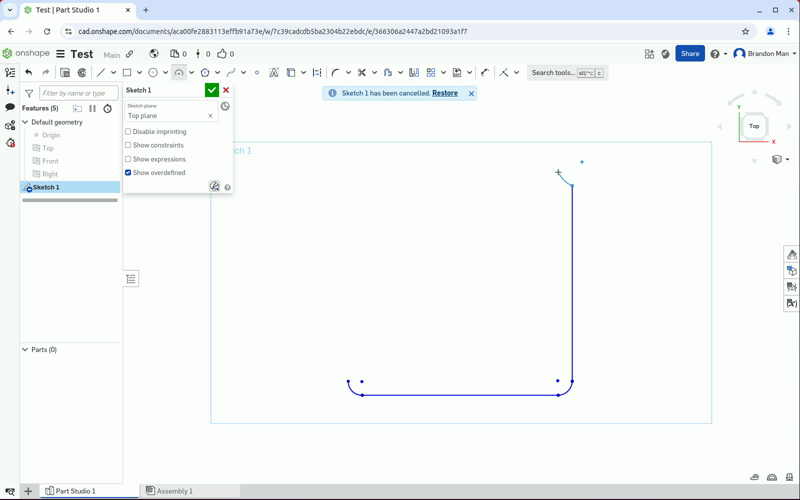
mouse_move(567, 175)
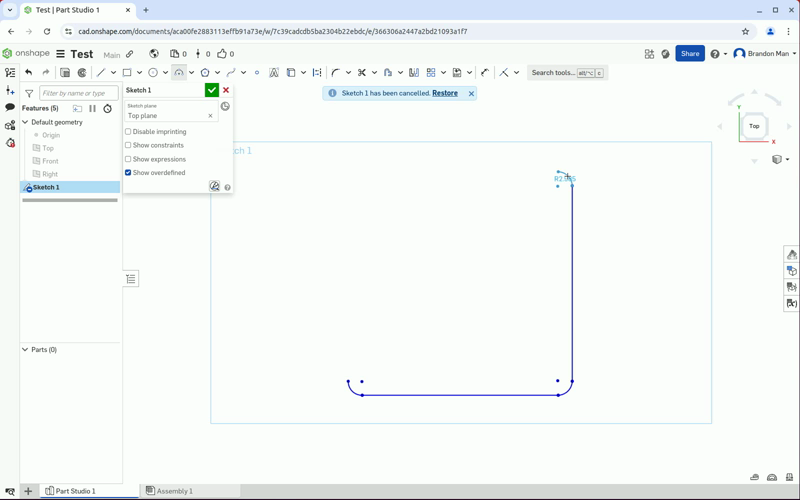
click(567, 175)
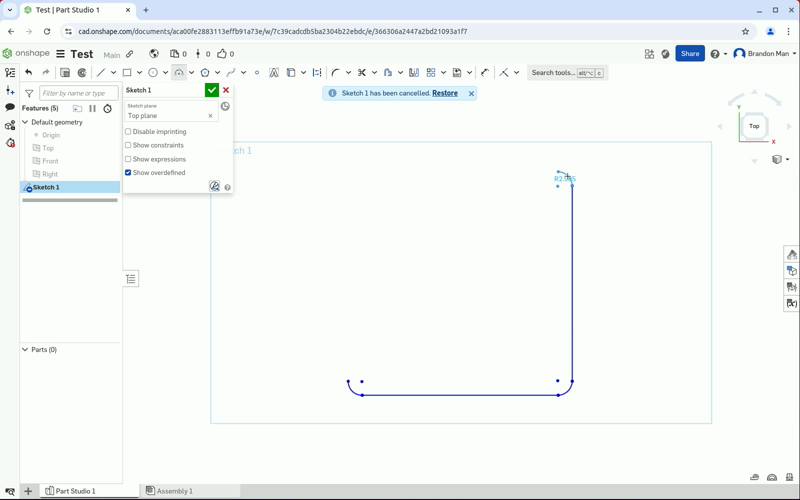
key_up(shift)
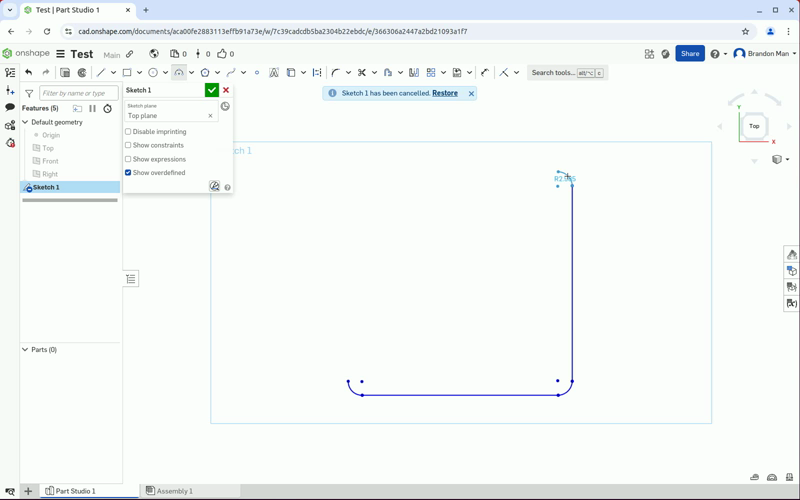
key(esc)
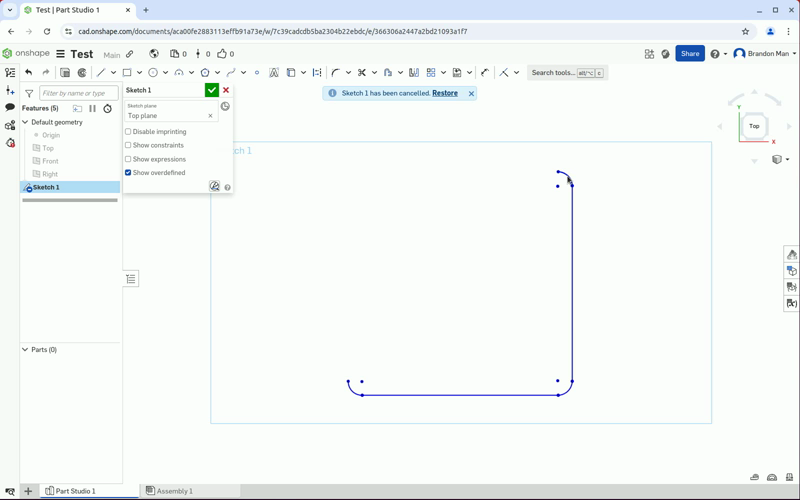
key(l)
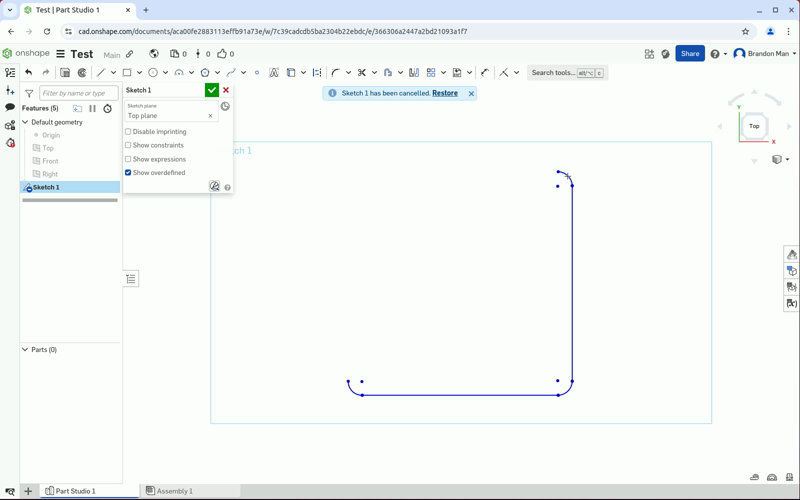
mouse_move(558, 171)
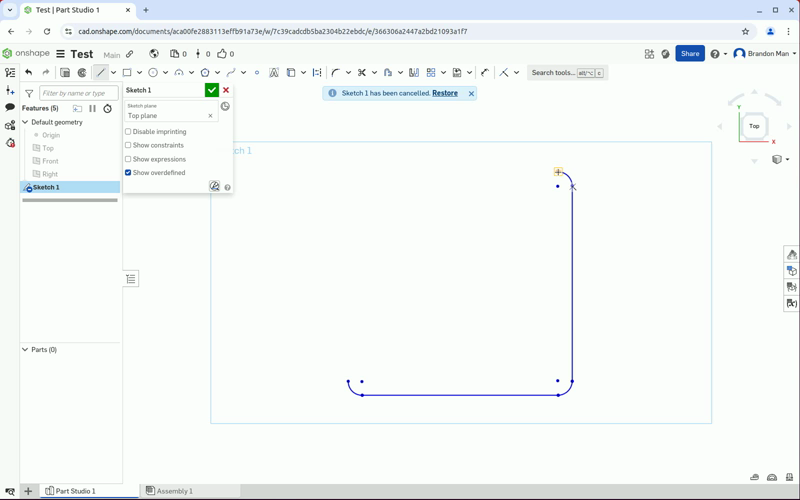
click(558, 171)
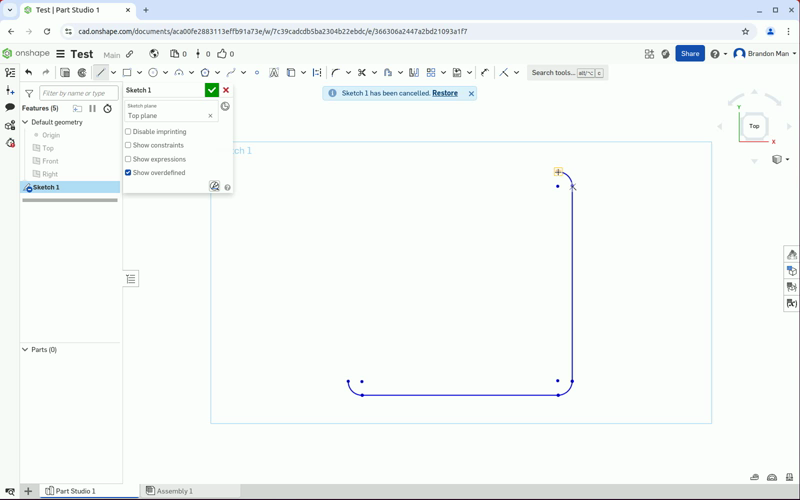
key_down(shift)
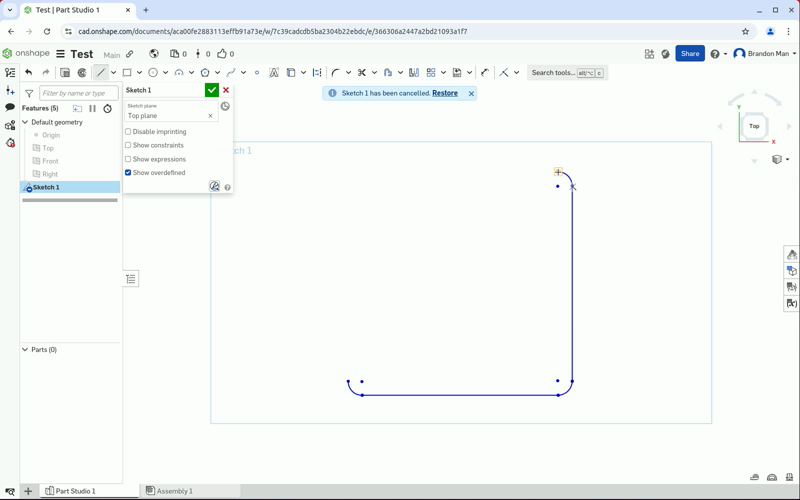
mouse_move(362, 171)
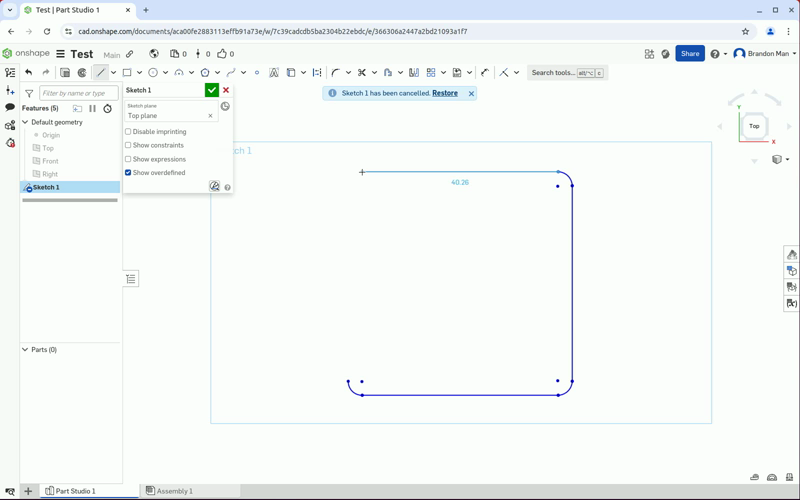
click(362, 171)
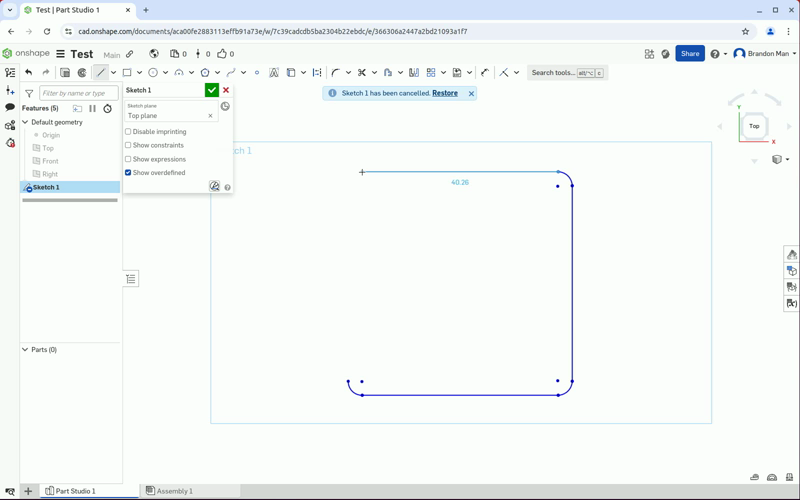
key_up(shift)
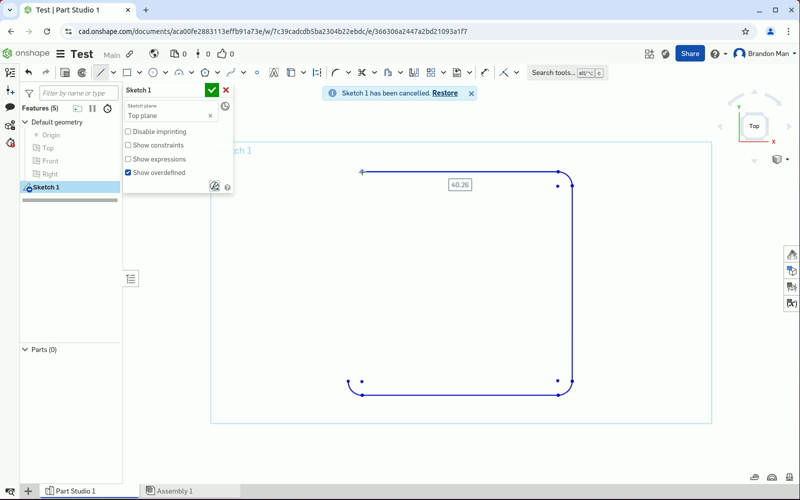
key(esc)
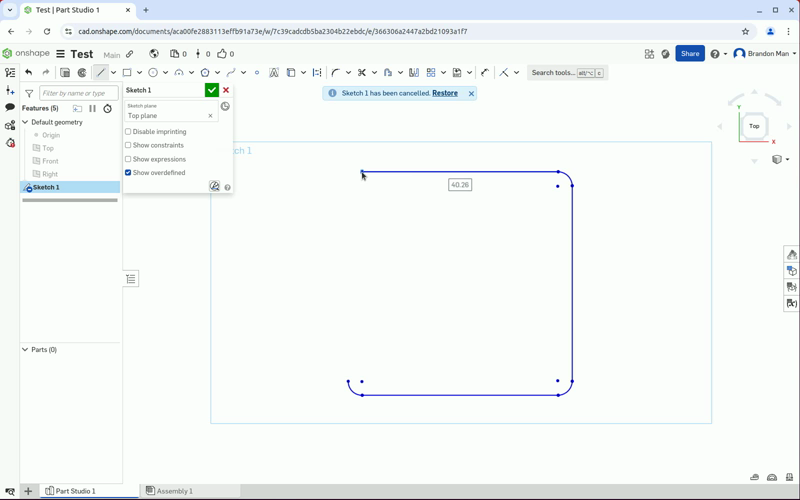
key(a)
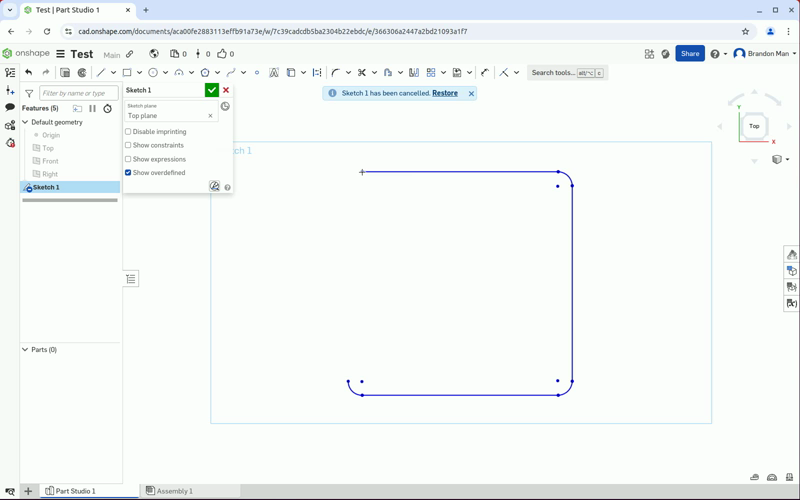
mouse_move(362, 171)
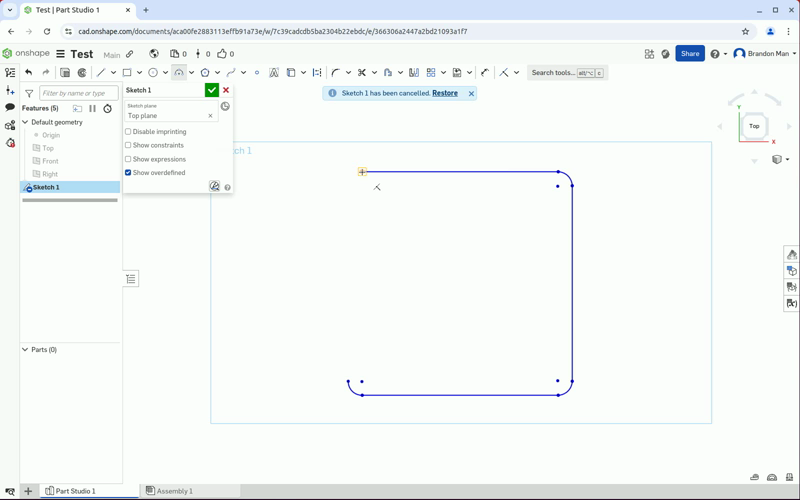
click(362, 171)
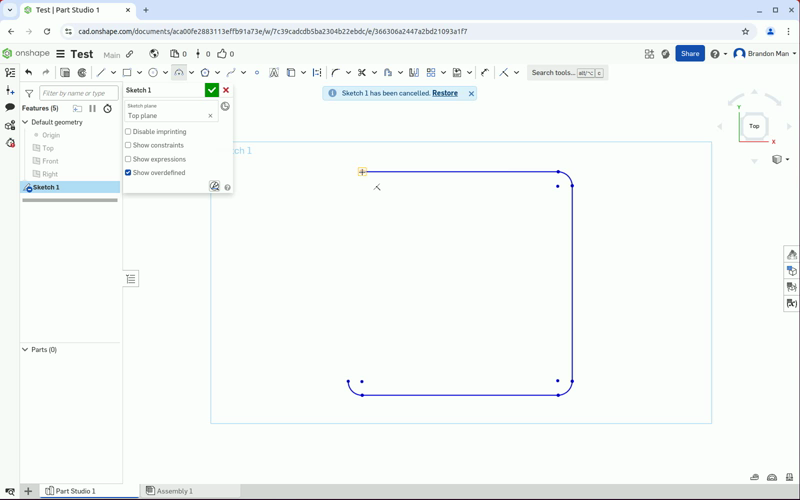
key_down(shift)
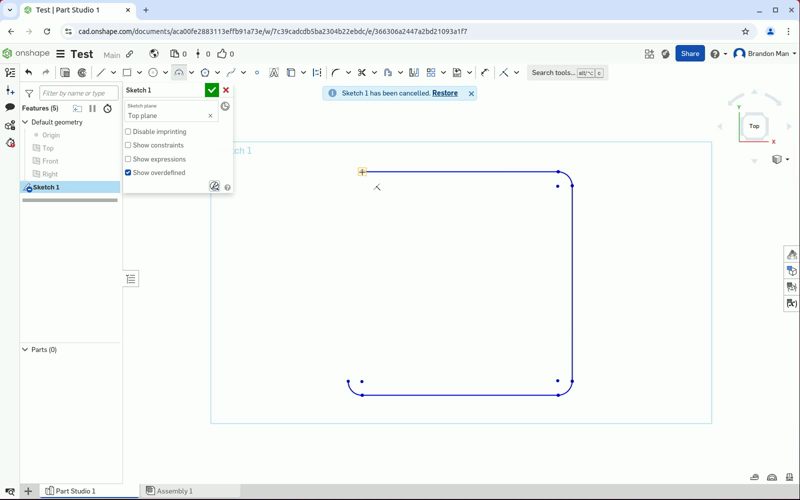
mouse_move(348, 185)
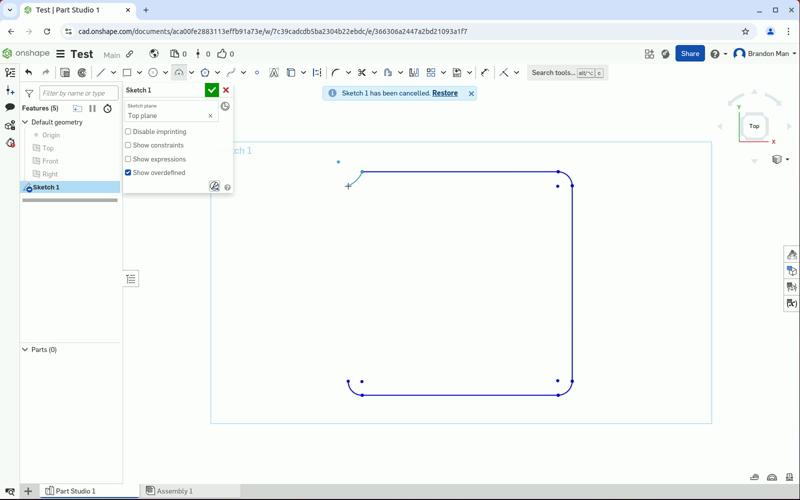
click(348, 185)
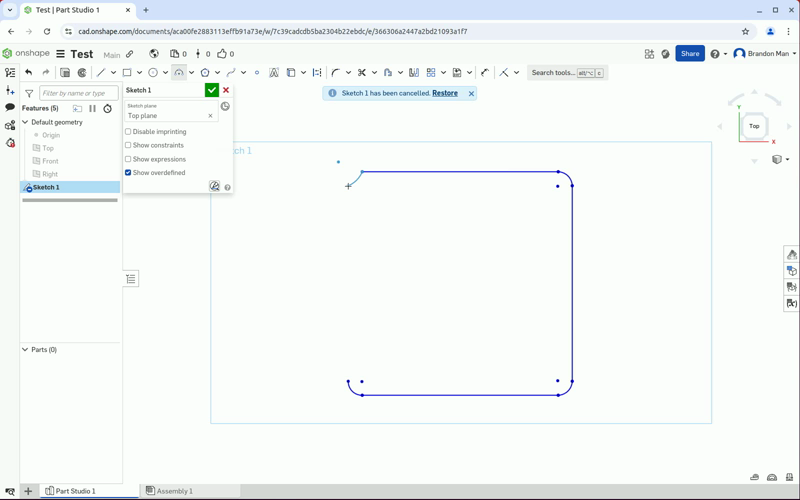
mouse_move(352, 175)
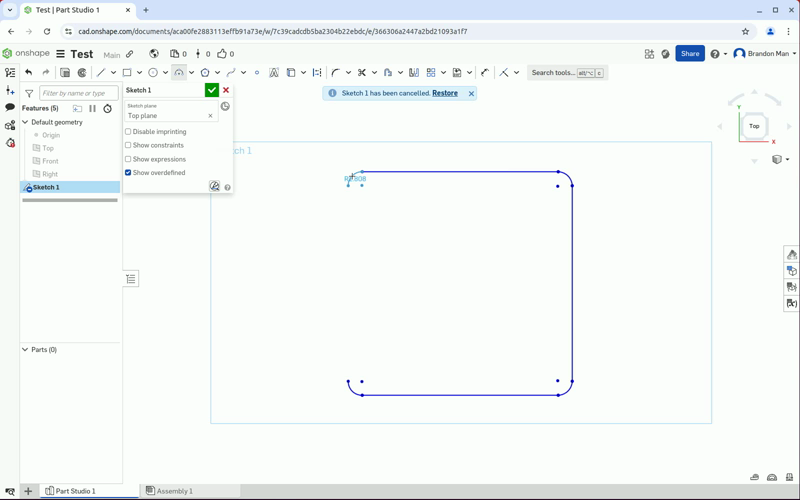
click(352, 175)
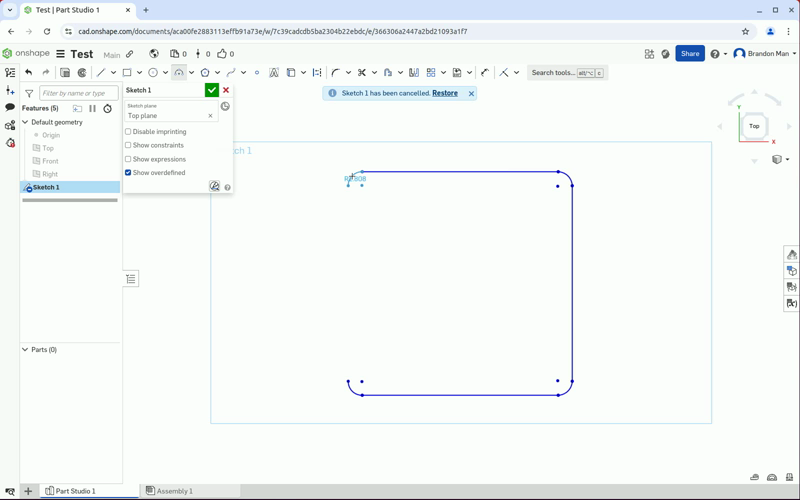
key_up(shift)
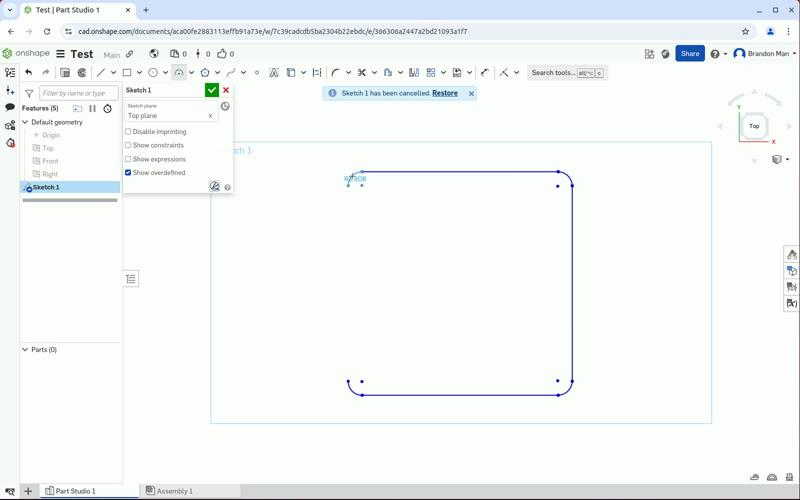
key(esc)
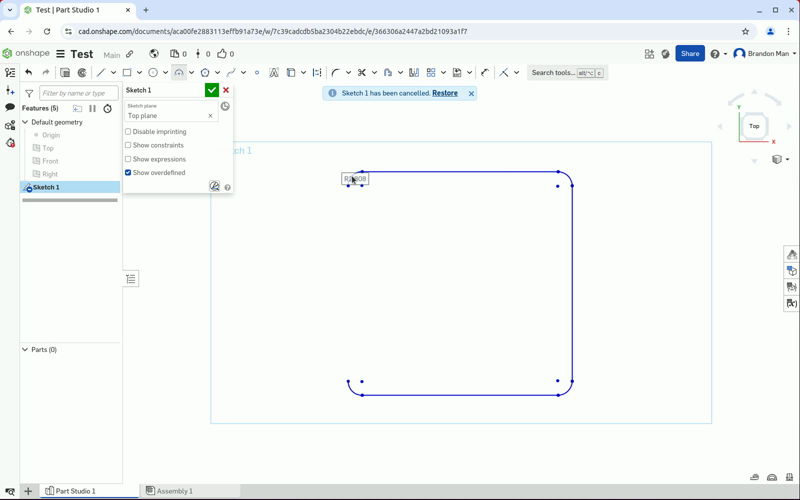
key(l)
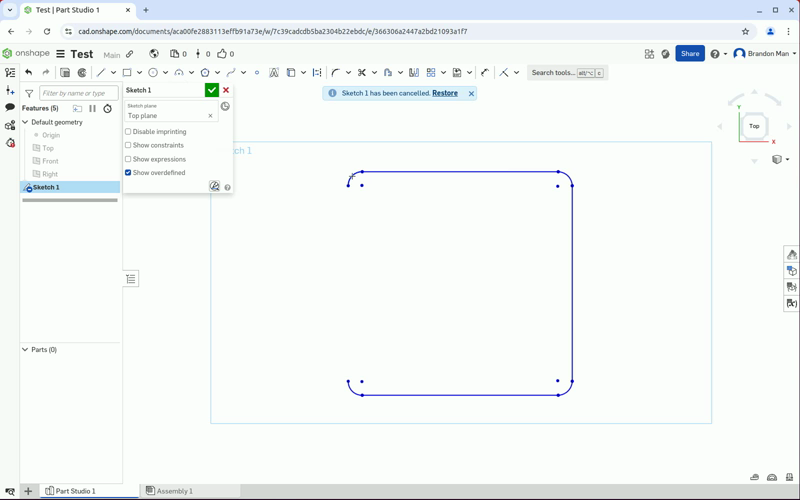
mouse_move(348, 185)
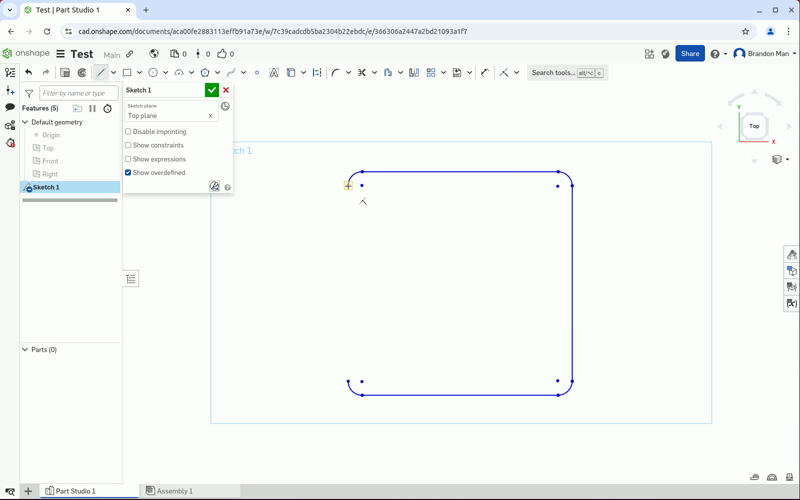
click(348, 185)
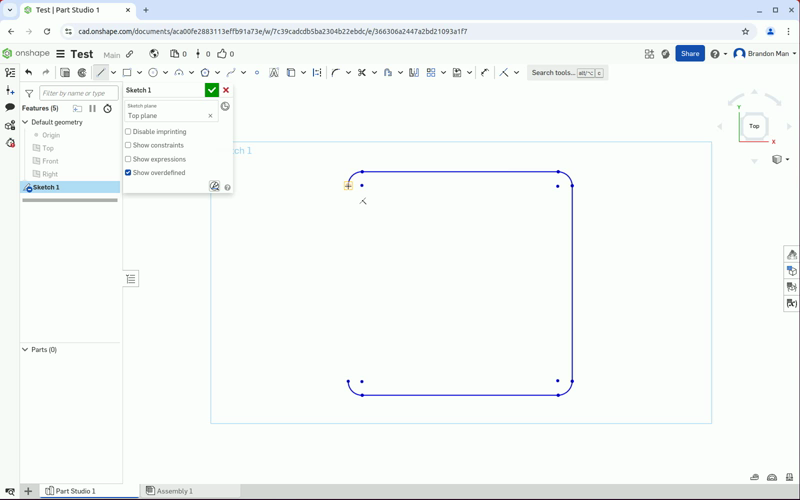
key_down(shift)
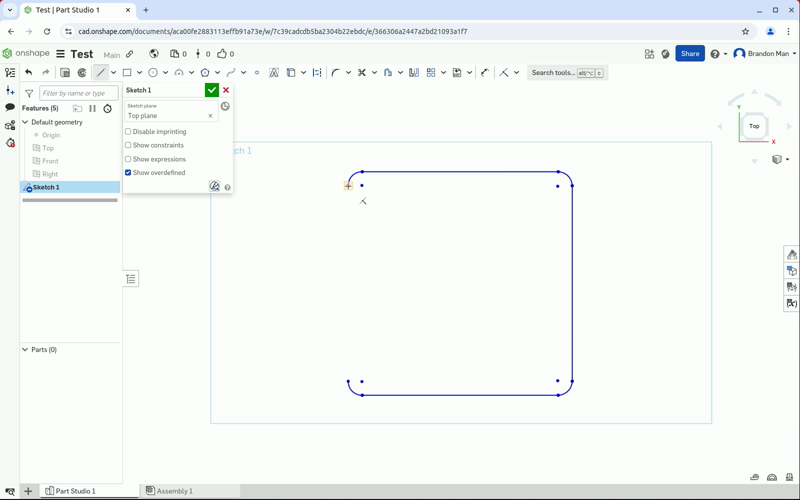
mouse_move(348, 381)
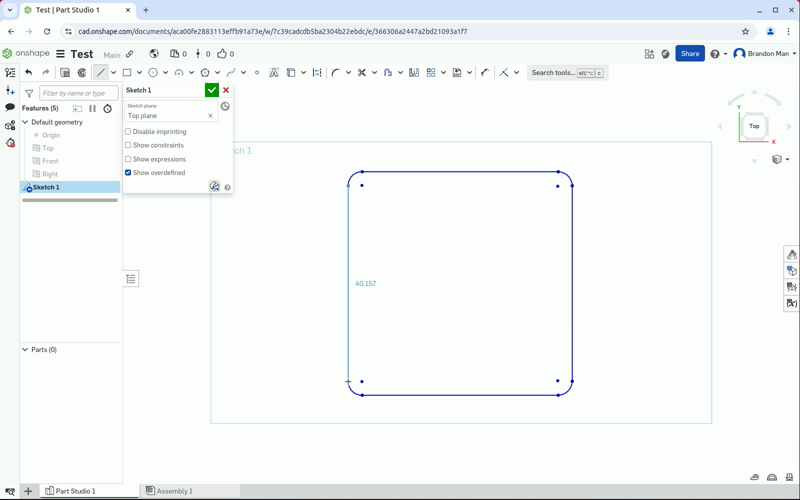
key_up(shift)
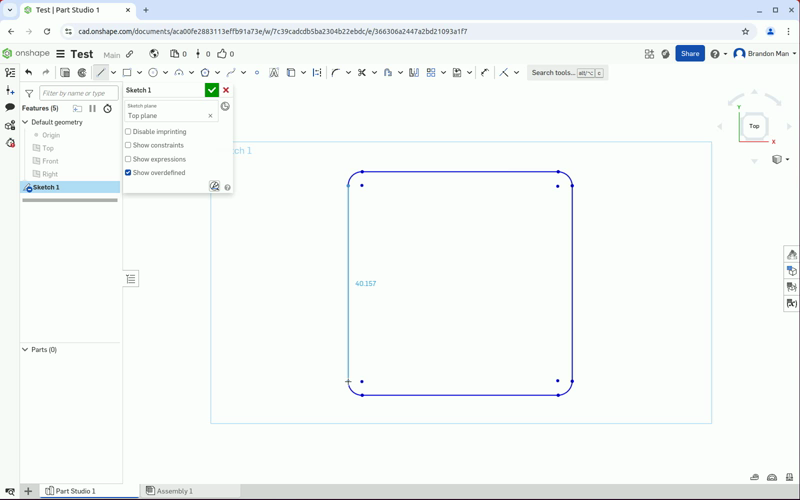
click(348, 381)
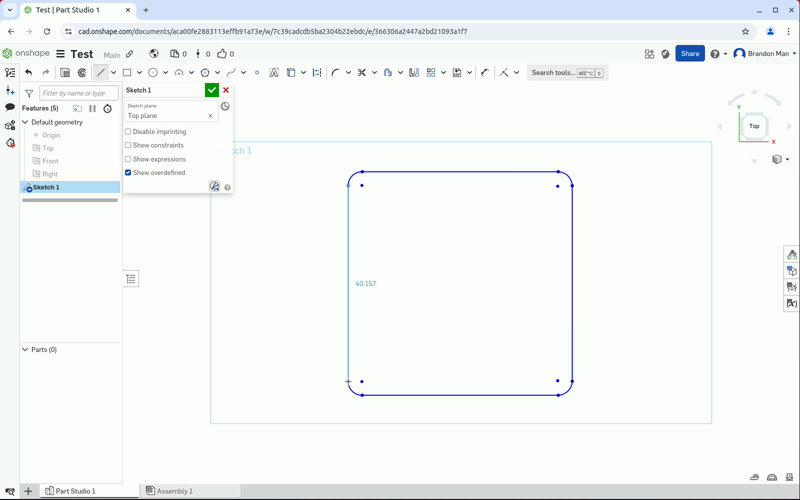
key(esc)
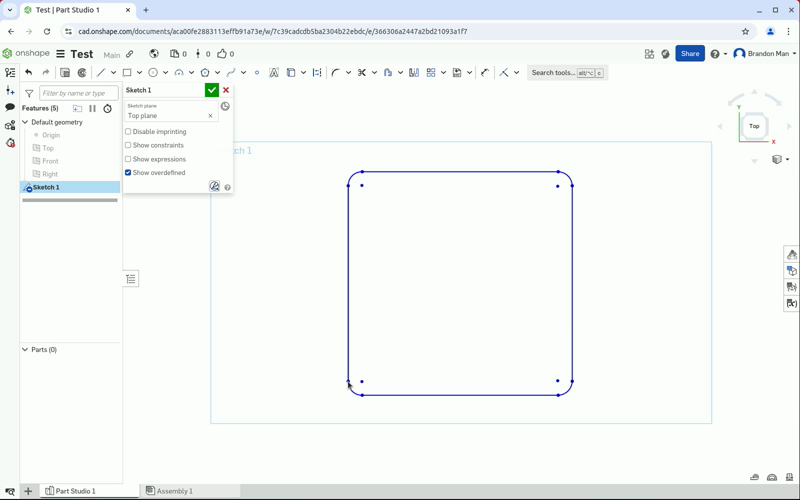
mouse_move(484, 307)
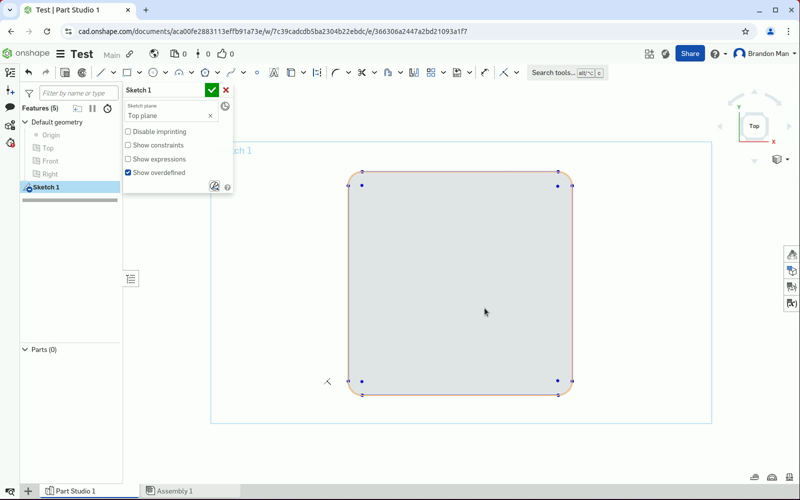
click(484, 307)
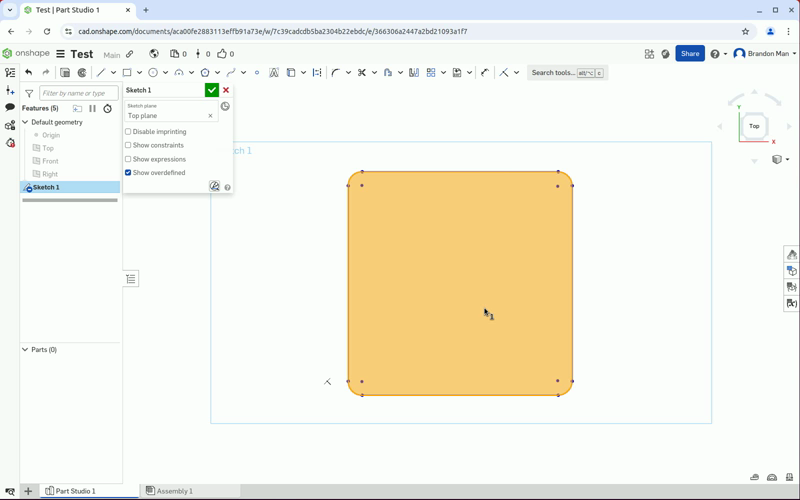
mouse_move(73, 352)
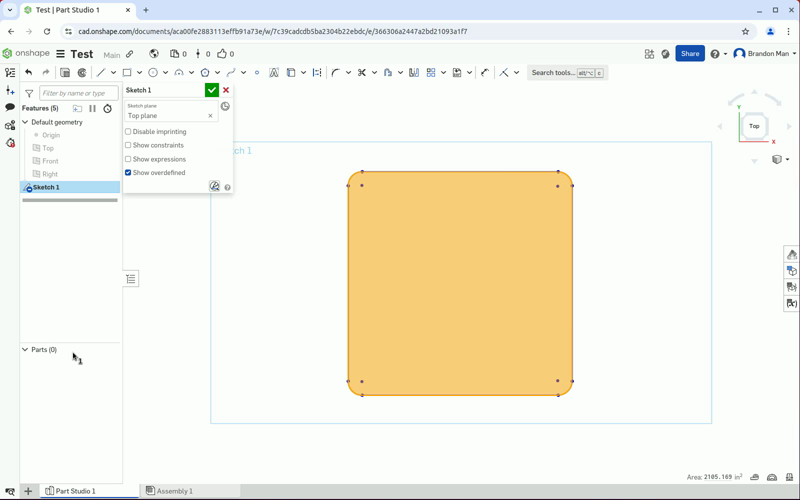
key(shift+y)
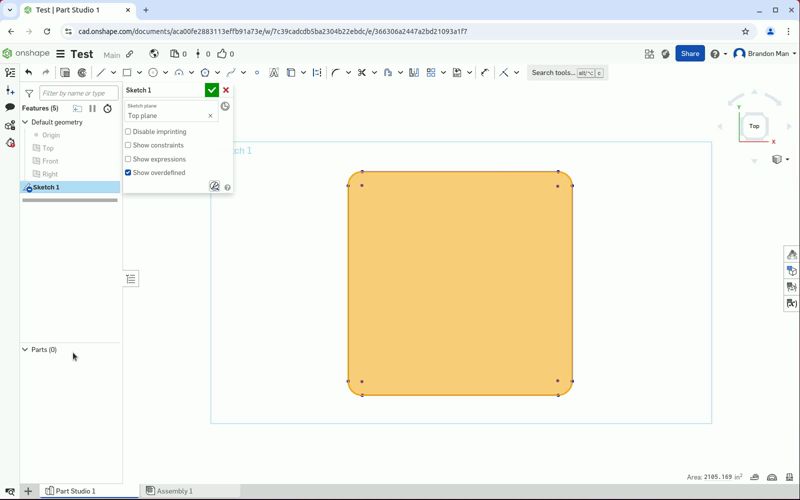
key(shift+e)
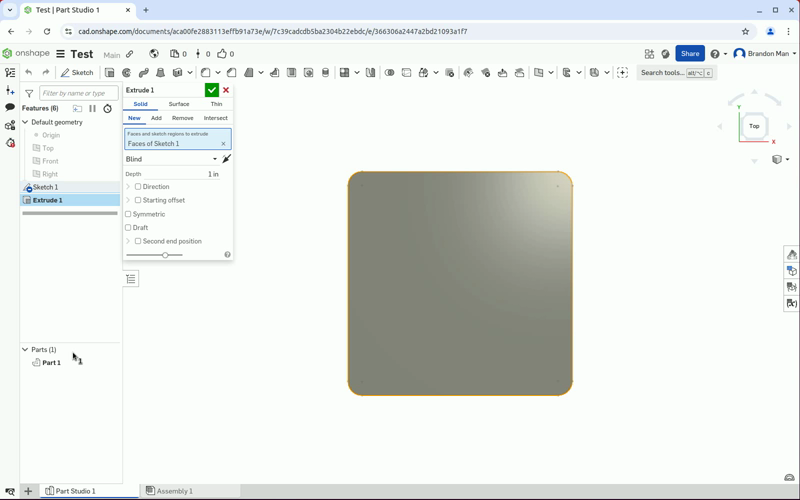
mouse_move(143, 106)
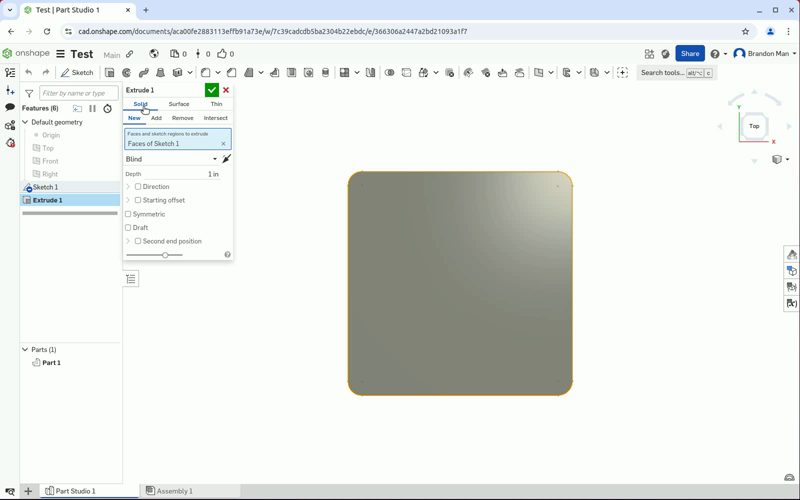
click(143, 106)
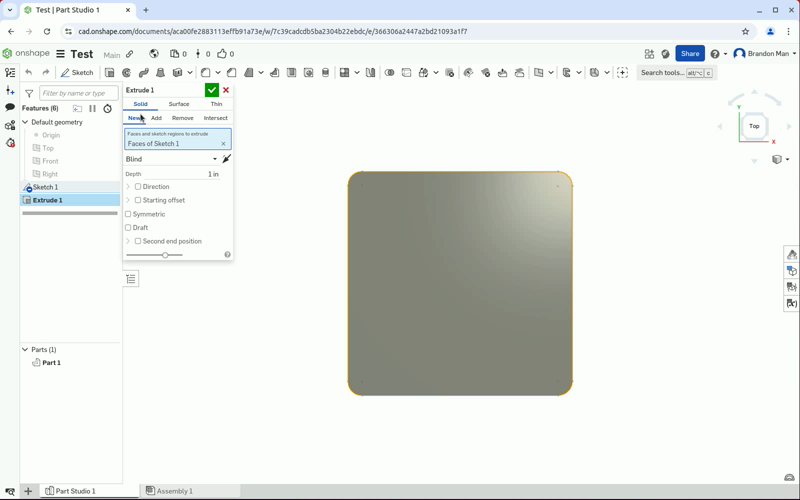
mouse_move(137, 120)
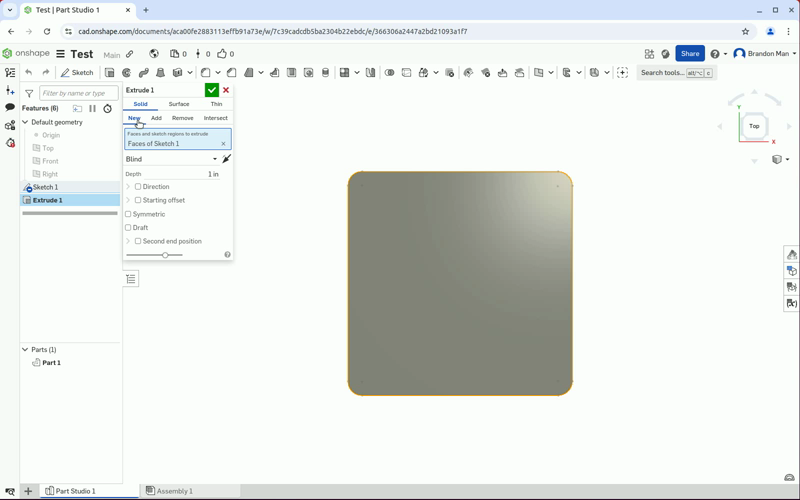
click(137, 120)
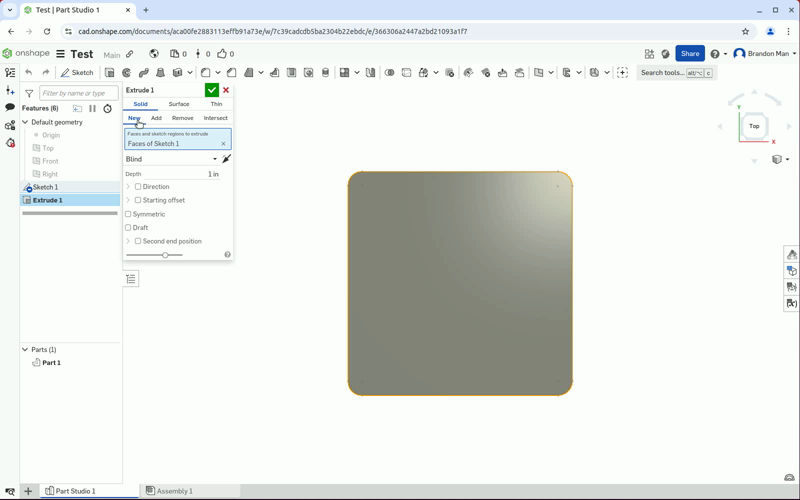
key(tab, 4)
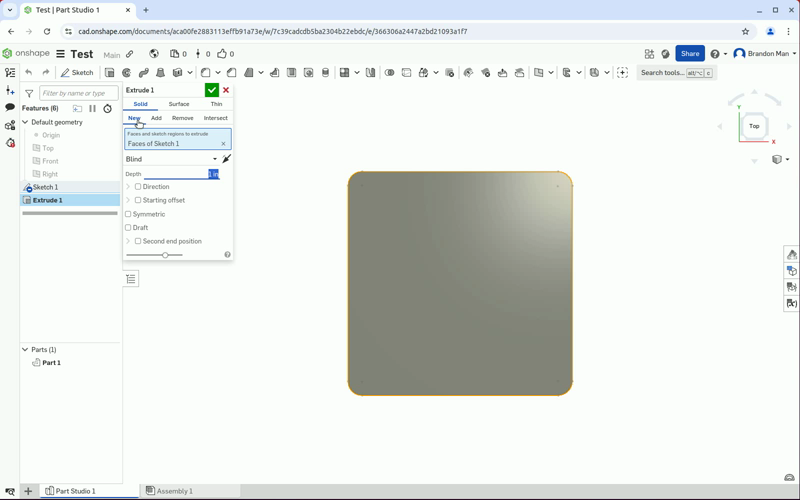
text(2.889)
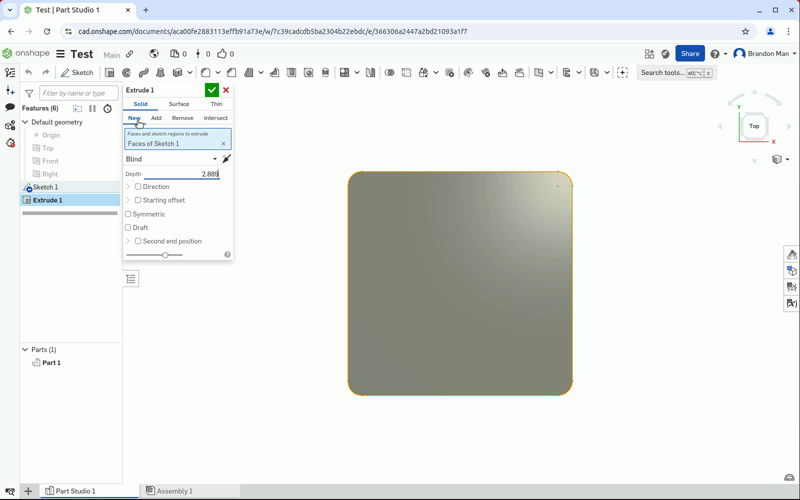
key(enter)
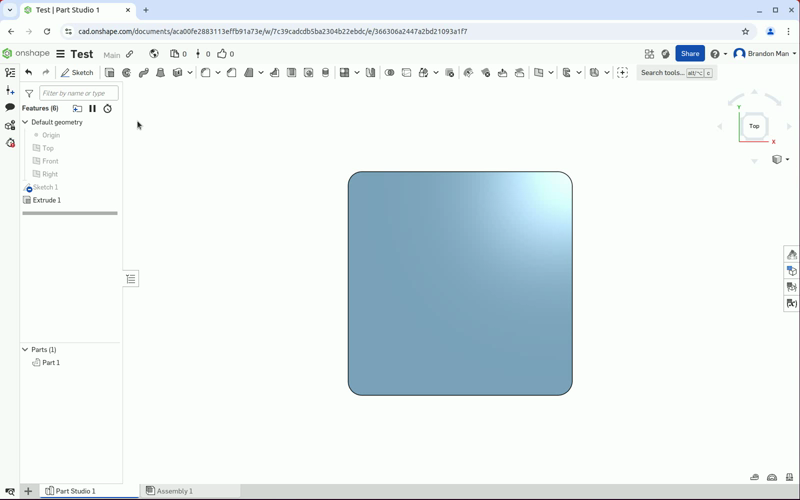
key(shift+h)
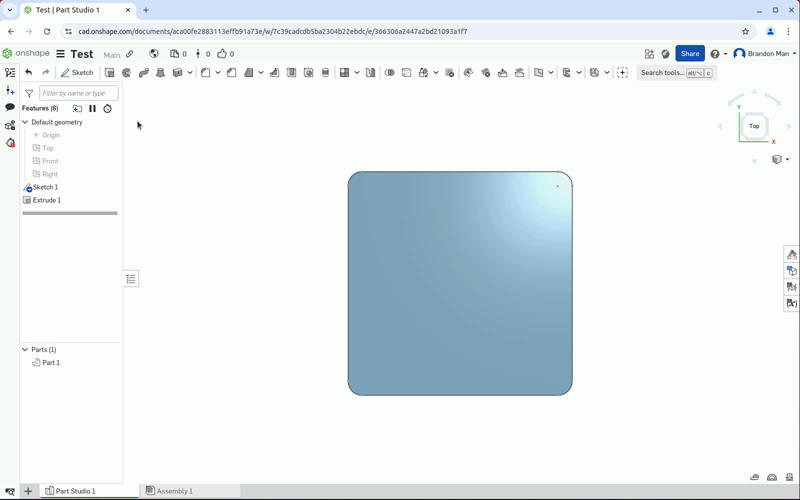
key(shift+h)
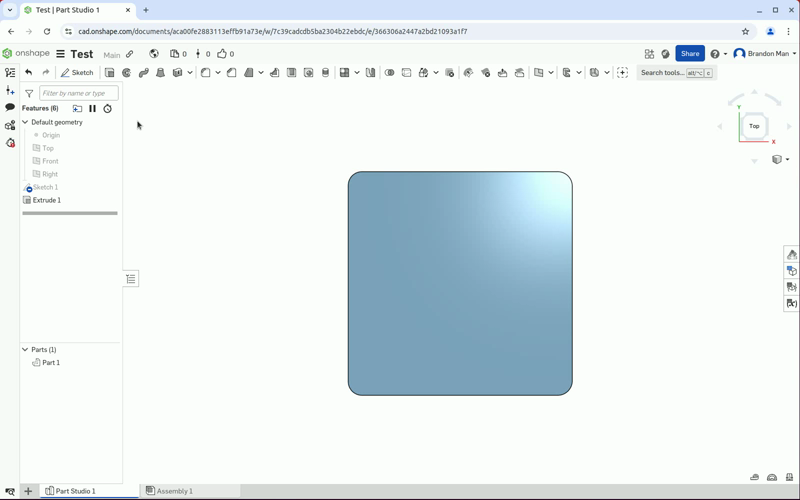
mouse_move(73, 189)
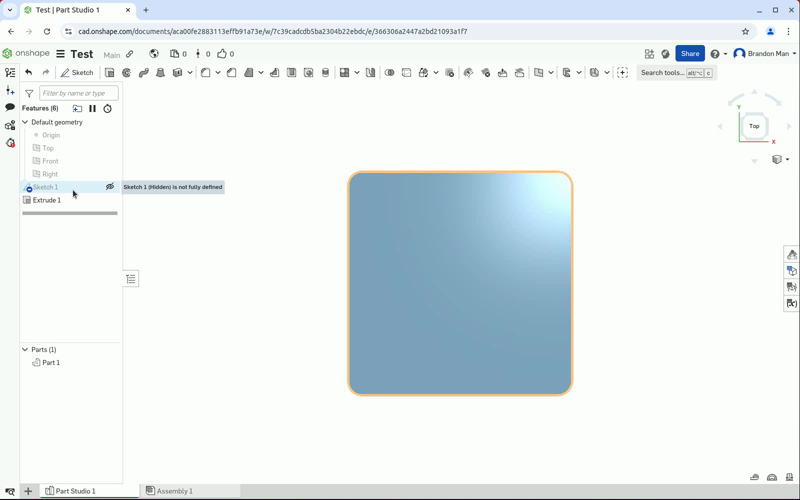
click(73, 189)
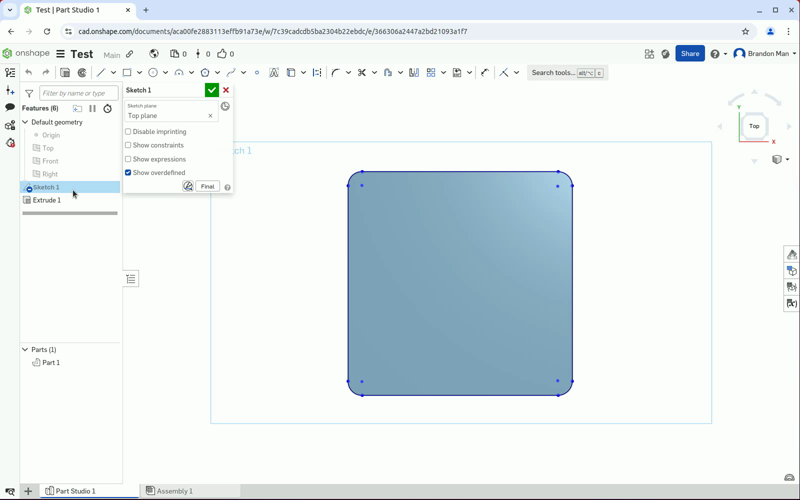
mouse_move(229, 92)
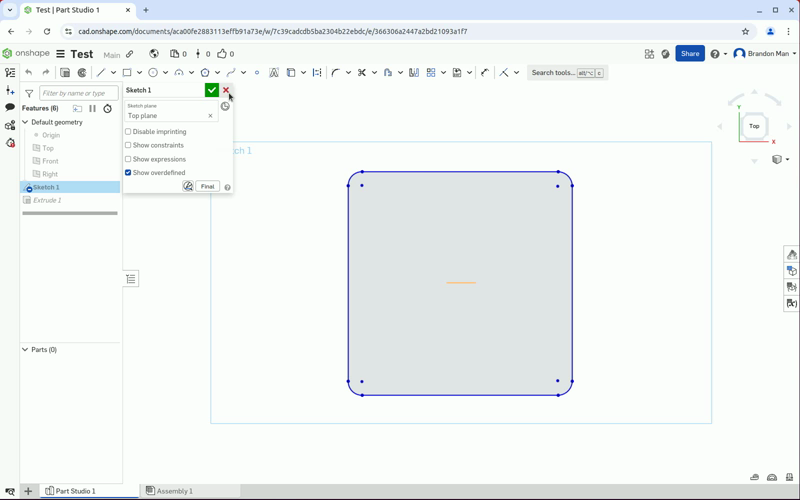
click(229, 92)
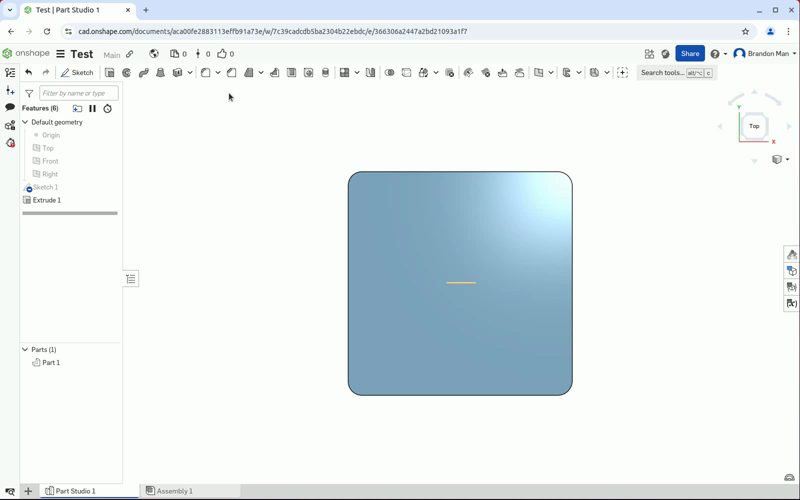
mouse_move(541, 75)
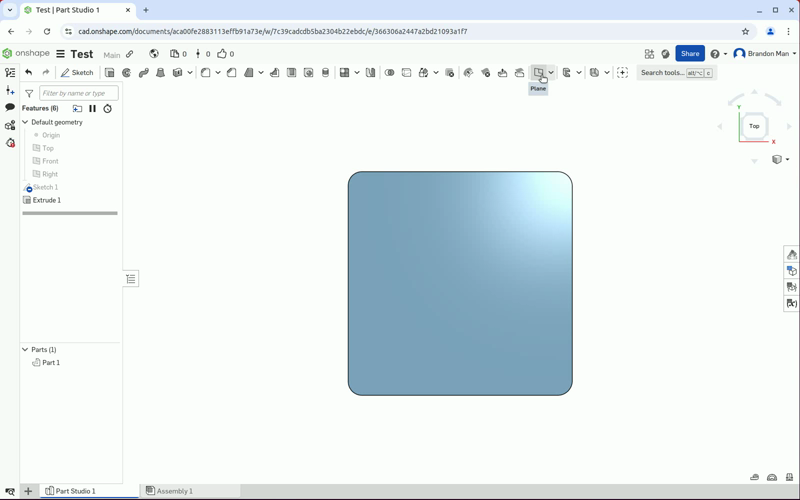
click(541, 75)
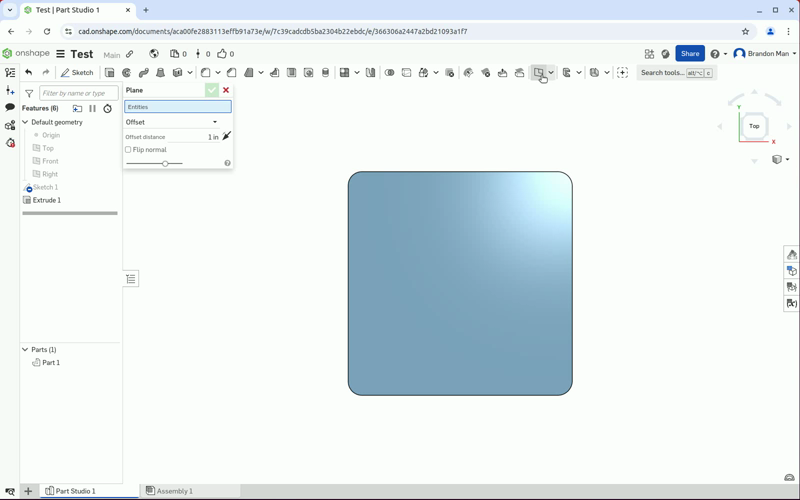
mouse_move(73, 150)
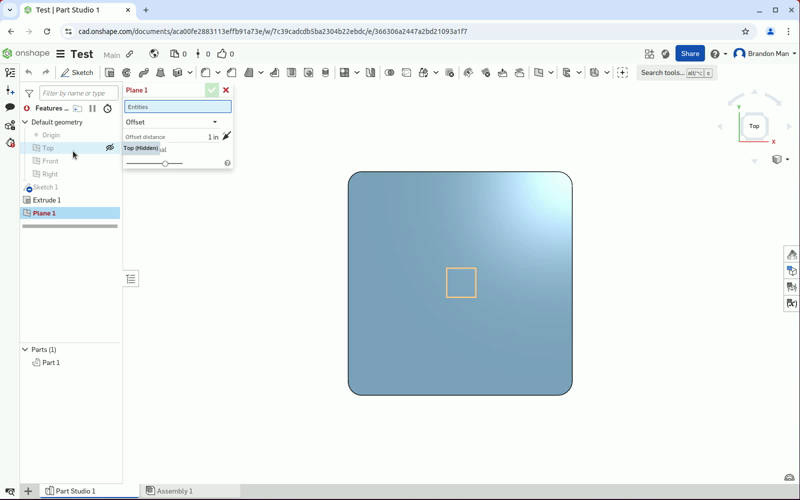
click(73, 150)
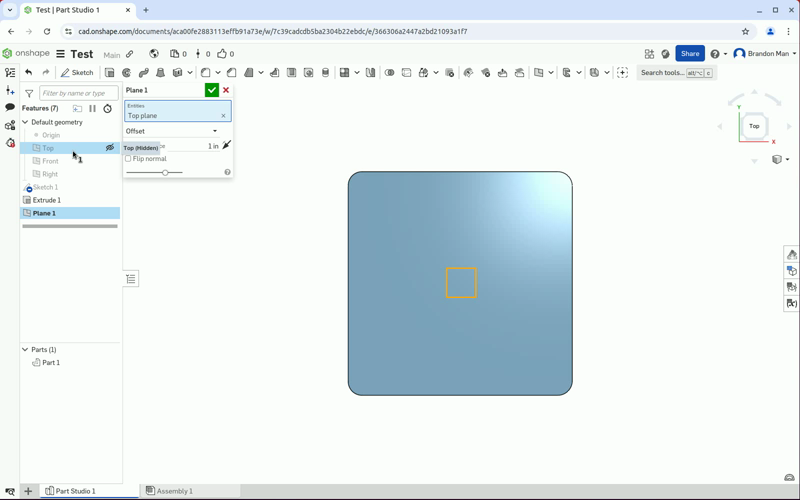
key(tab, 2)
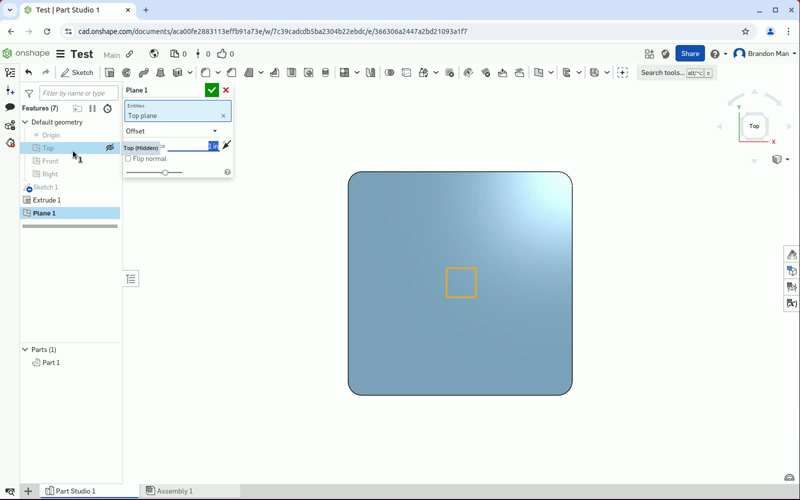
text(2.896)
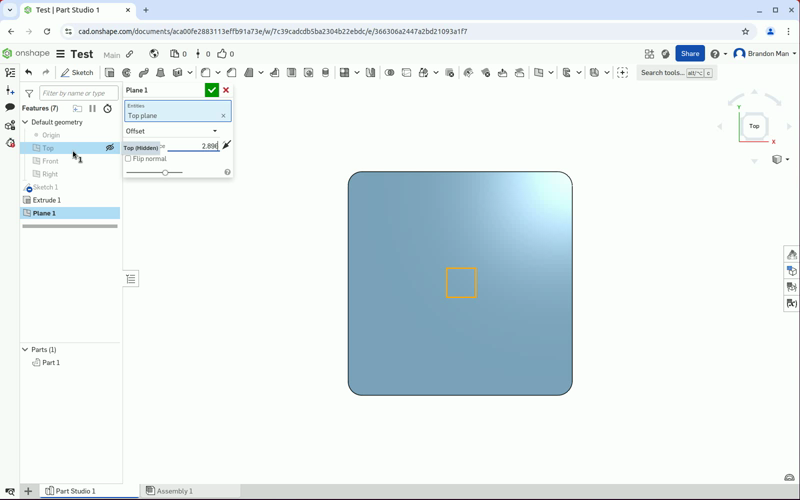
key(enter, 2)
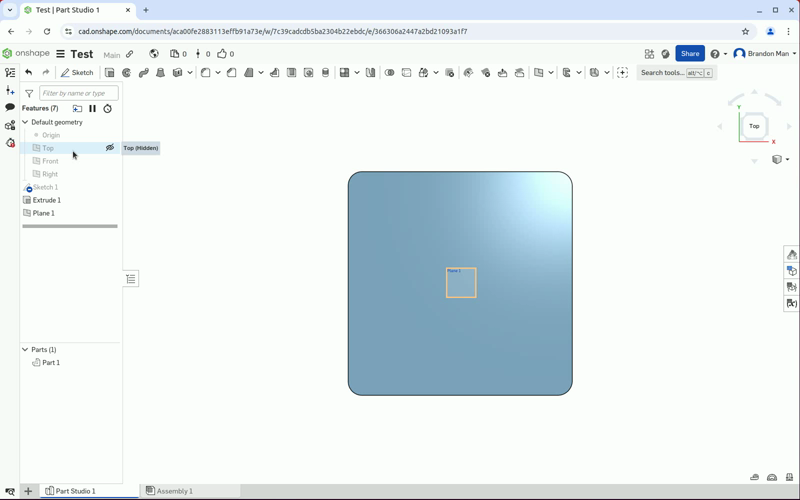
key(shift+s)
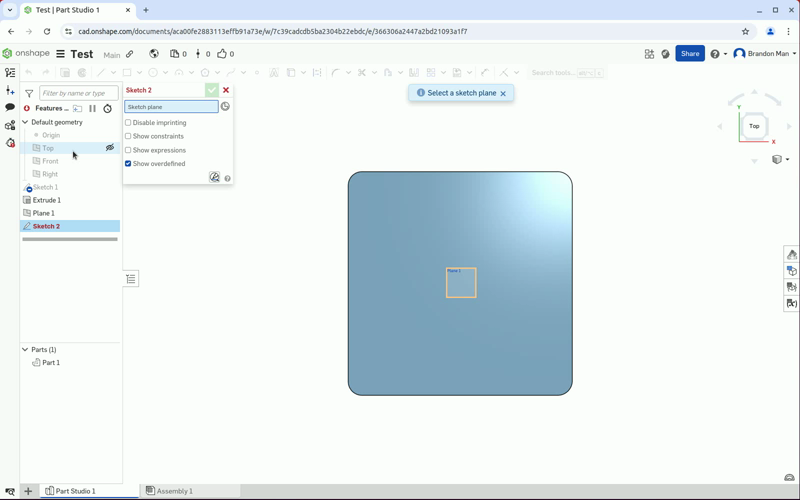
mouse_move(73, 215)
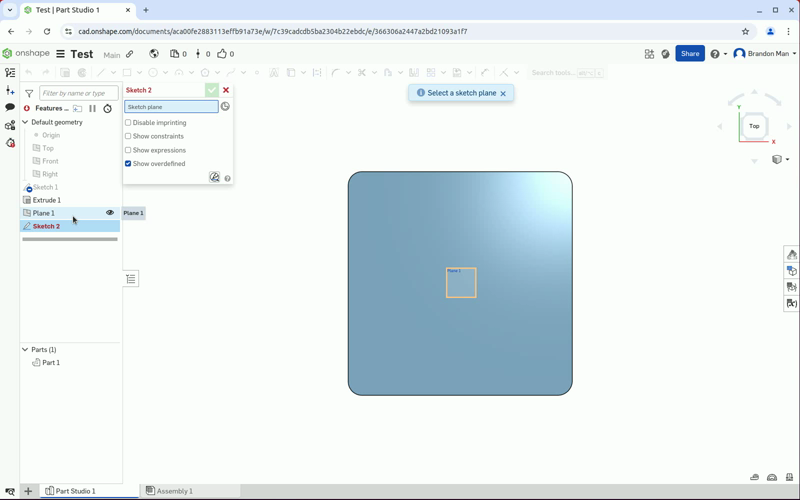
click(73, 215)
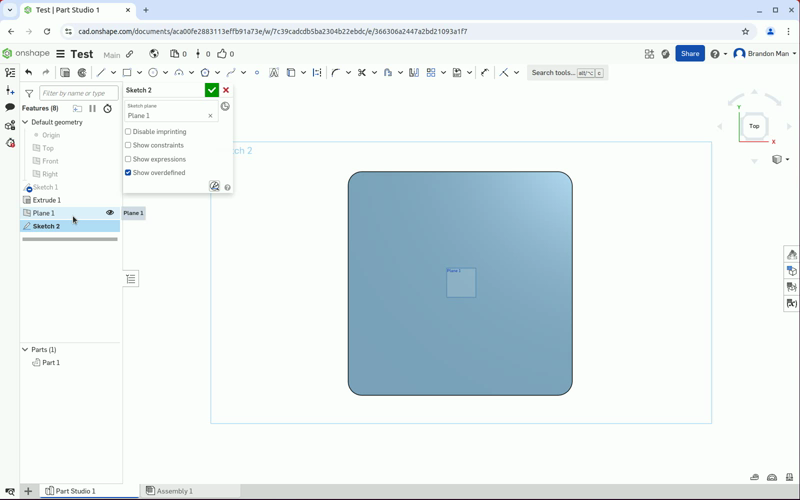
mouse_move(73, 352)
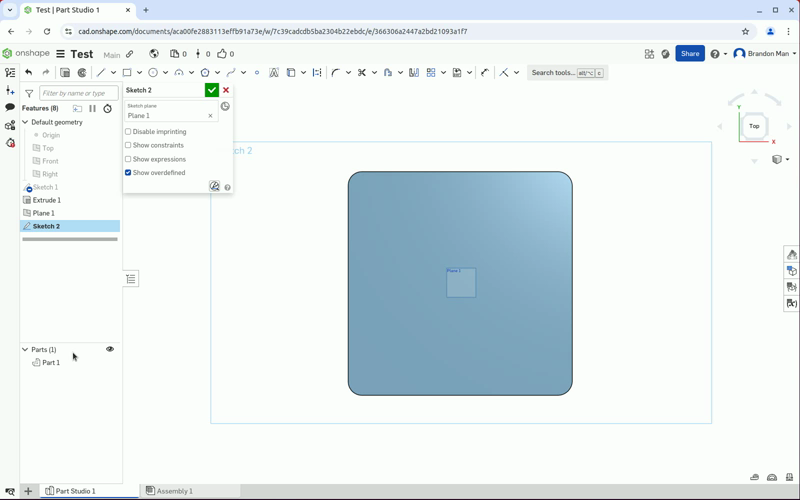
key(y)
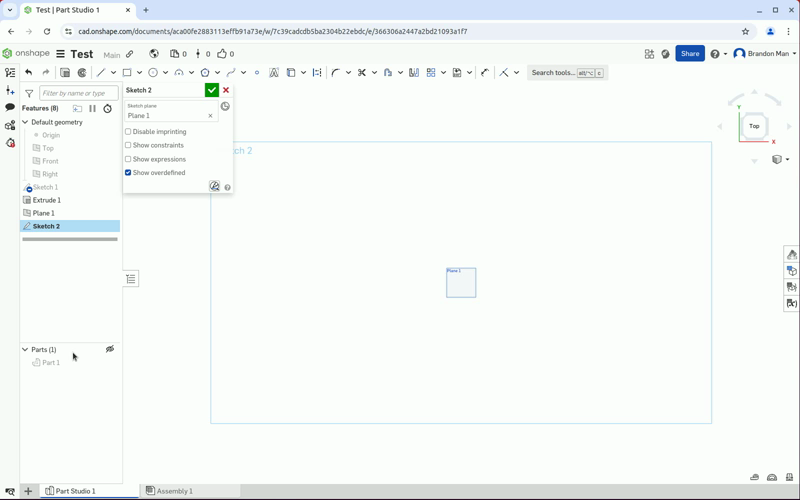
key(a)
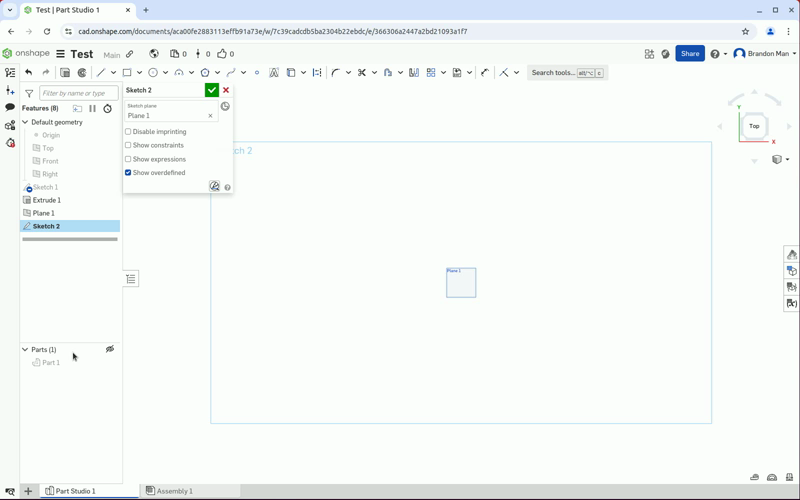
key_down(shift)
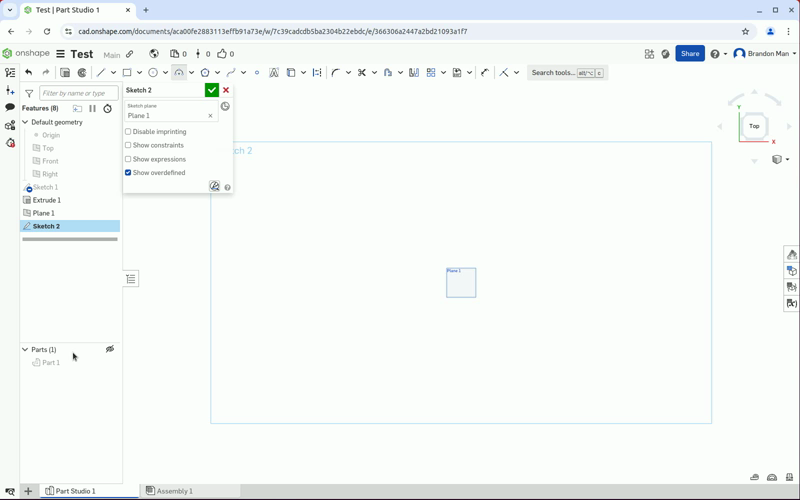
mouse_move(397, 216)
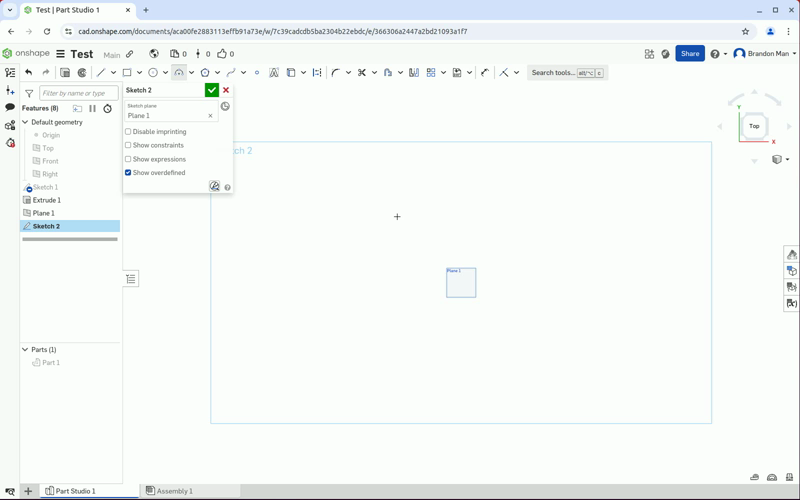
click(397, 216)
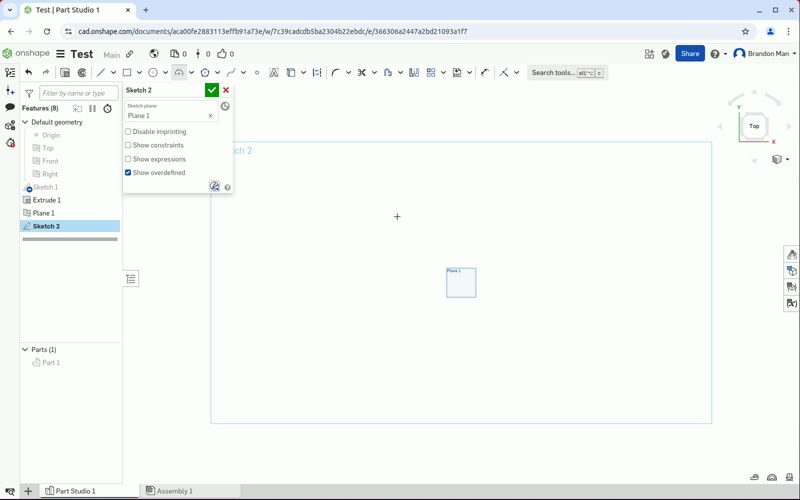
key_up(shift)
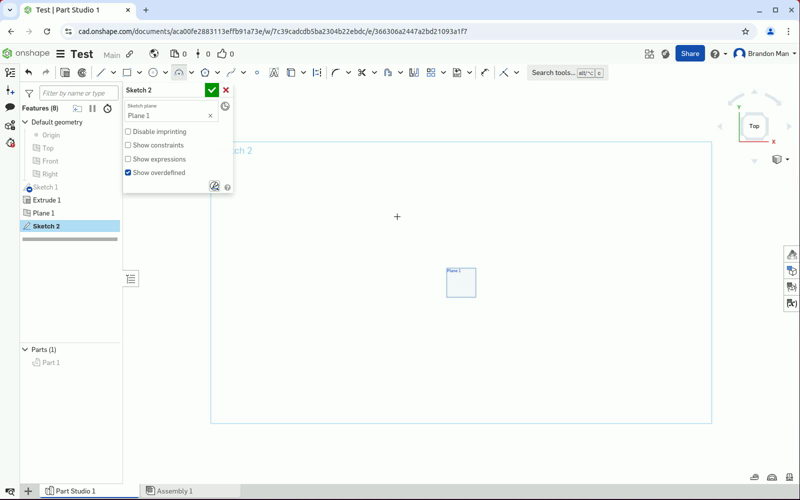
key_down(shift)
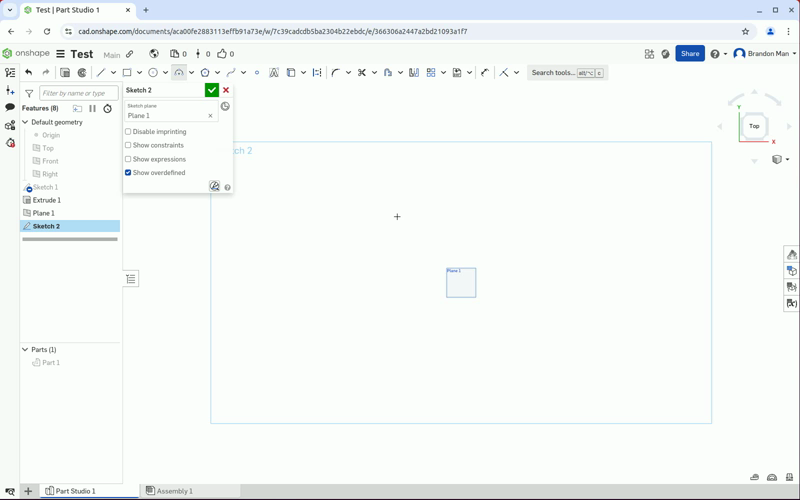
mouse_move(522, 216)
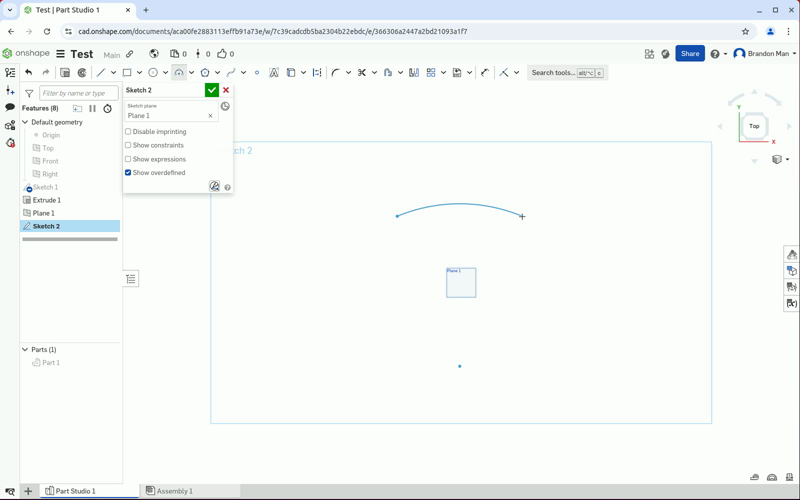
click(522, 216)
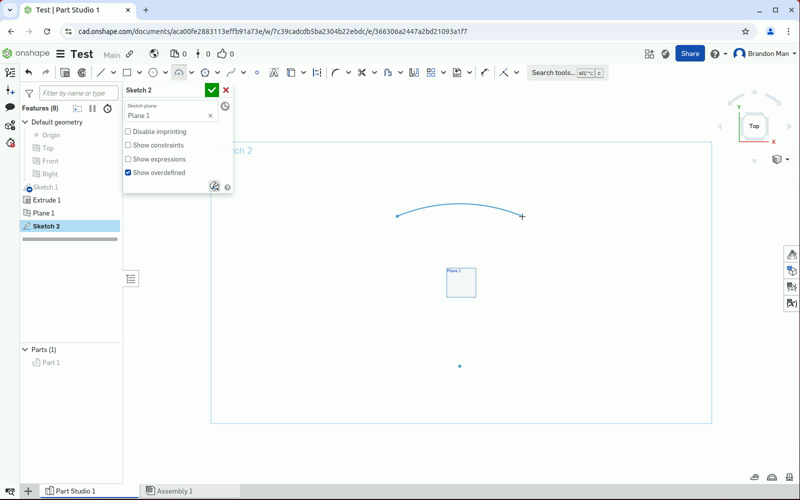
mouse_move(459, 374)
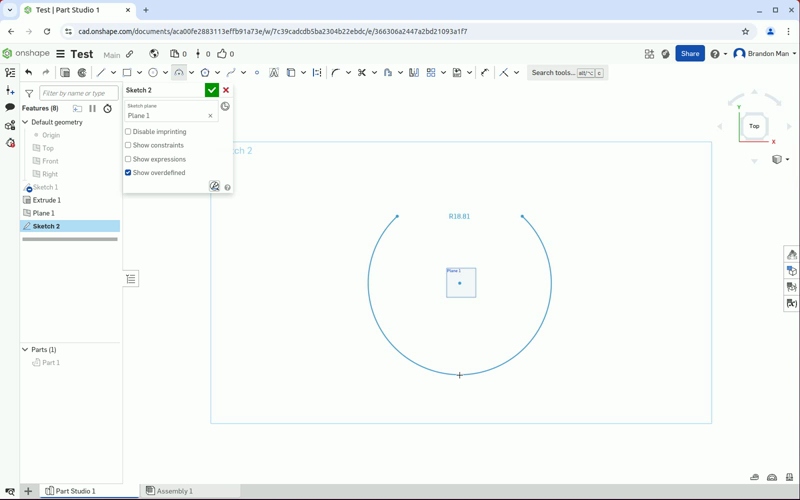
click(459, 374)
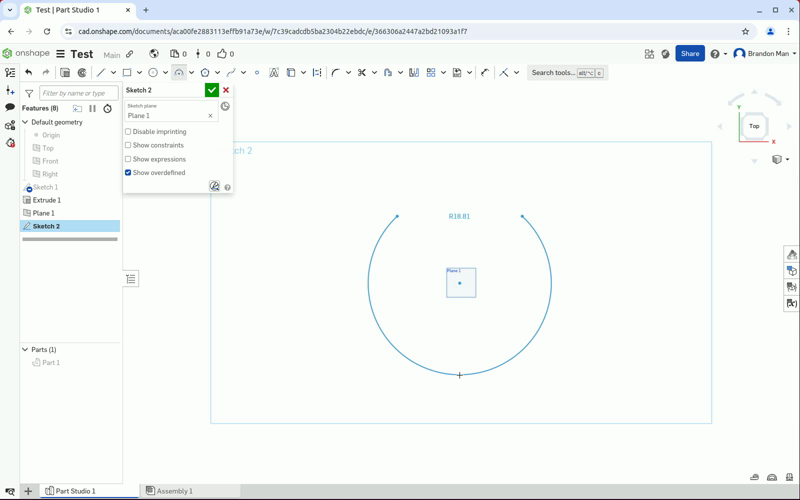
key_up(shift)
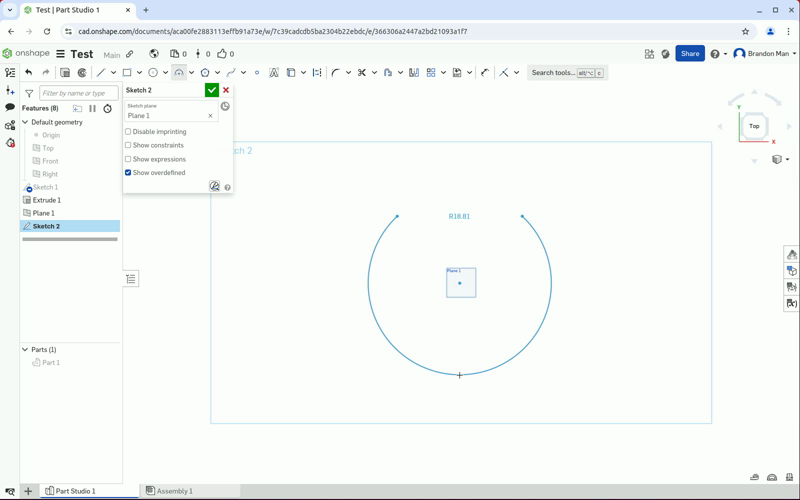
key(esc)
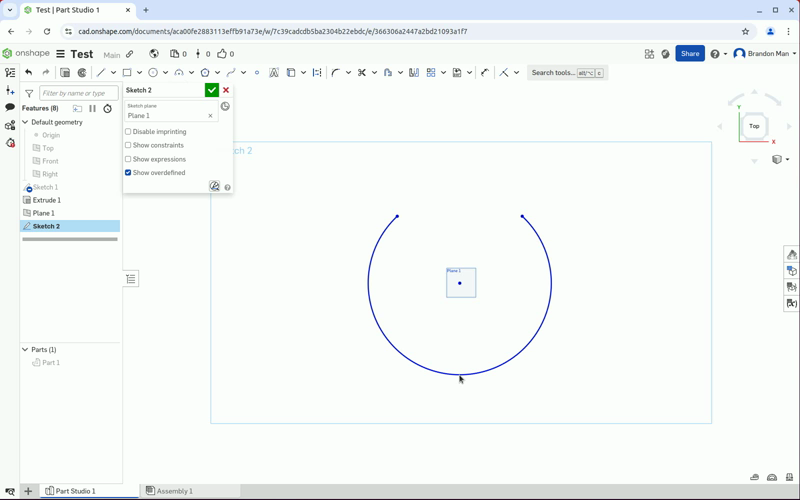
key(l)
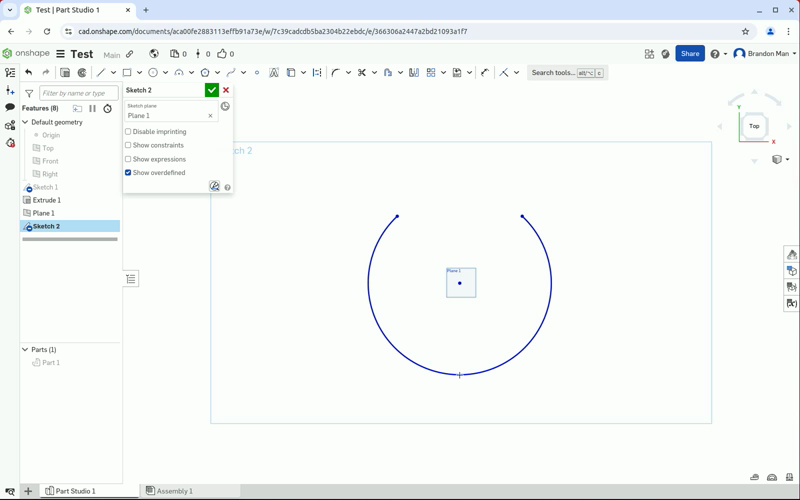
mouse_move(522, 216)
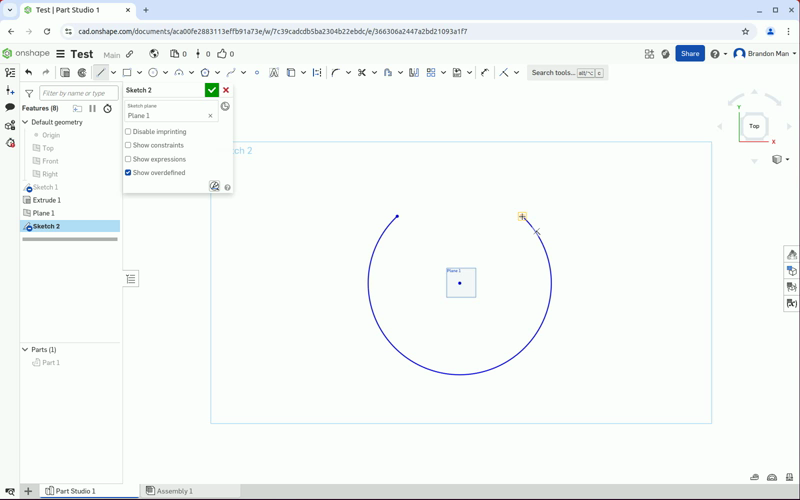
click(522, 216)
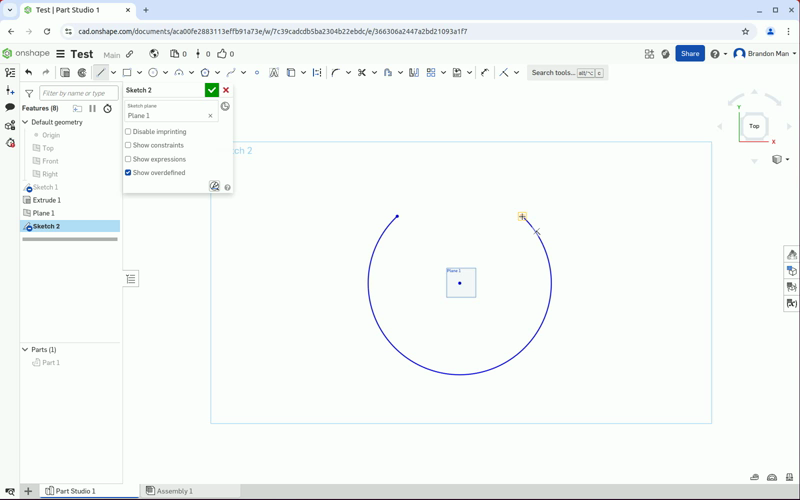
key_down(shift)
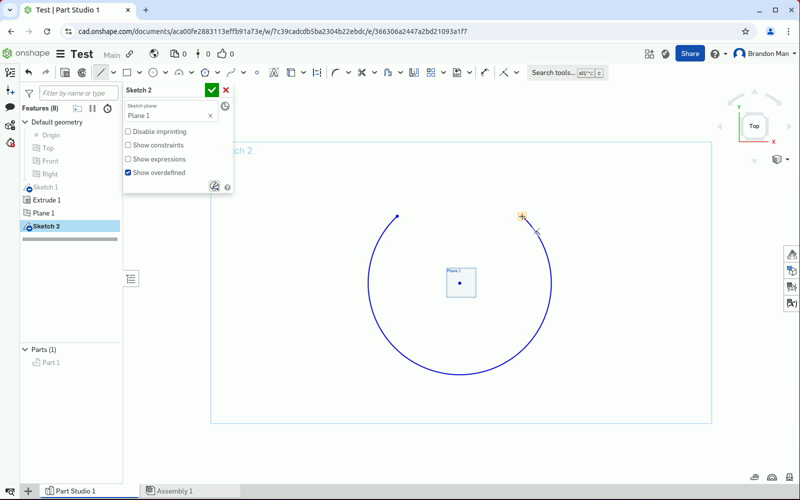
mouse_move(552, 216)
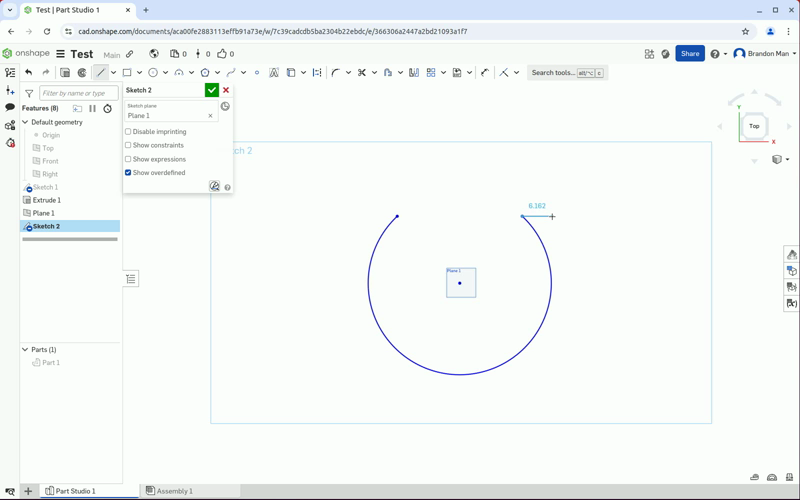
mouse_move(505, 236)
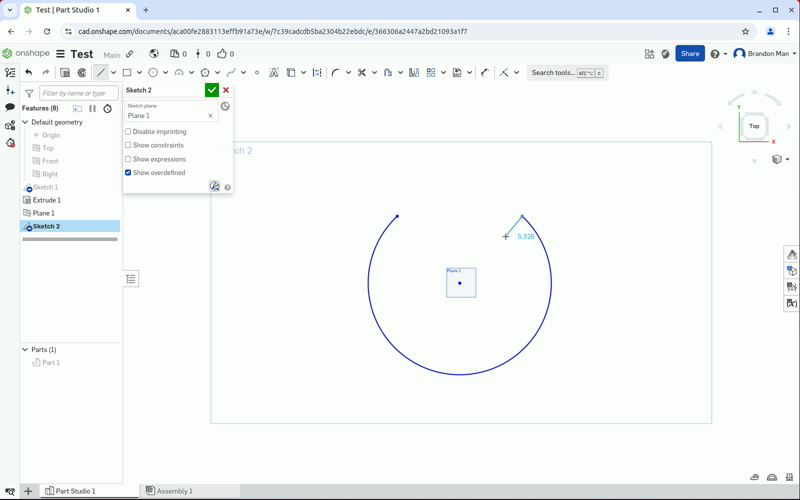
click(505, 236)
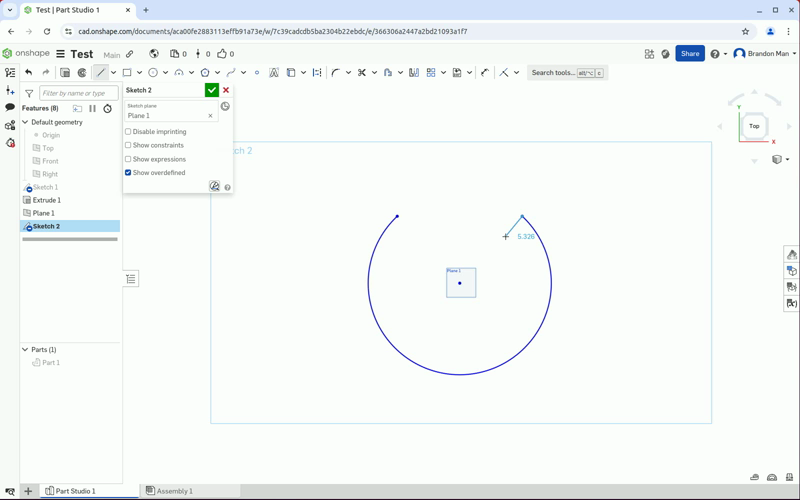
key_up(shift)
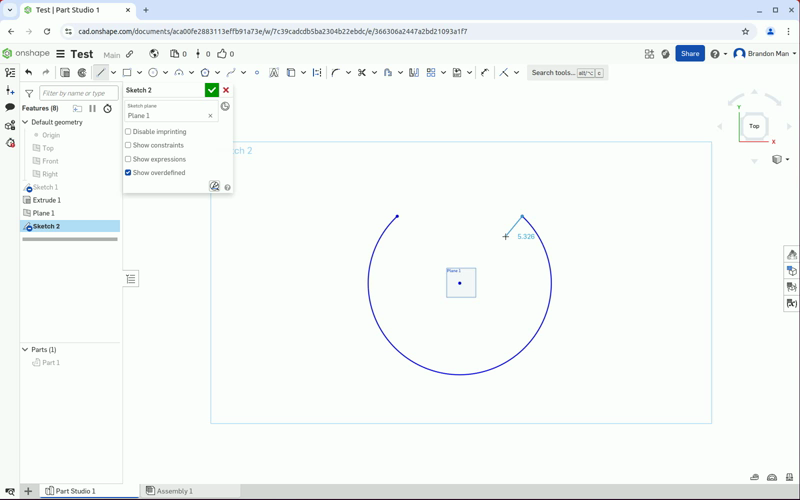
key(esc)
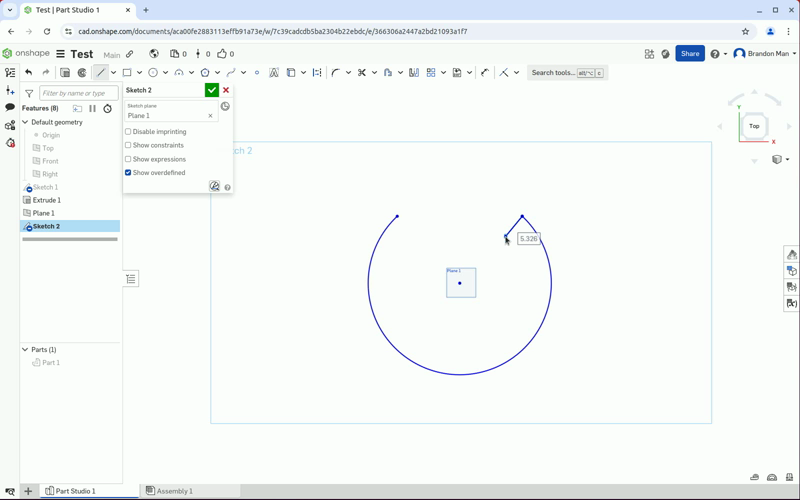
key(a)
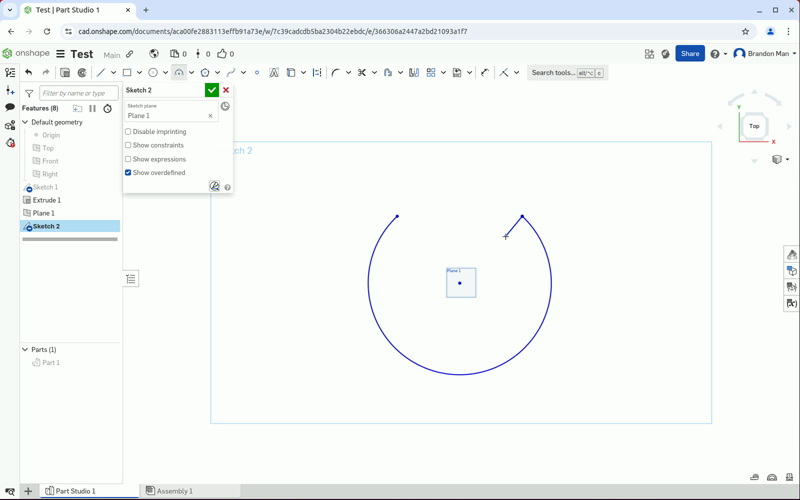
mouse_move(505, 236)
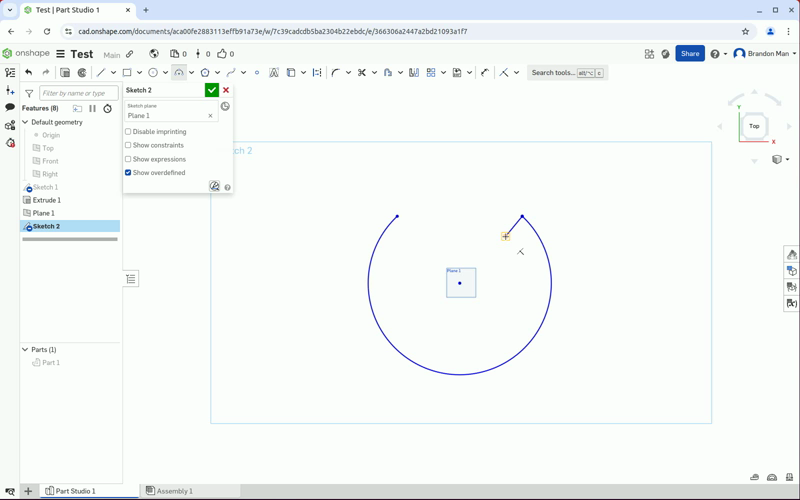
click(505, 236)
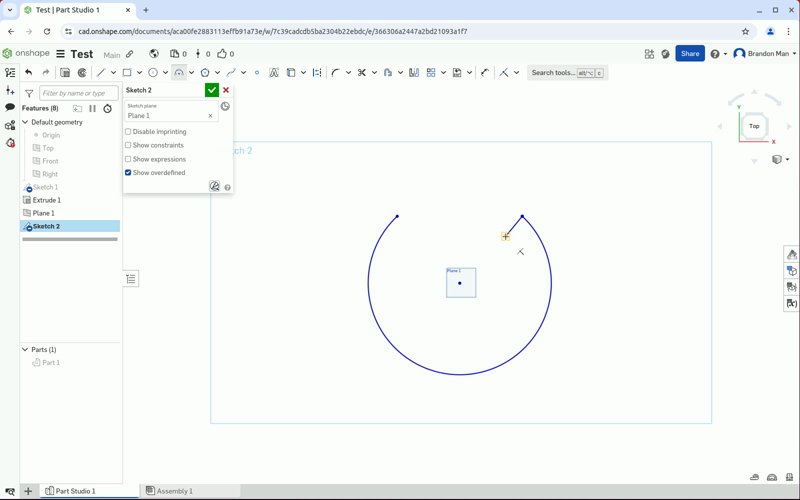
key_down(shift)
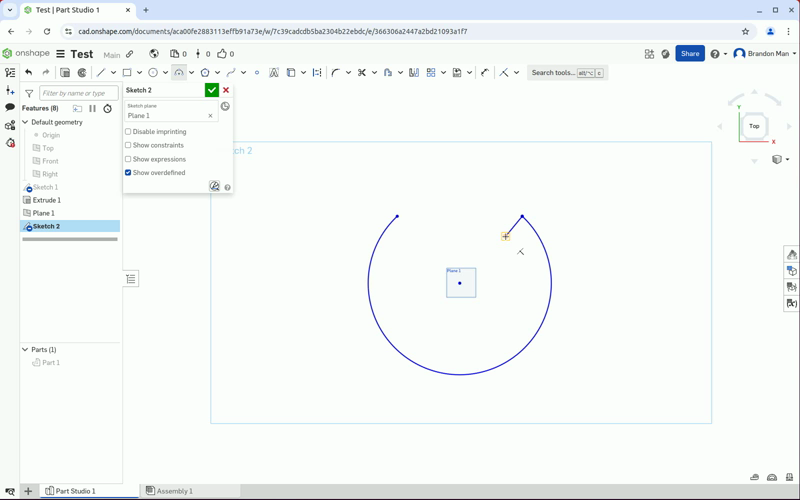
mouse_move(516, 315)
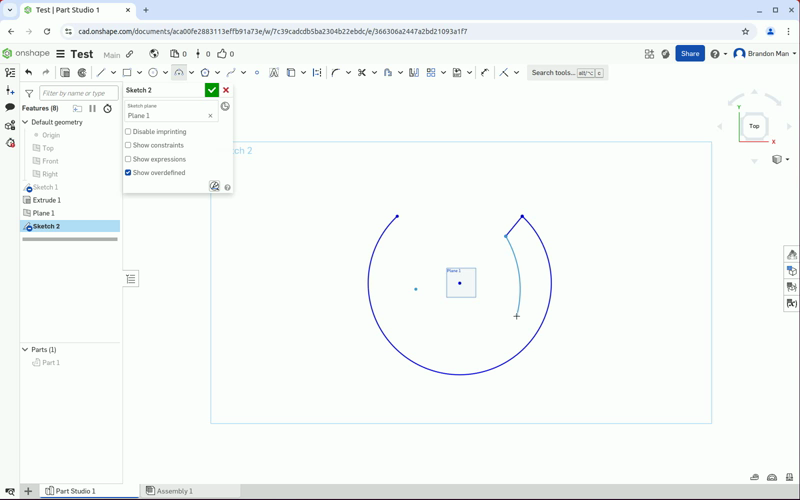
click(516, 315)
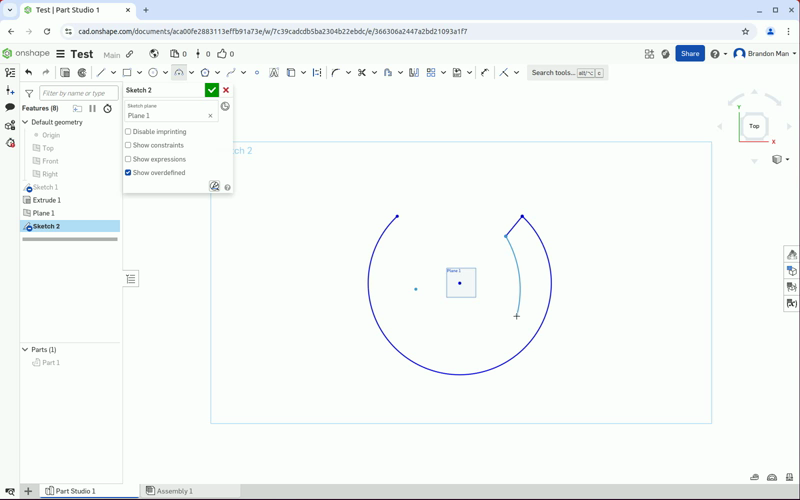
mouse_move(525, 273)
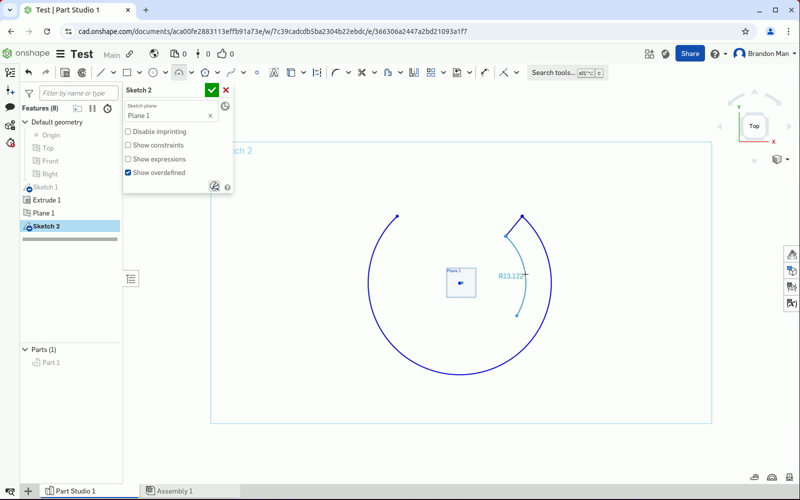
click(525, 273)
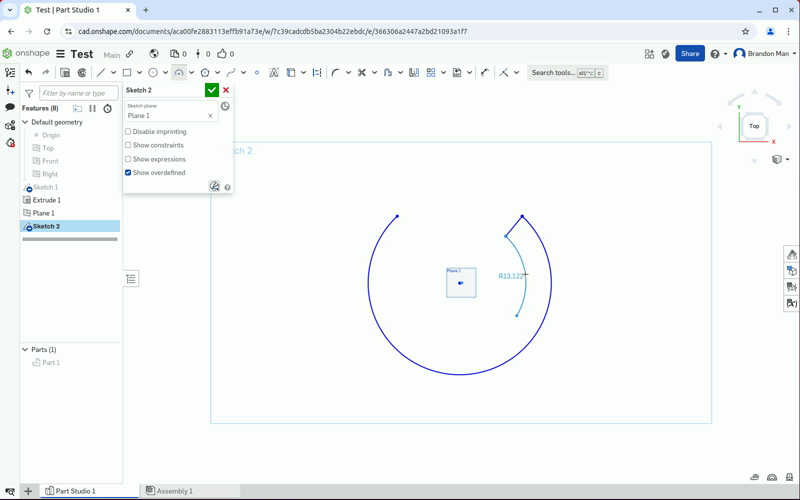
key_up(shift)
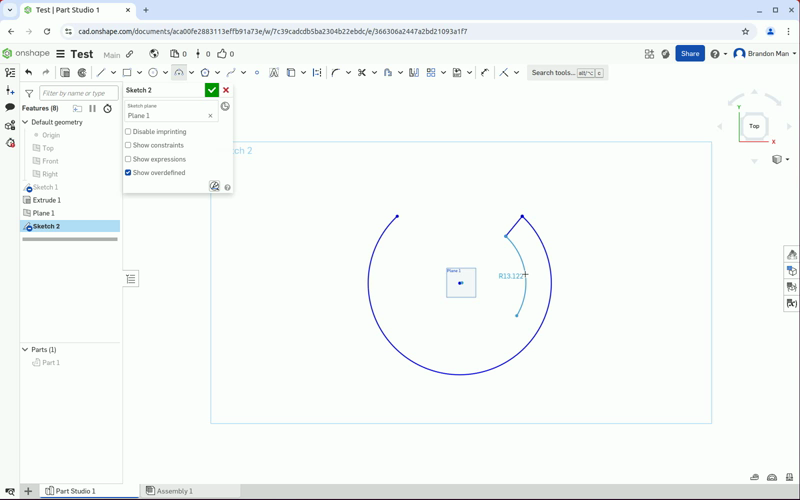
key(esc)
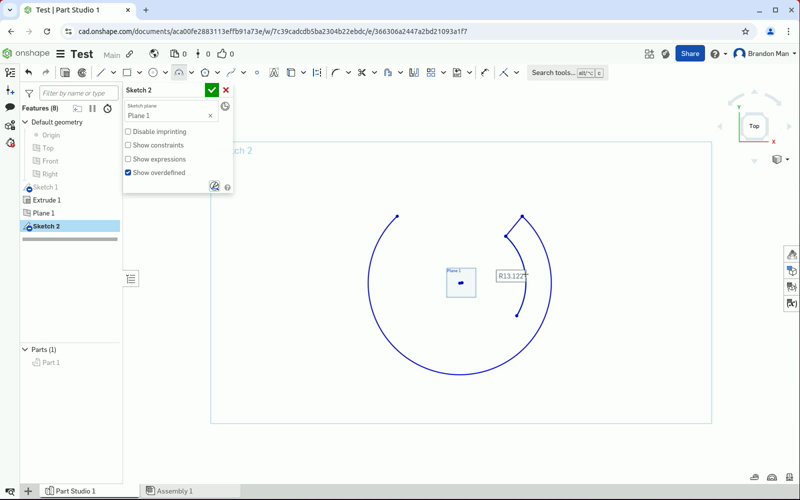
key(l)
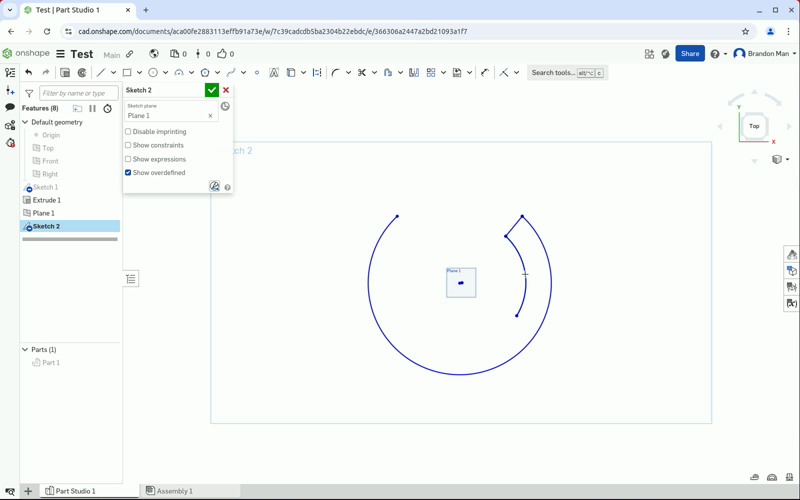
mouse_move(516, 315)
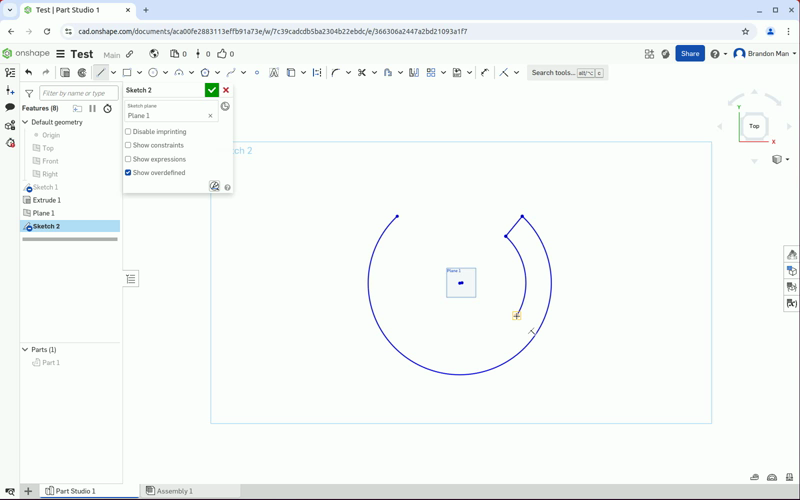
click(516, 315)
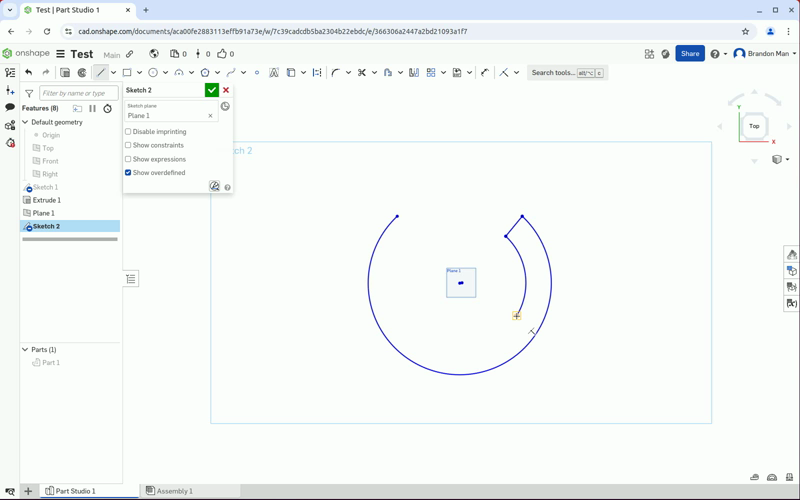
key_down(shift)
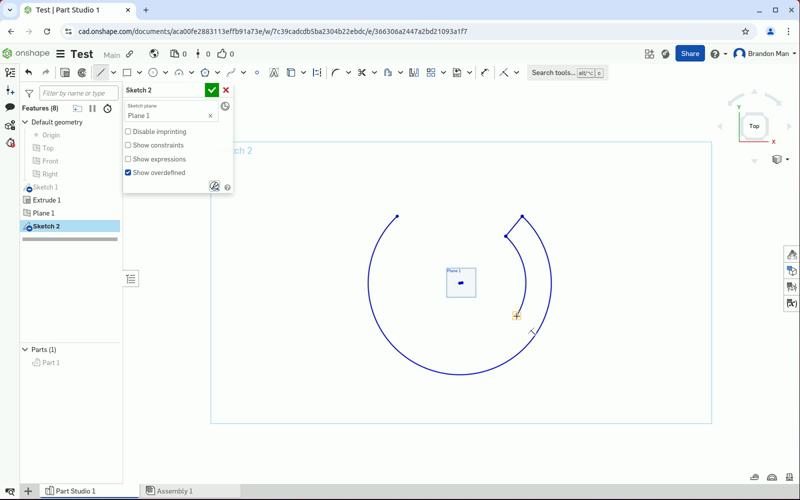
mouse_move(546, 315)
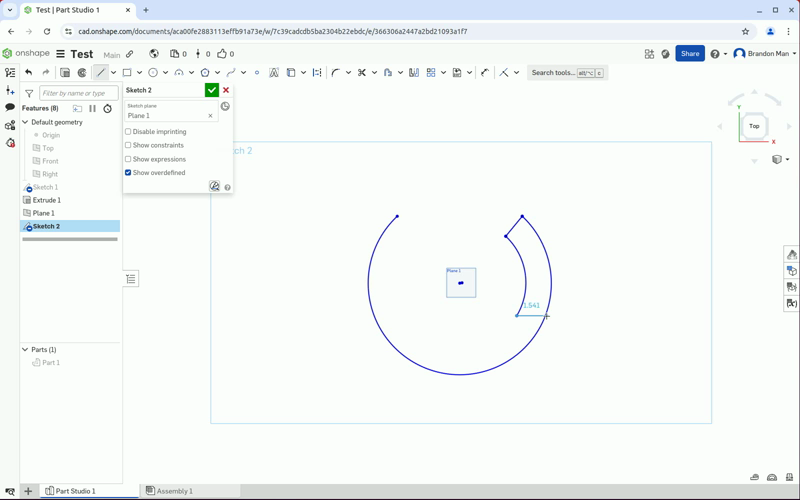
mouse_move(480, 280)
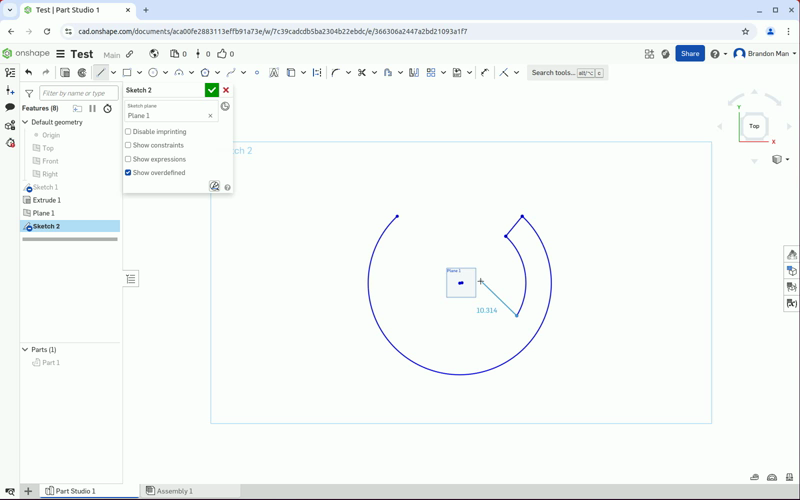
click(480, 280)
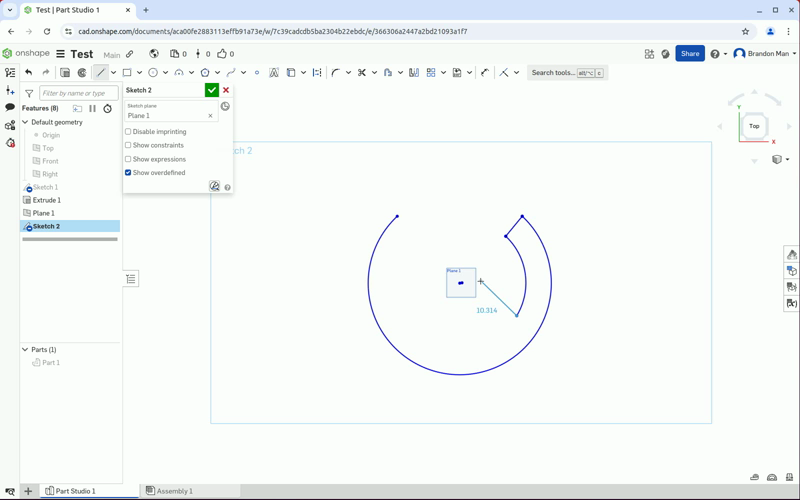
key_up(shift)
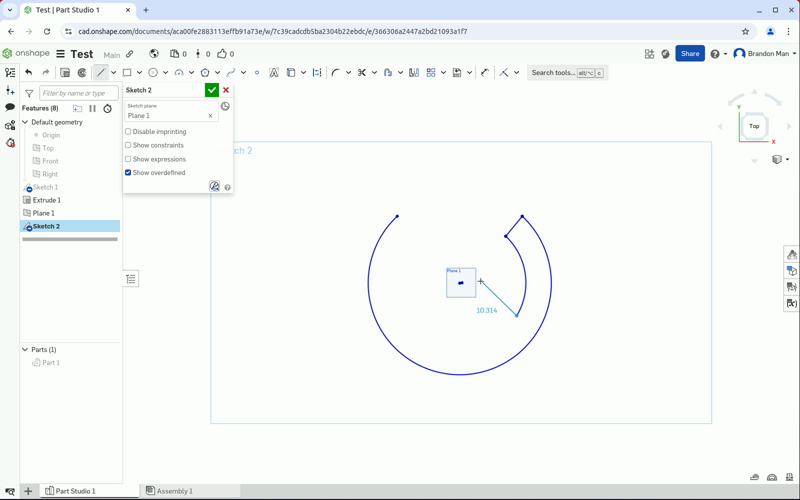
key_down(shift)
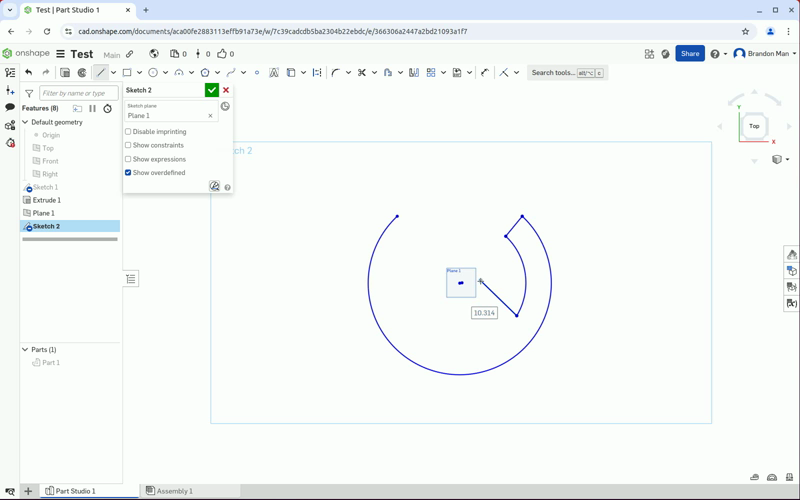
mouse_move(510, 280)
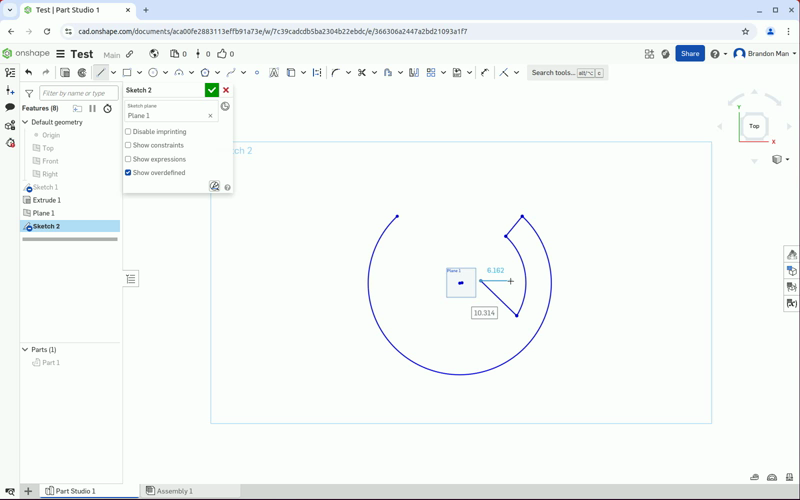
mouse_move(463, 242)
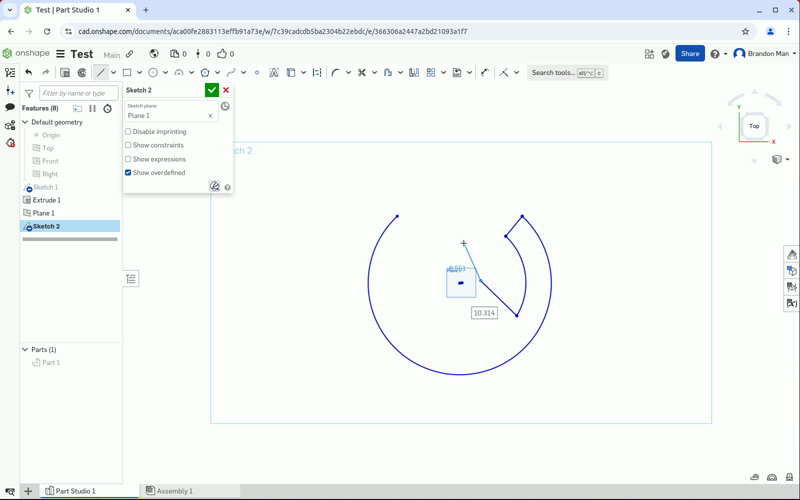
click(463, 242)
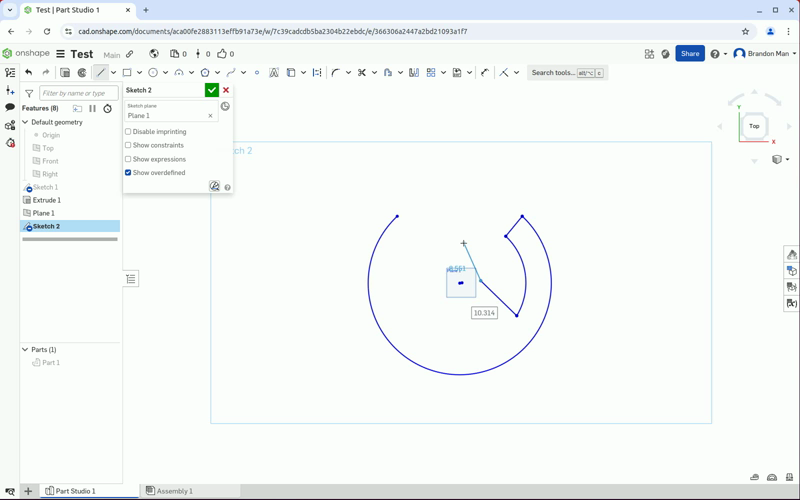
key_up(shift)
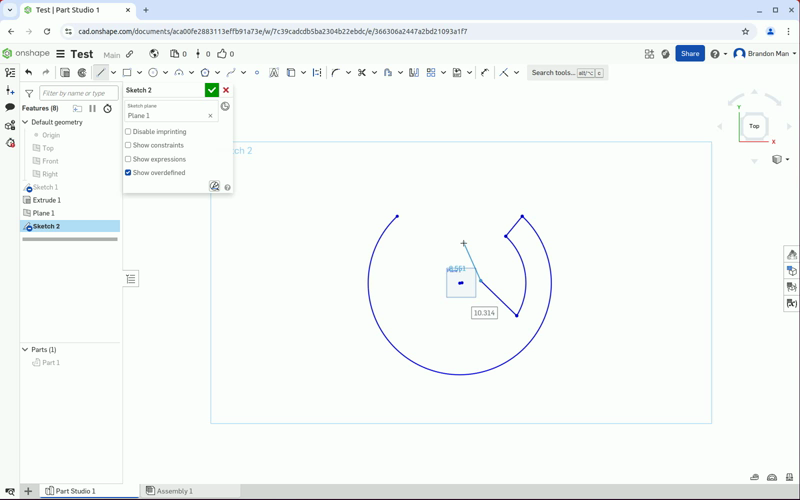
key_down(shift)
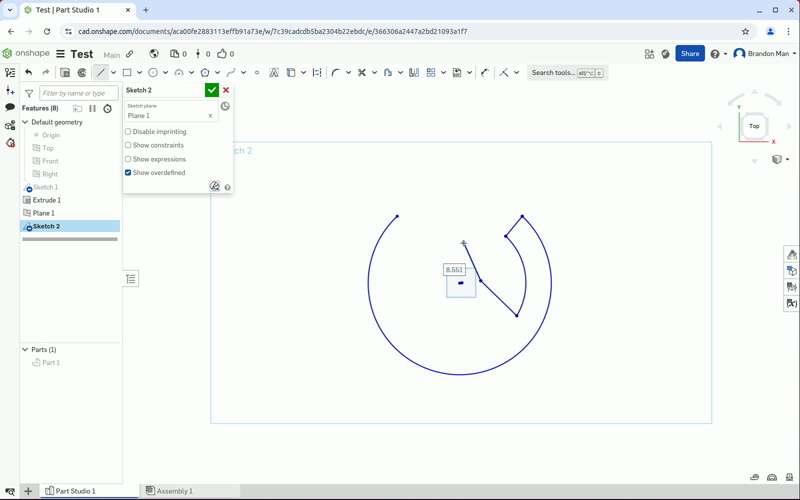
mouse_move(493, 242)
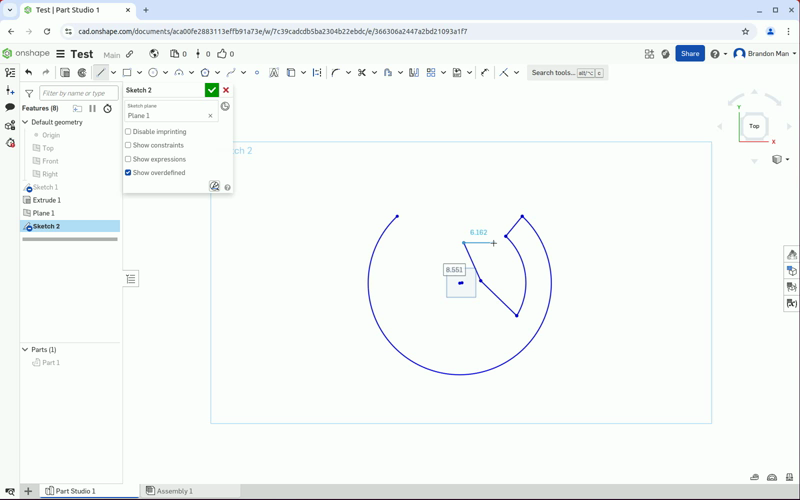
mouse_move(463, 300)
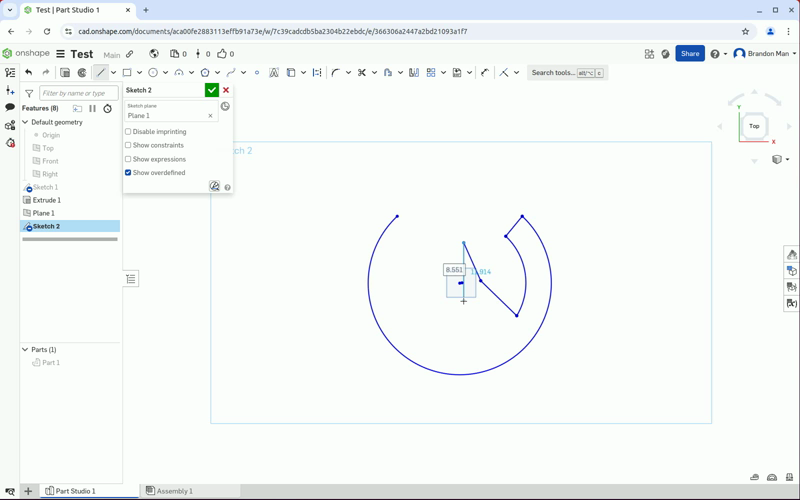
click(463, 300)
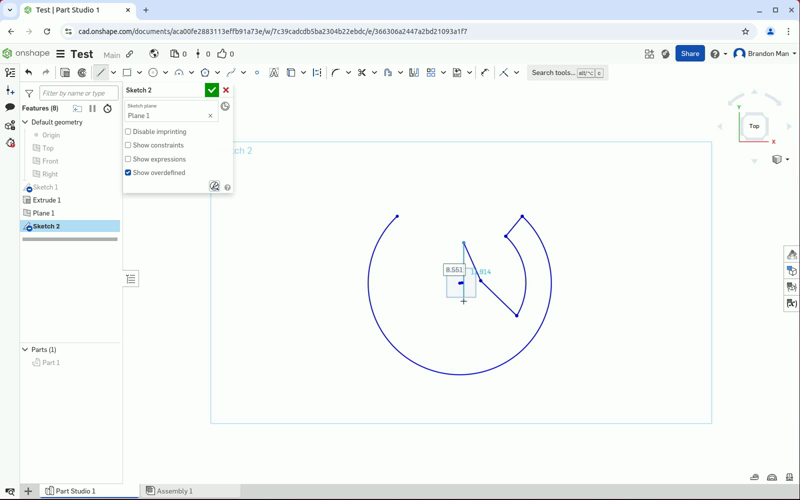
key_up(shift)
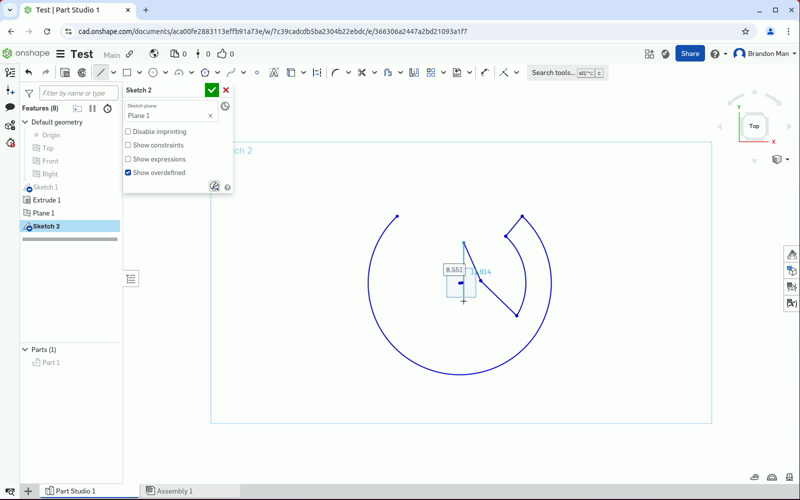
key_down(shift)
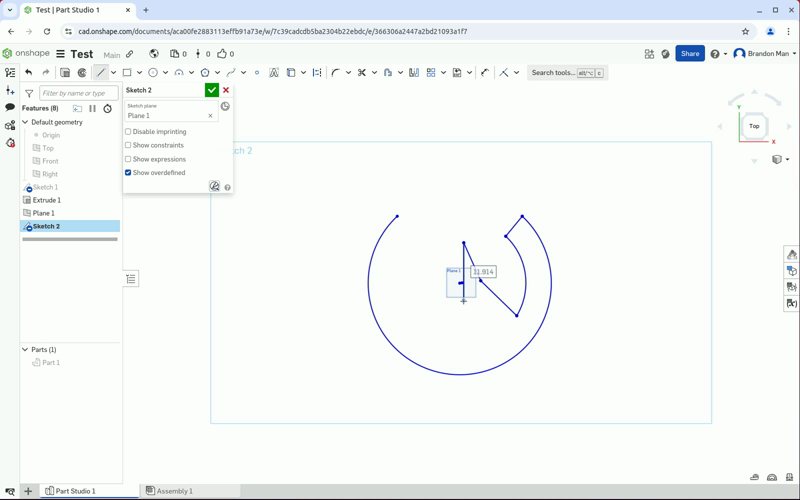
mouse_move(493, 300)
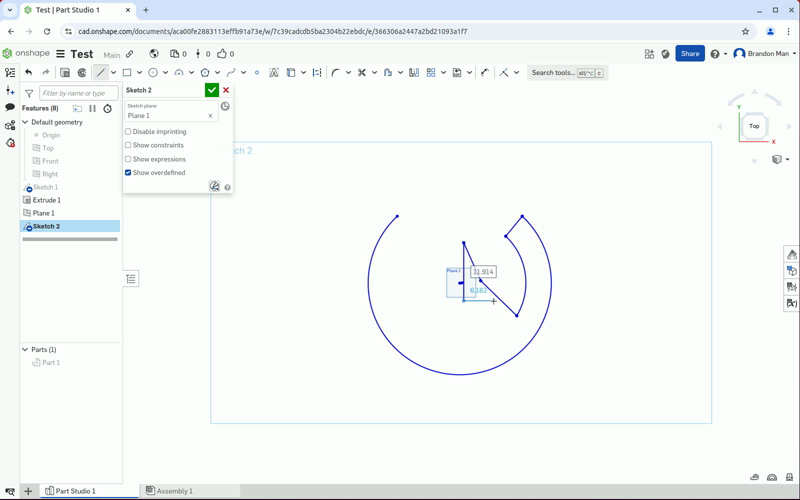
mouse_move(498, 333)
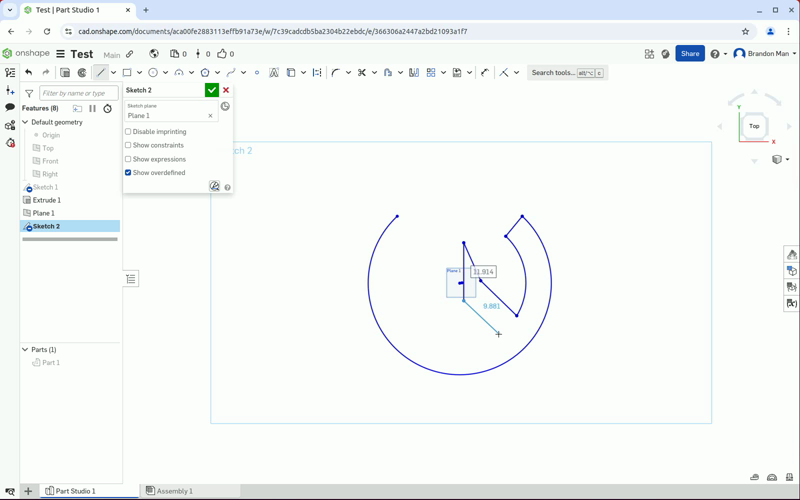
click(498, 333)
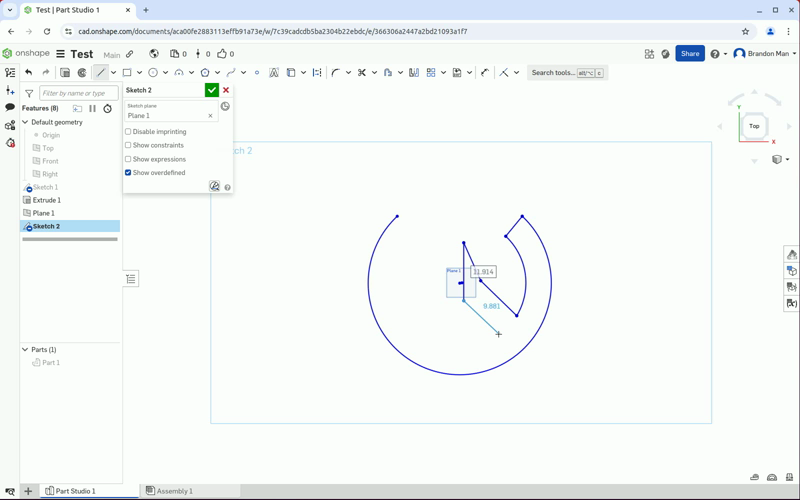
key_up(shift)
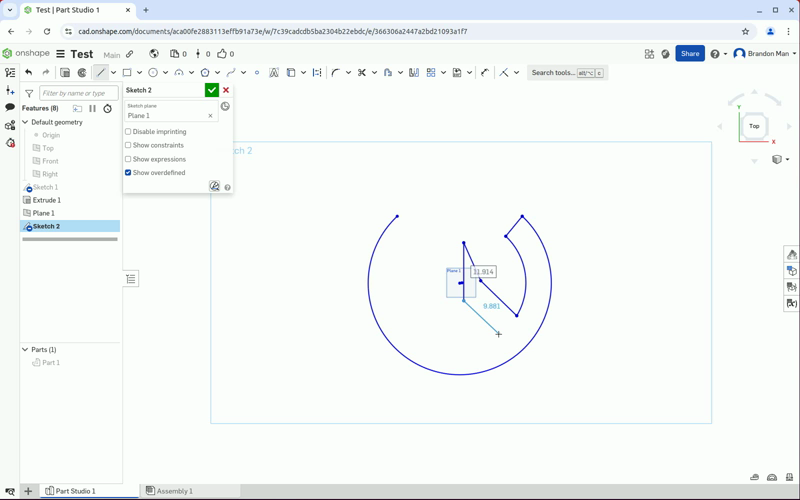
key(esc)
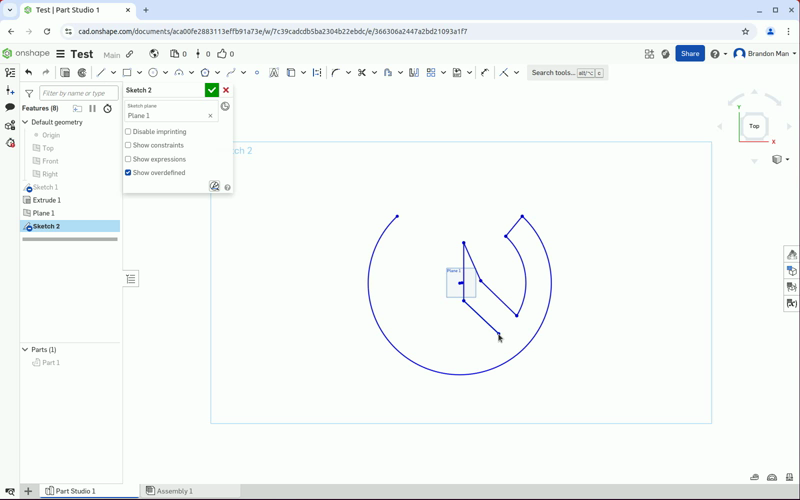
key(a)
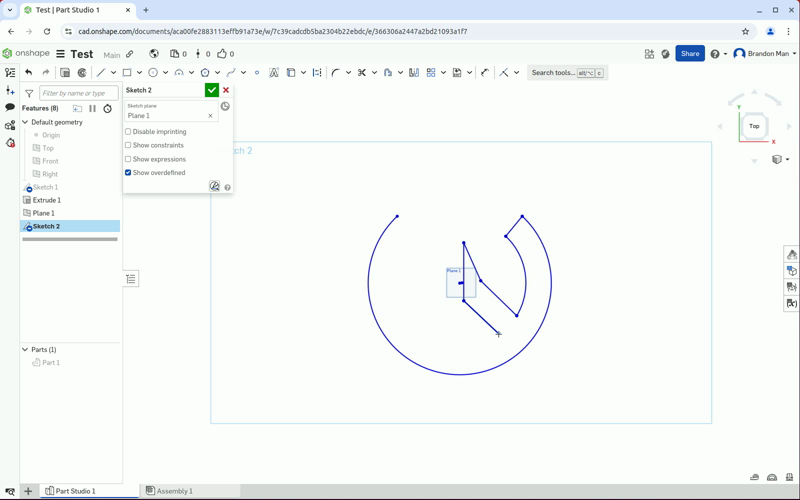
mouse_move(498, 333)
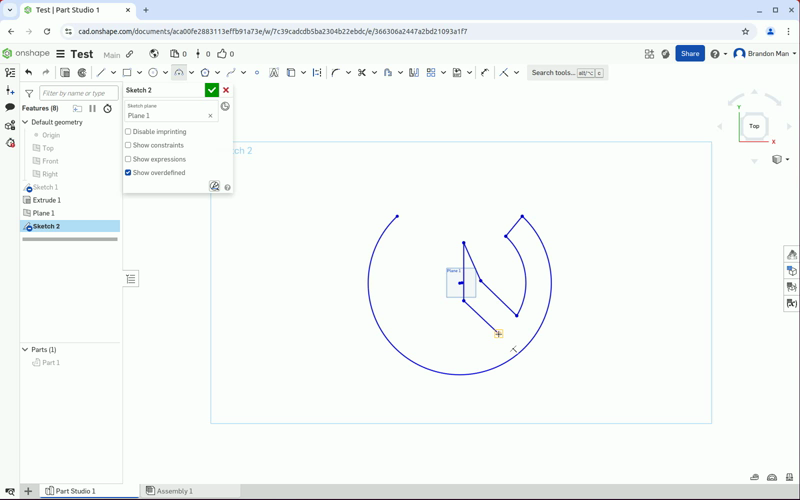
click(498, 333)
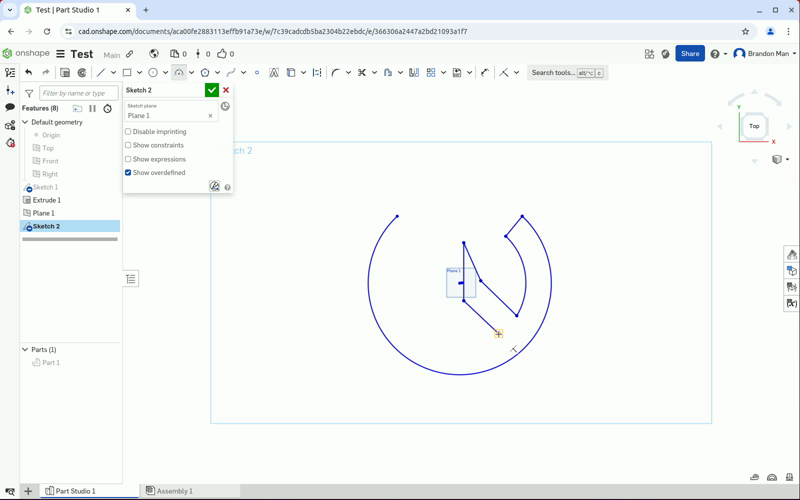
key_down(shift)
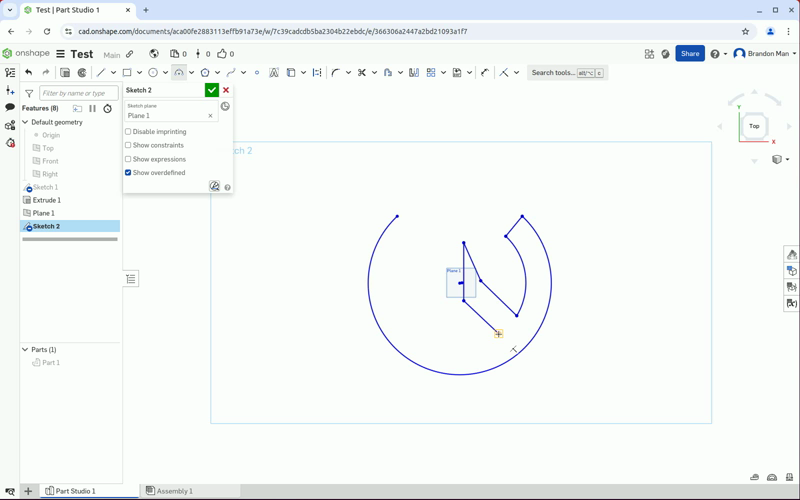
mouse_move(420, 333)
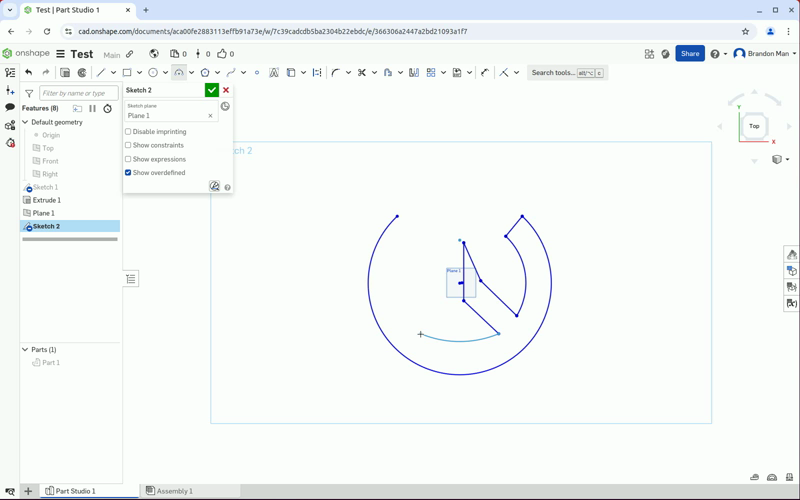
click(420, 333)
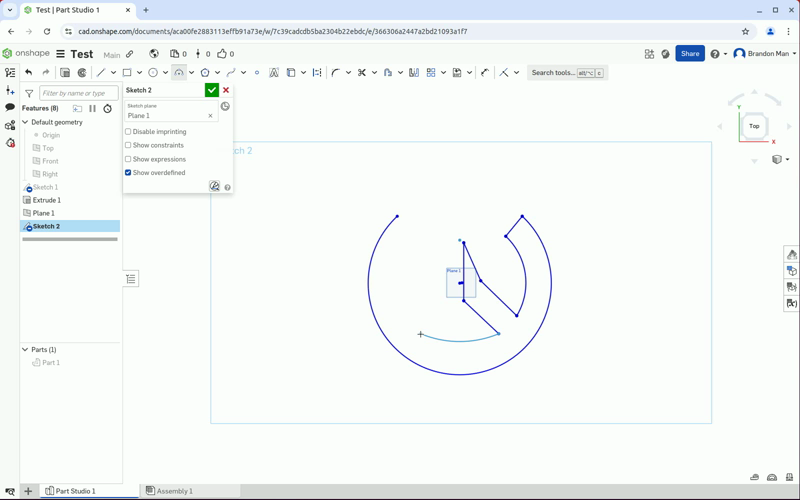
mouse_move(459, 347)
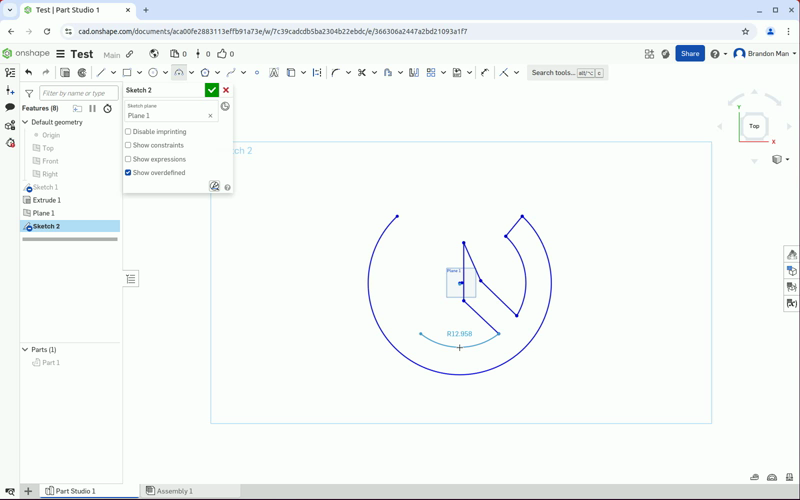
click(459, 347)
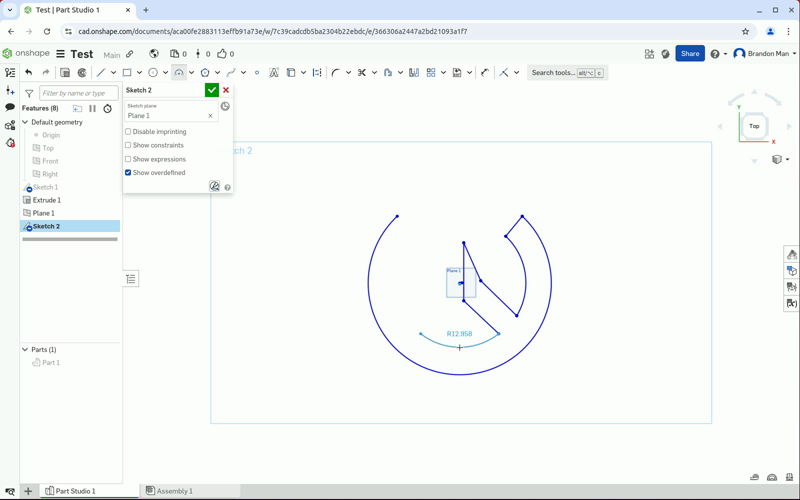
key_up(shift)
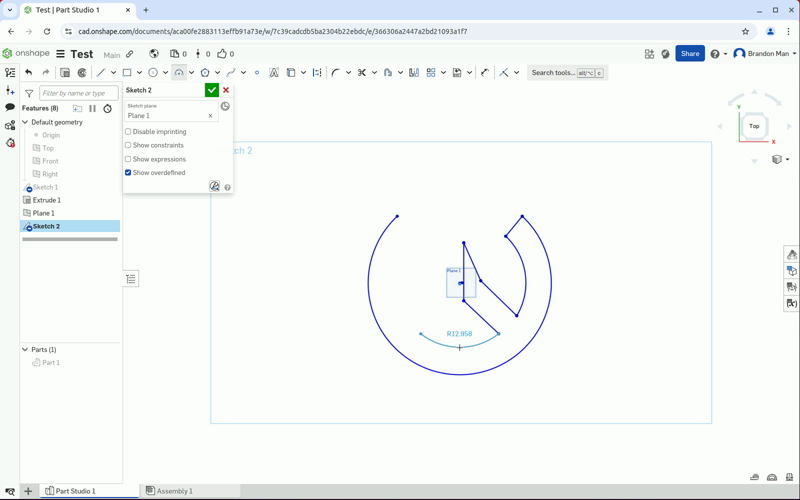
key(esc)
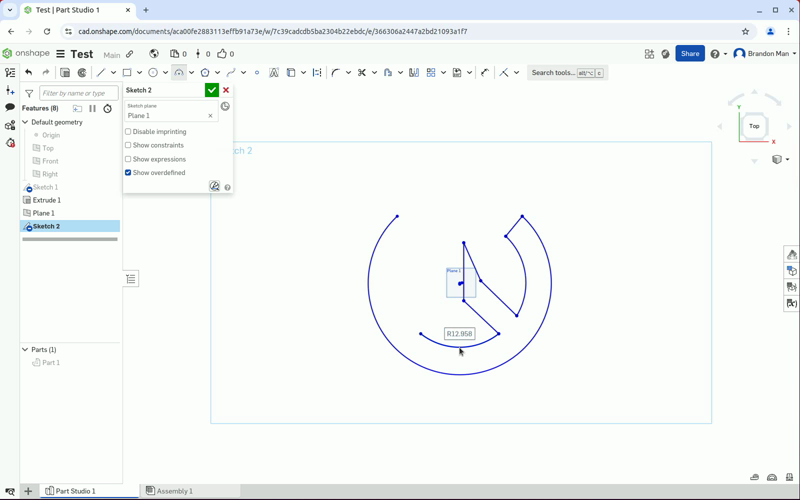
key(l)
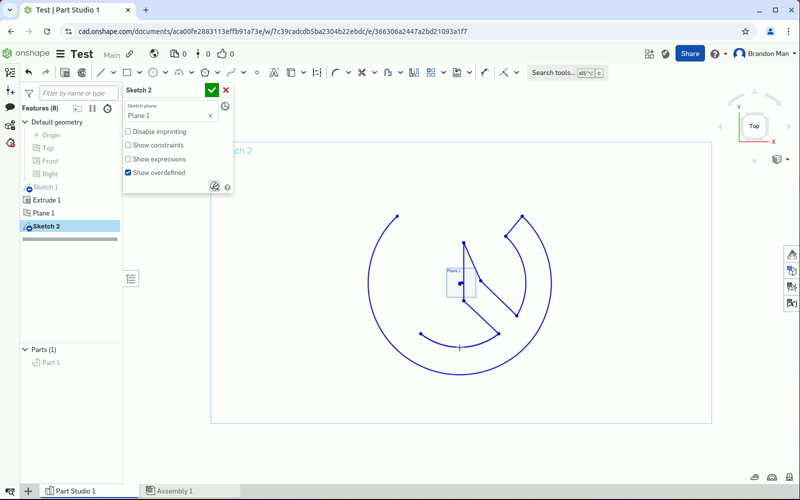
mouse_move(420, 333)
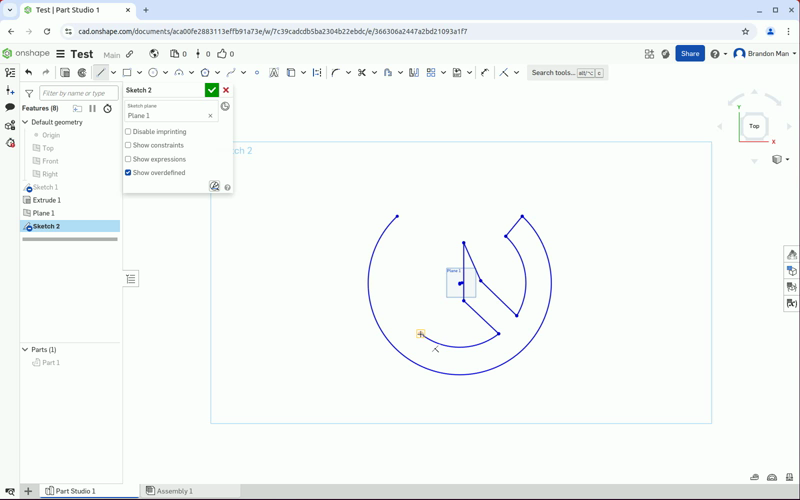
click(420, 333)
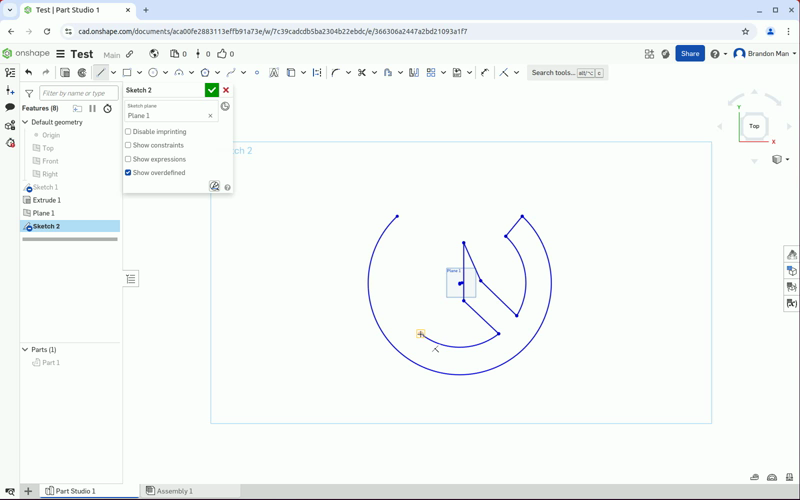
key_down(shift)
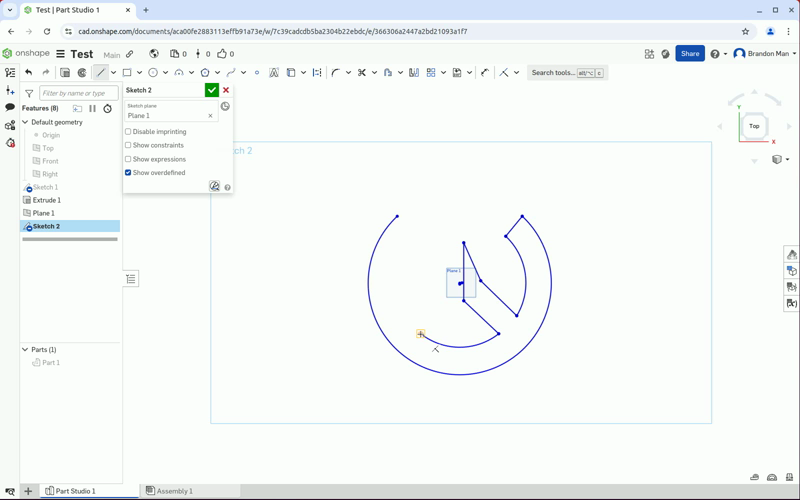
mouse_move(450, 333)
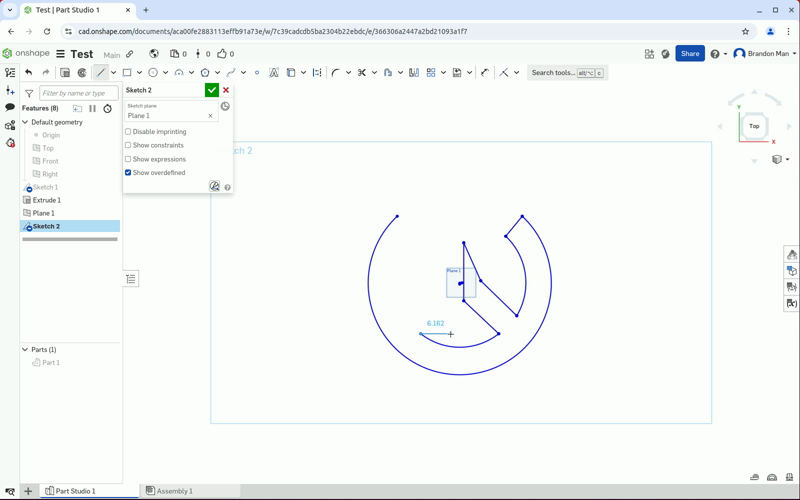
mouse_move(455, 300)
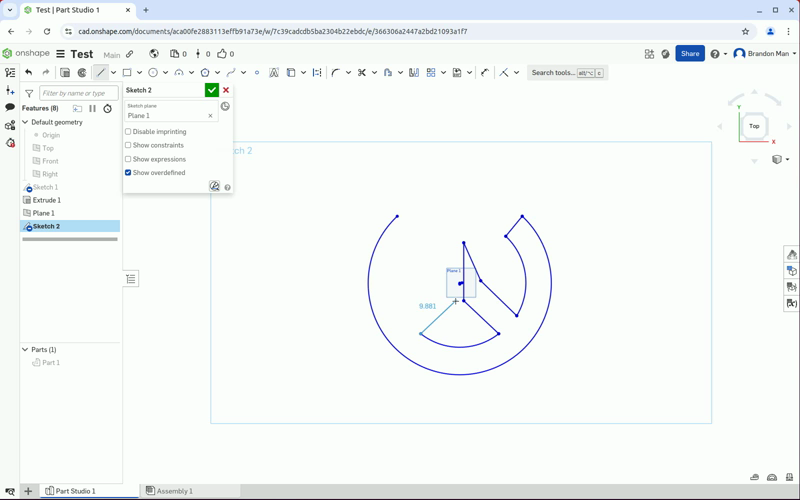
click(455, 300)
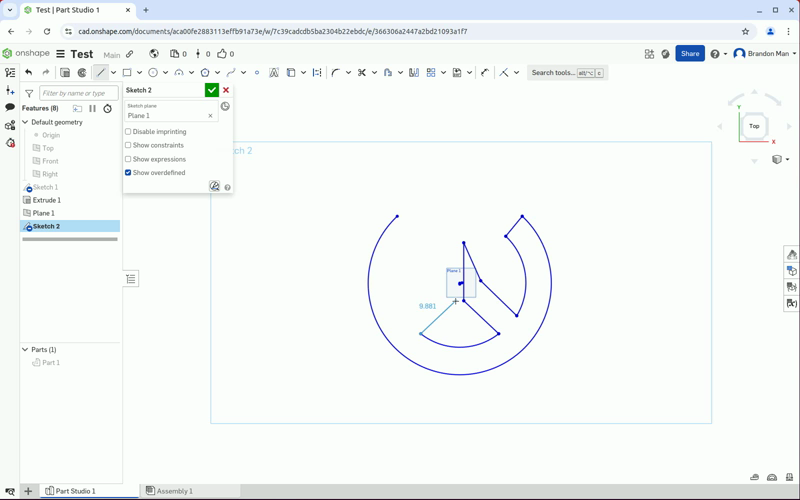
key_up(shift)
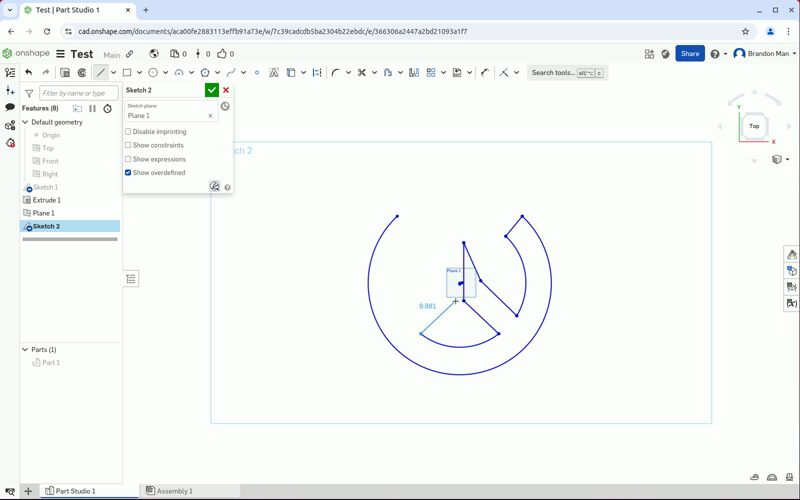
key_down(shift)
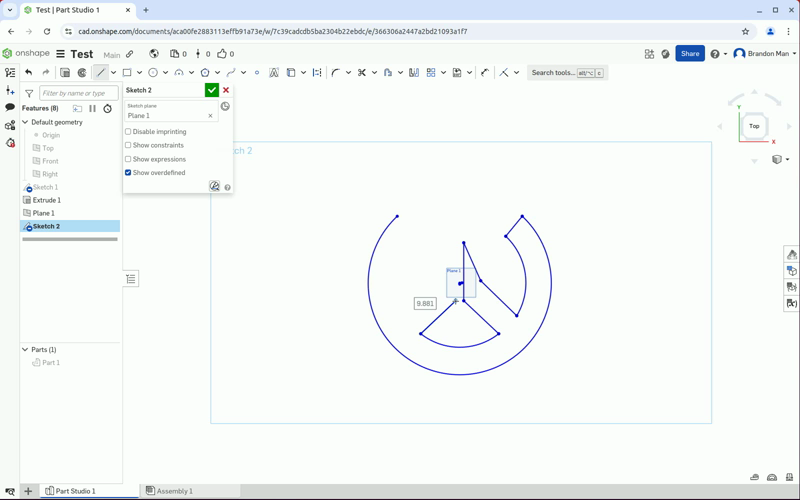
mouse_move(485, 300)
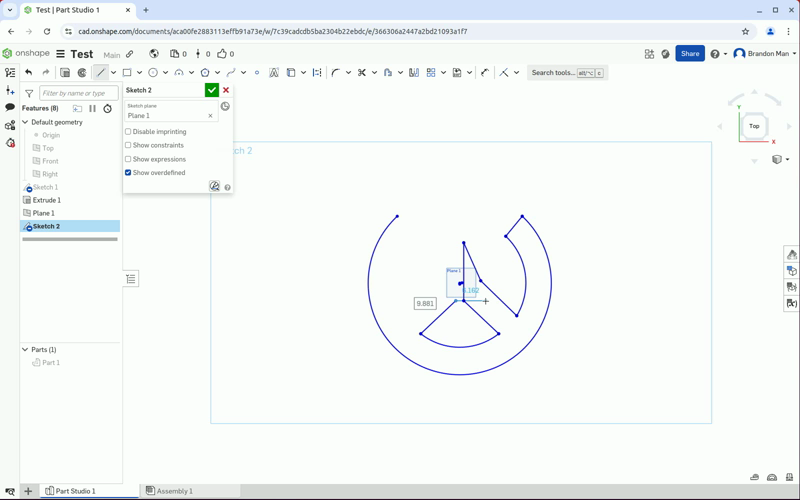
mouse_move(455, 242)
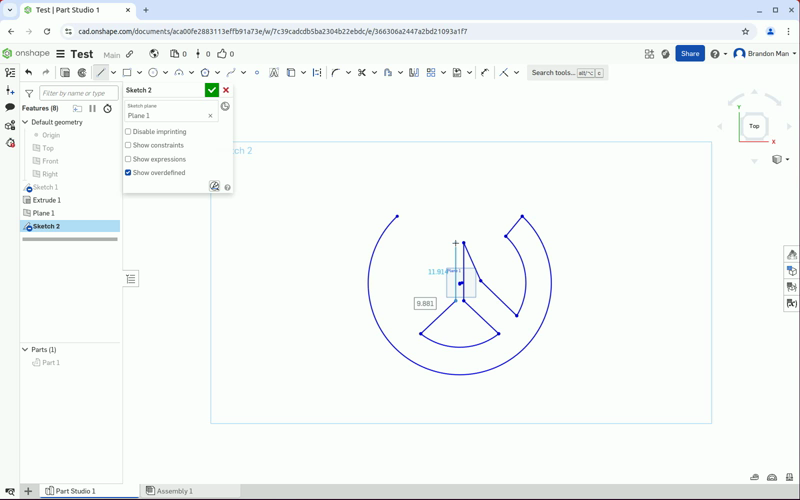
click(455, 242)
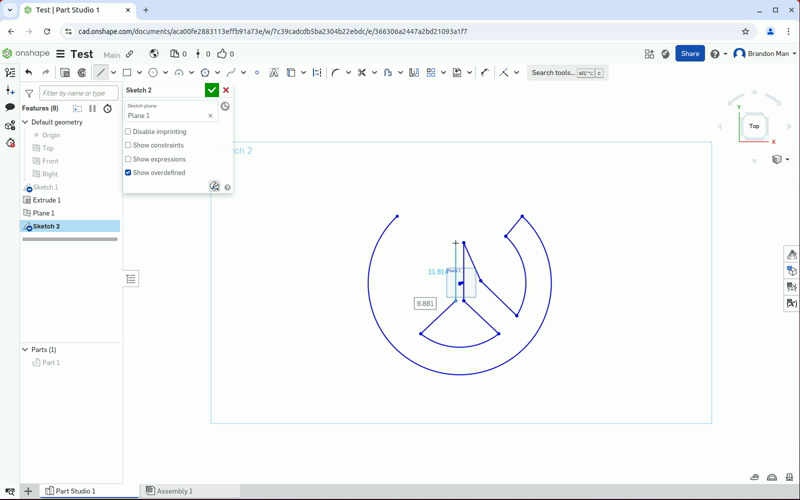
key_up(shift)
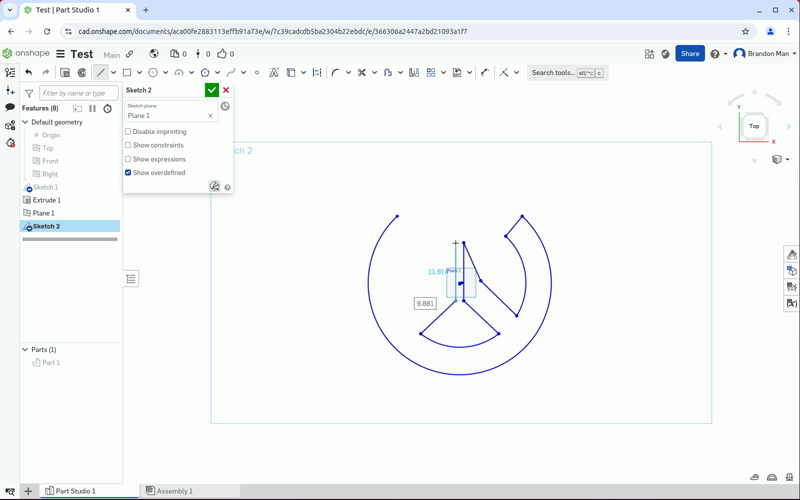
key_down(shift)
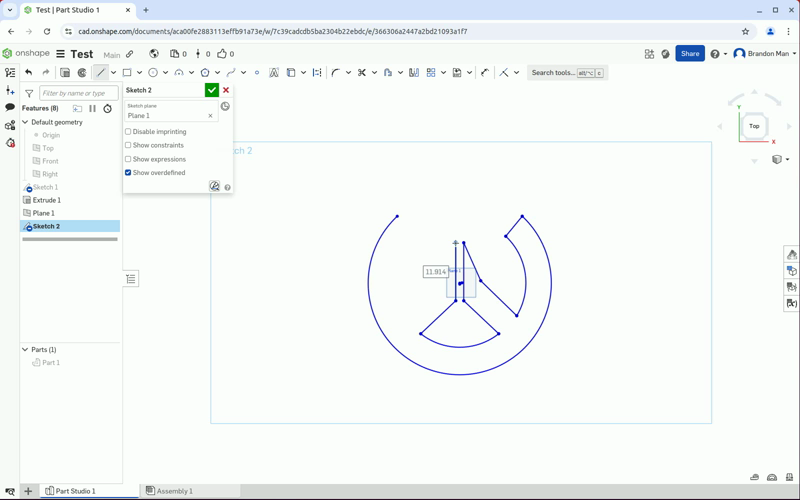
mouse_move(485, 242)
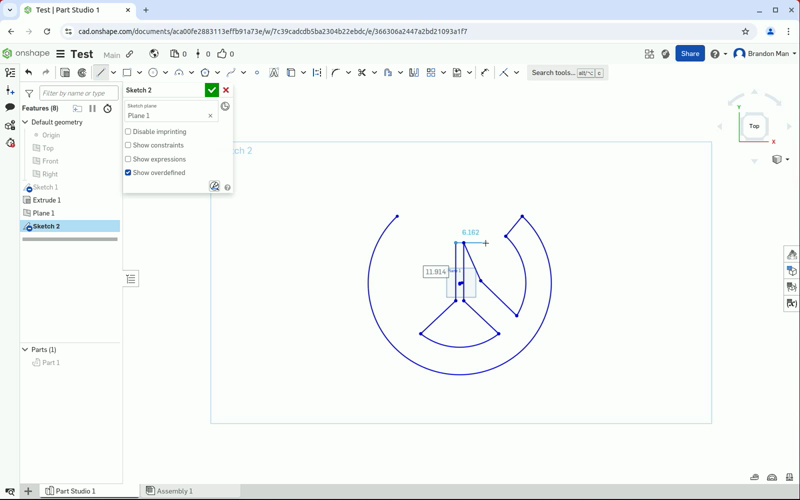
mouse_move(438, 280)
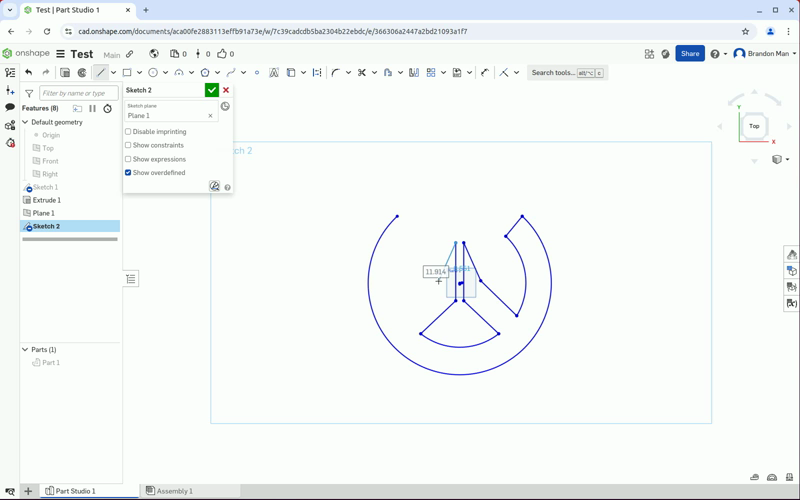
click(438, 280)
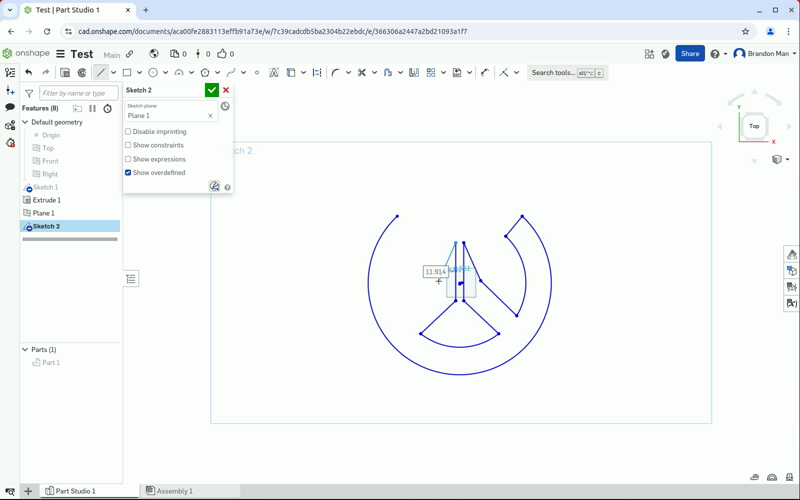
key_up(shift)
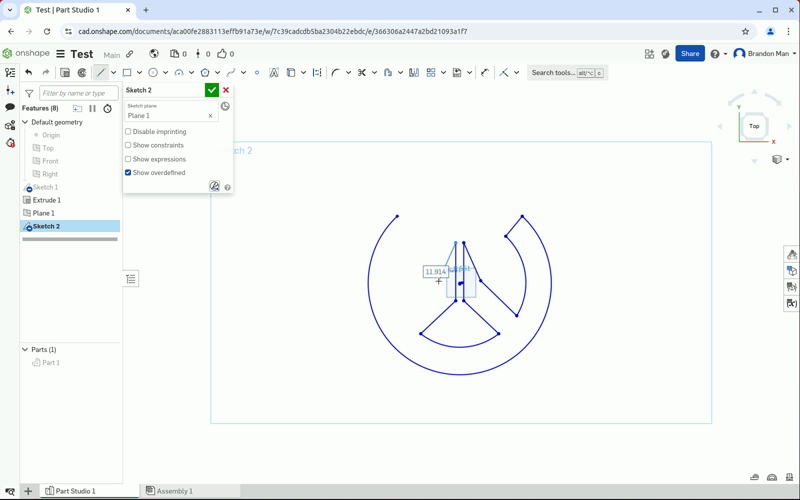
key_down(shift)
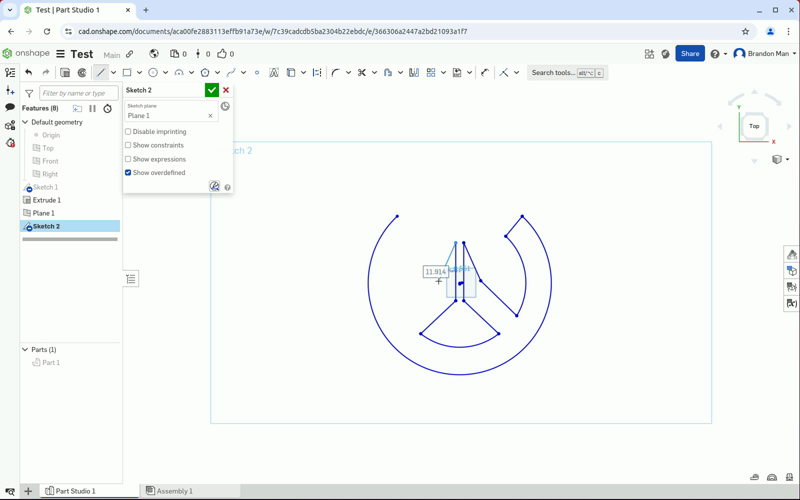
mouse_move(468, 280)
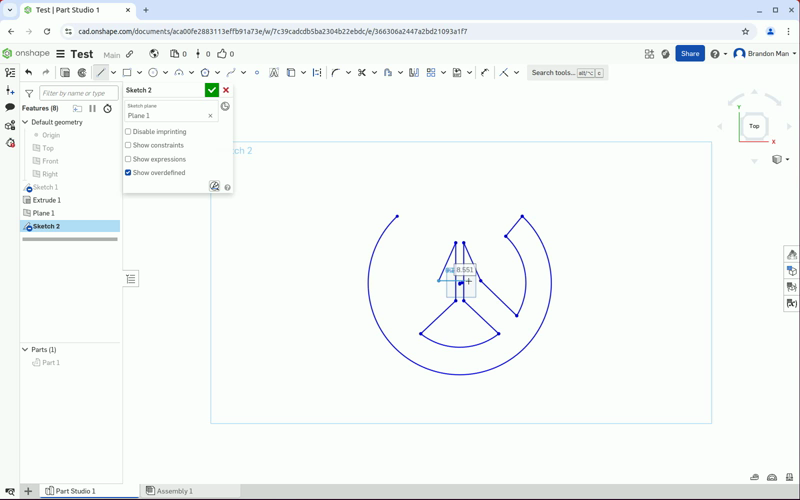
mouse_move(402, 315)
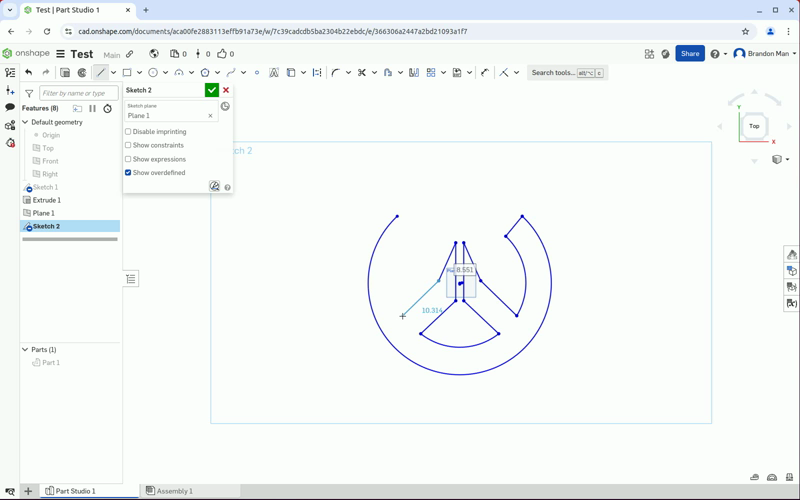
click(402, 315)
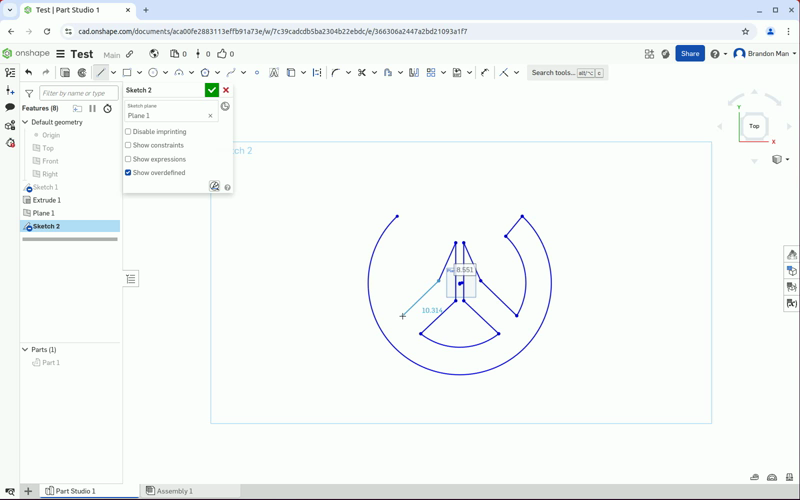
key_up(shift)
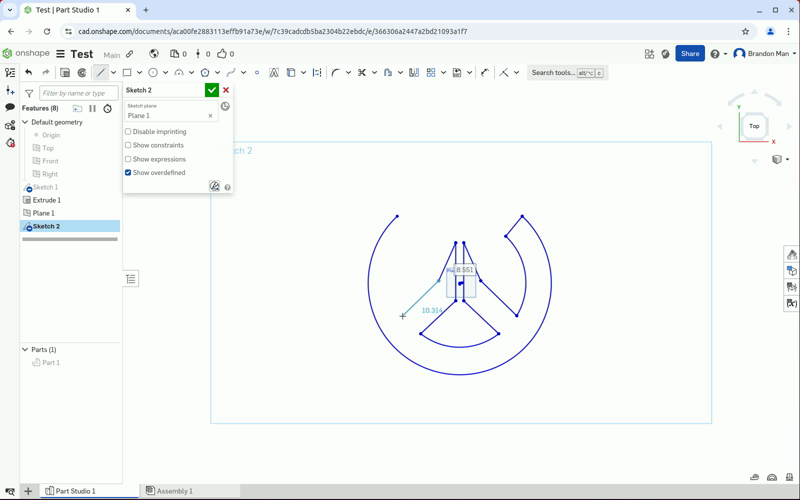
key(esc)
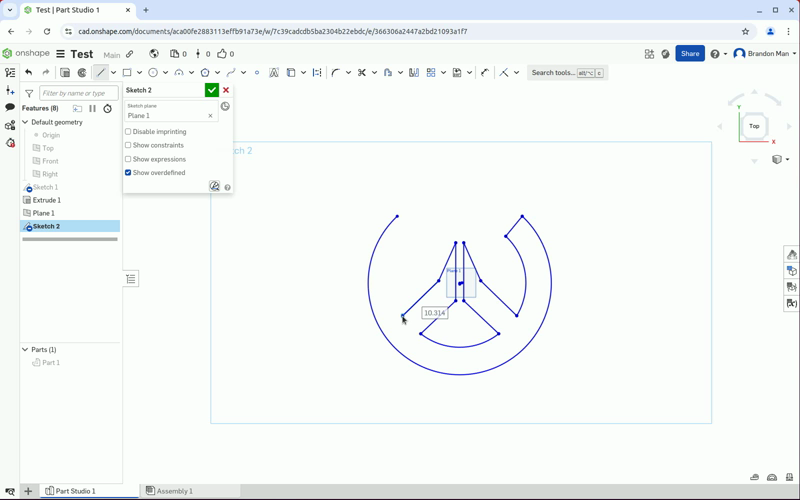
key(a)
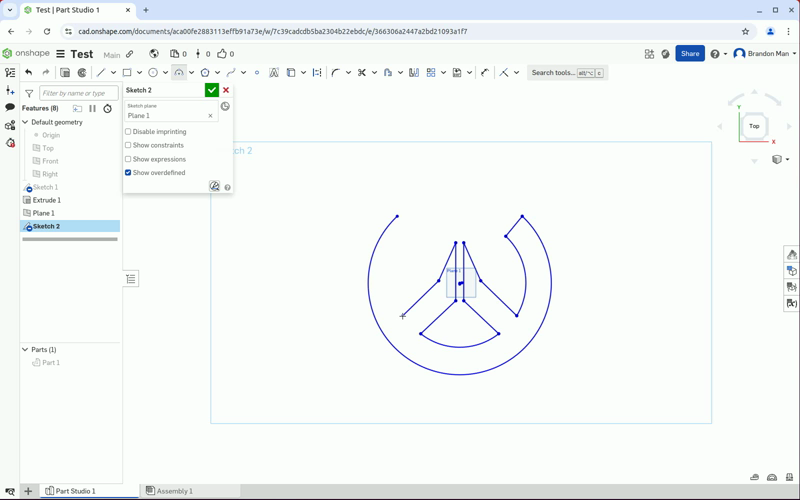
mouse_move(402, 315)
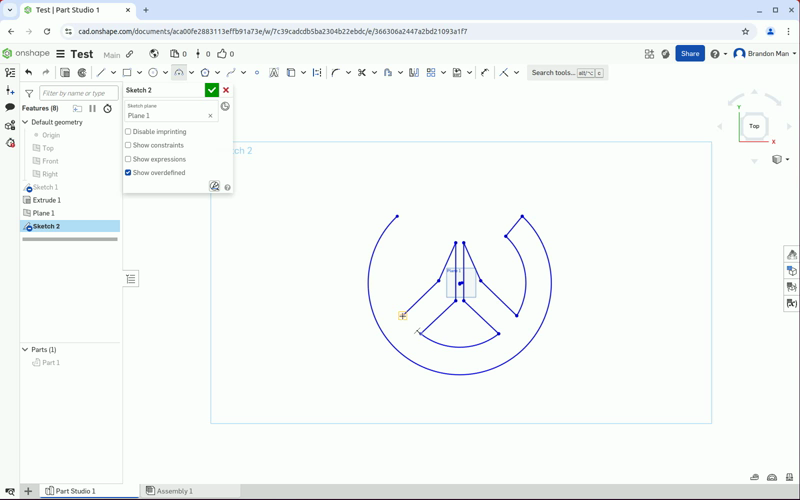
click(402, 315)
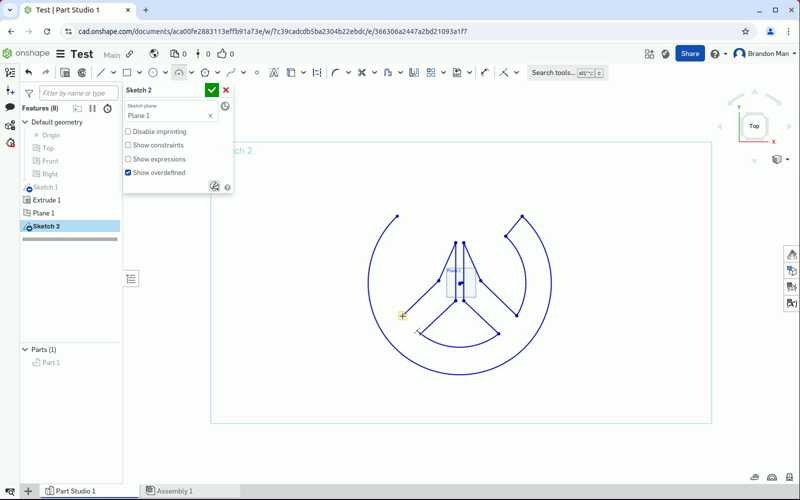
key_down(shift)
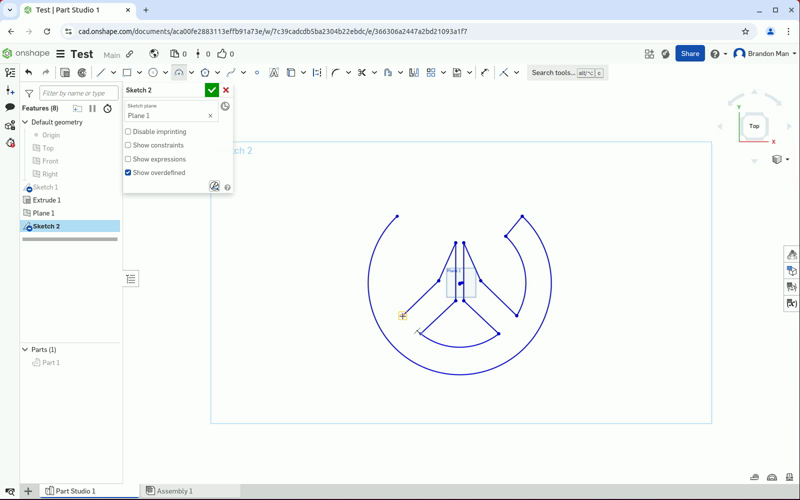
mouse_move(413, 236)
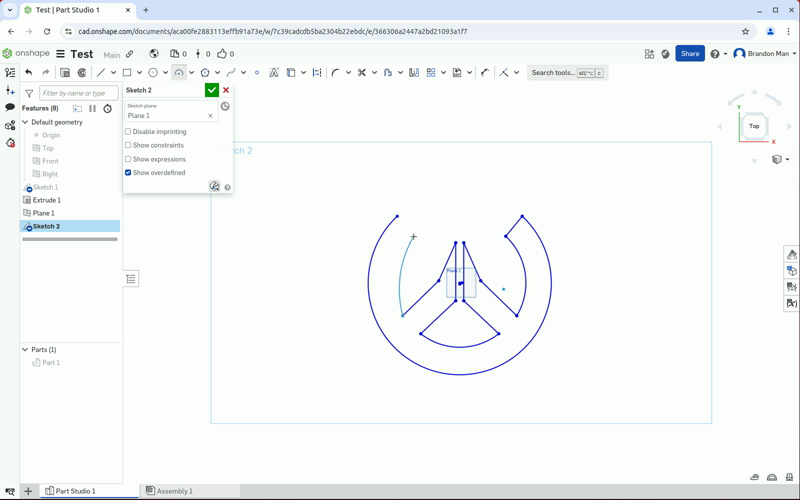
click(413, 236)
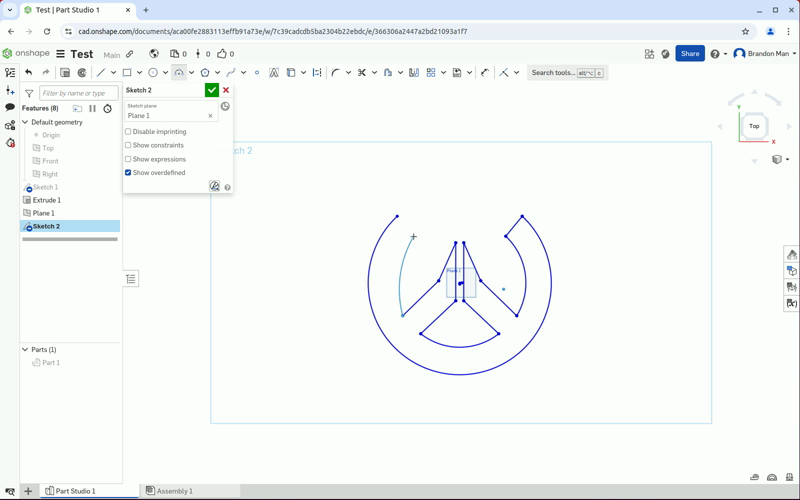
mouse_move(394, 273)
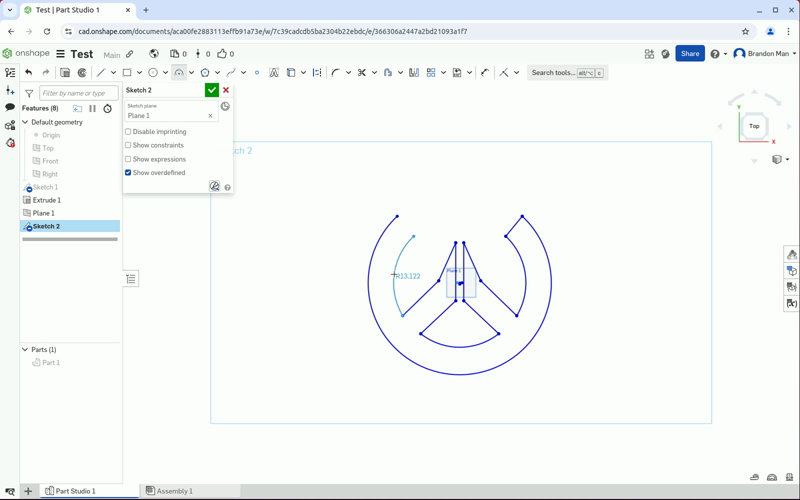
click(394, 273)
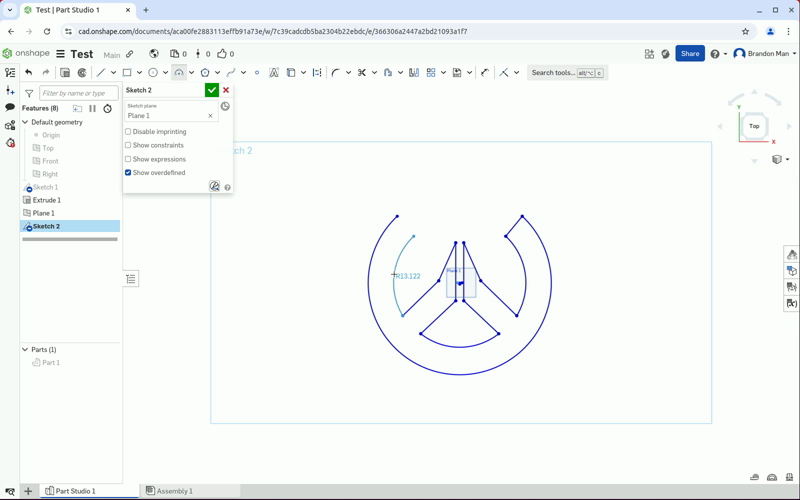
key_up(shift)
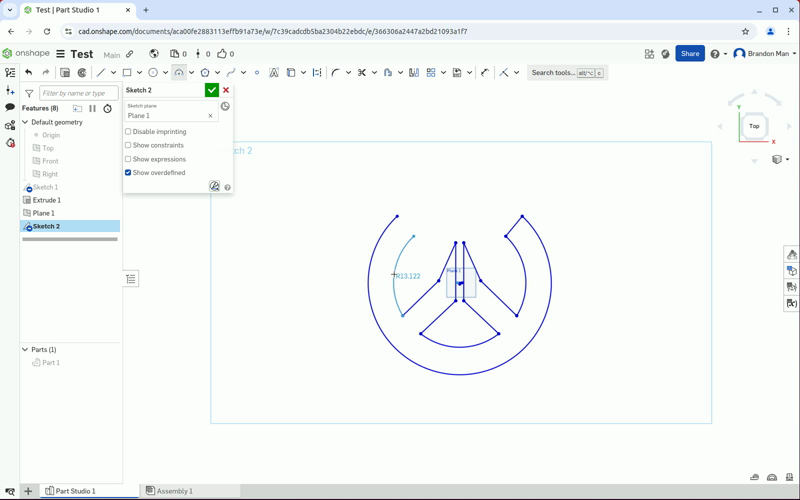
key(esc)
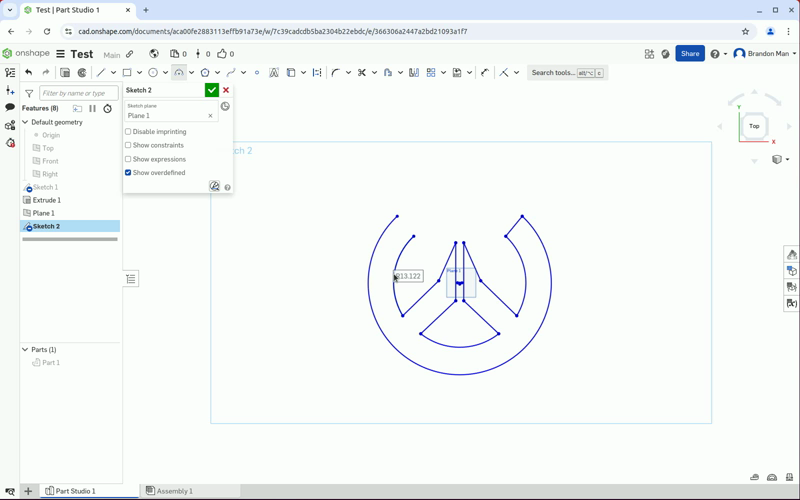
key(l)
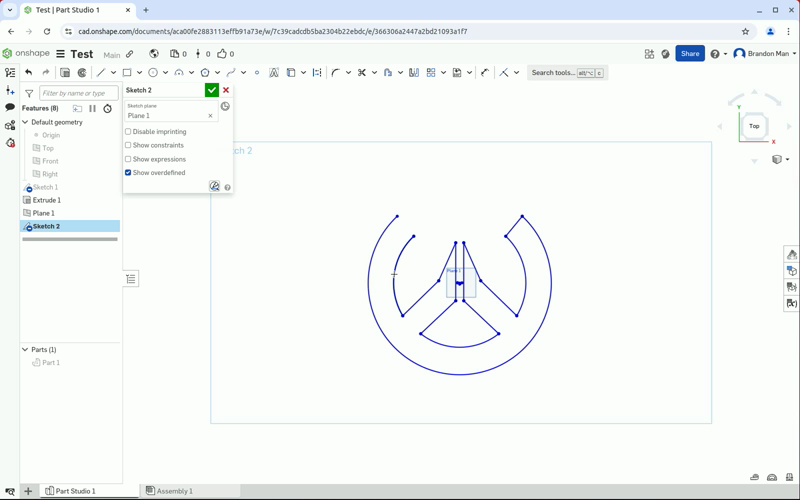
mouse_move(413, 236)
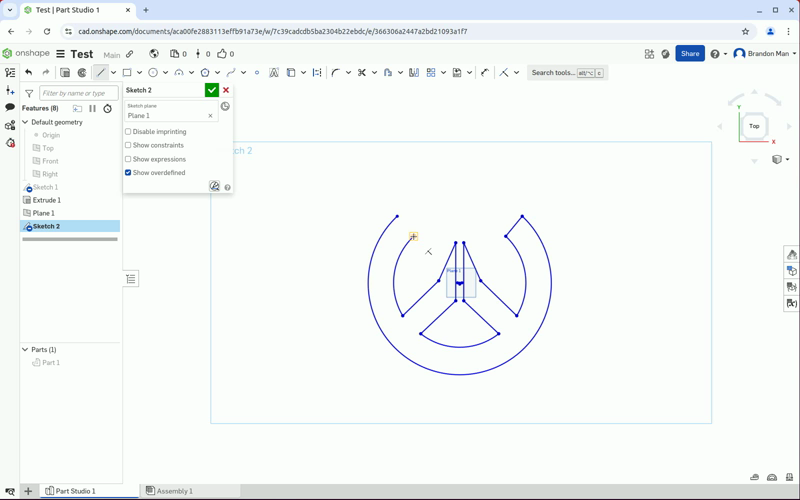
click(413, 236)
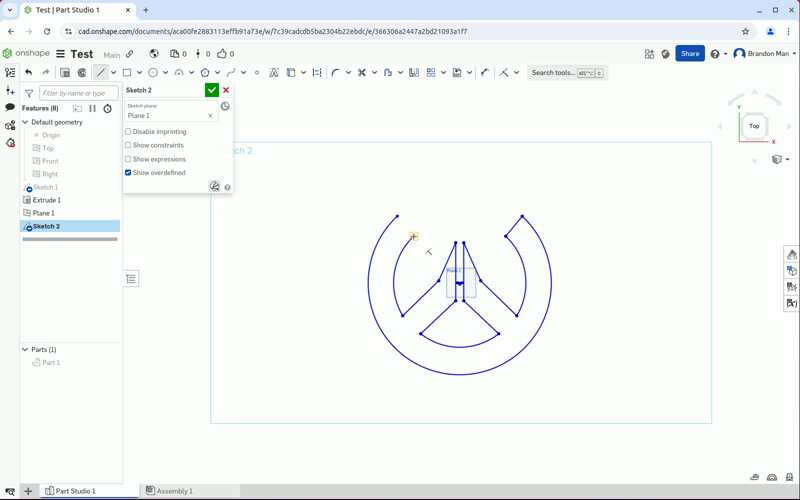
mouse_move(444, 236)
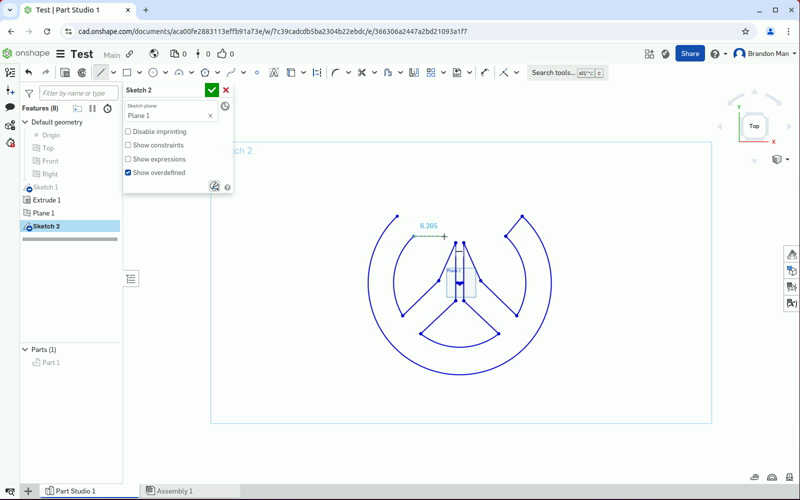
key_down(shift)
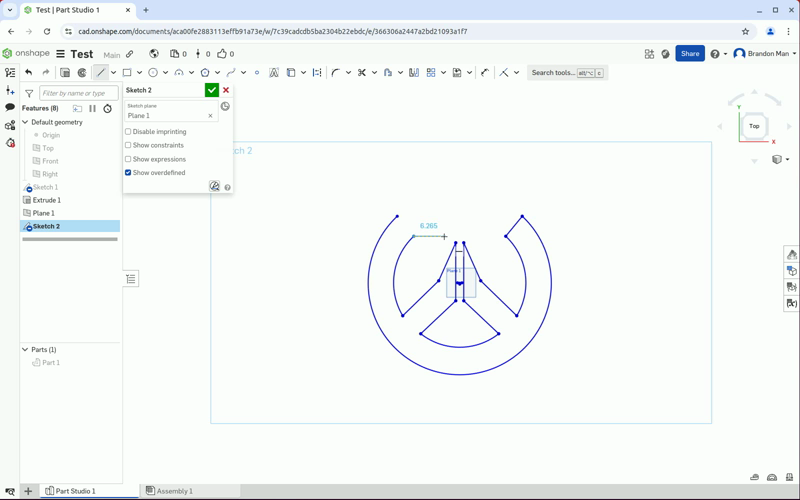
mouse_move(397, 216)
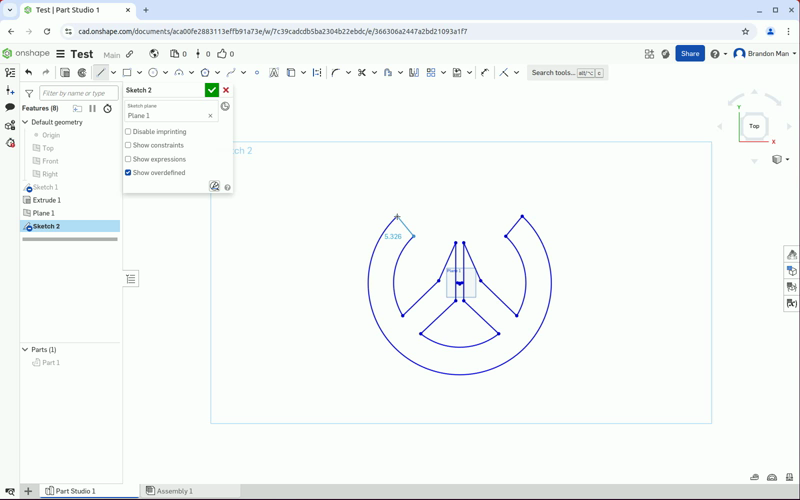
key_up(shift)
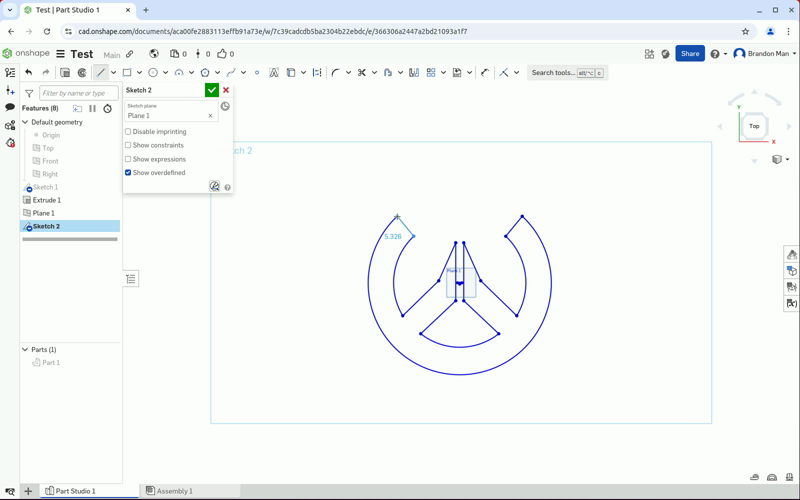
click(397, 216)
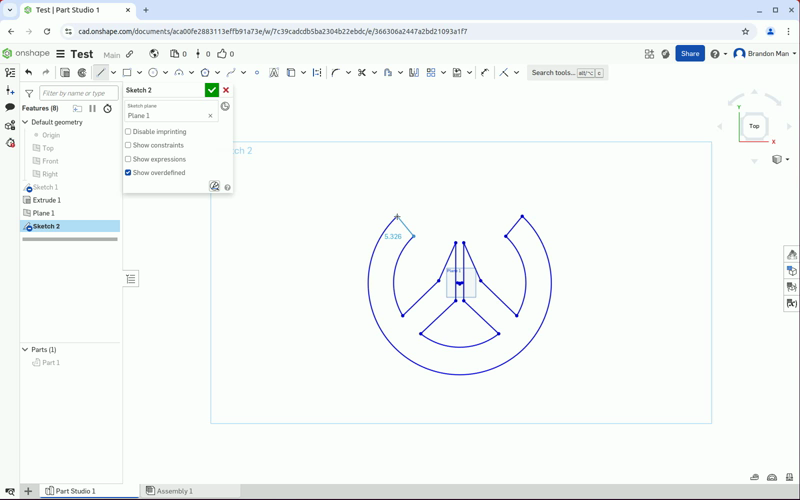
key(esc)
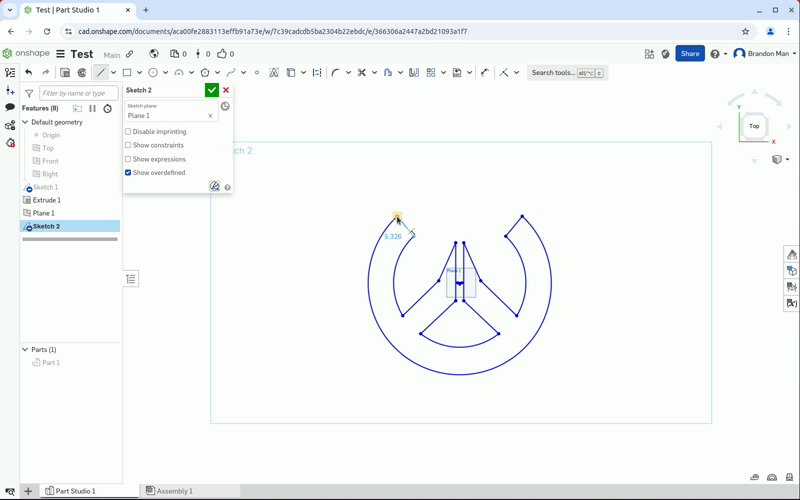
mouse_move(397, 235)
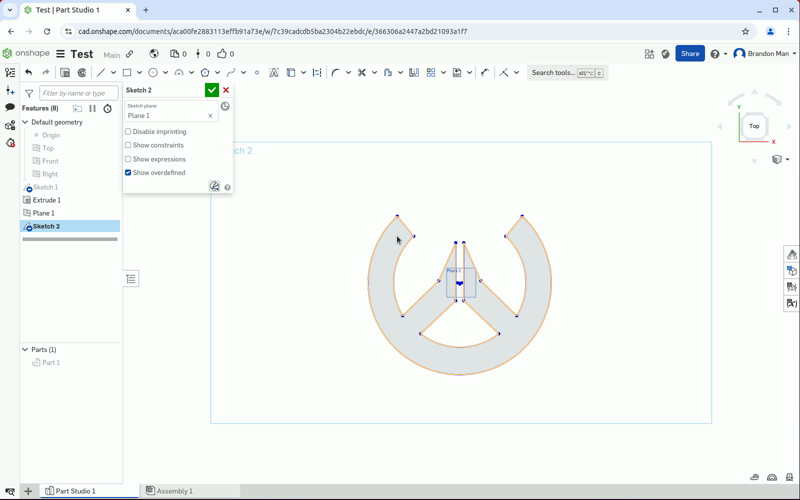
click(397, 235)
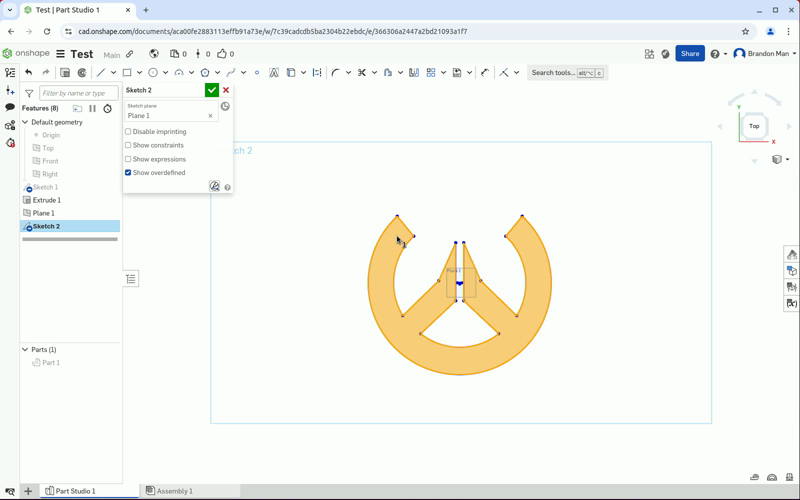
mouse_move(73, 352)
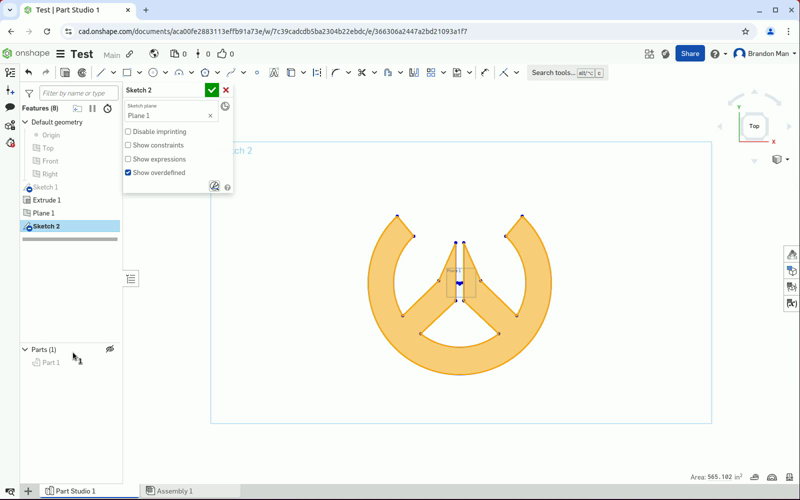
key(shift+y)
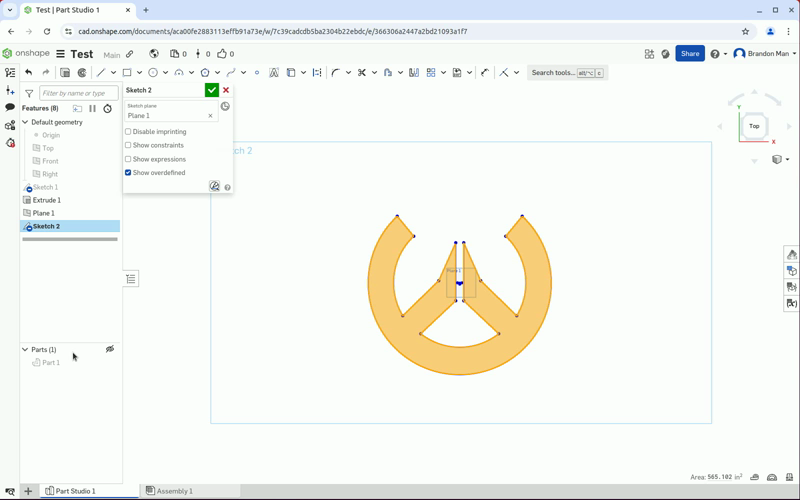
key(shift+e)
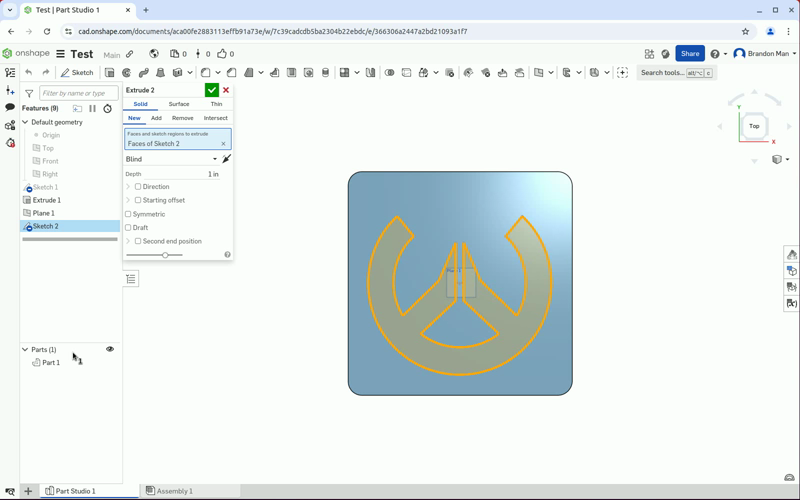
mouse_move(143, 106)
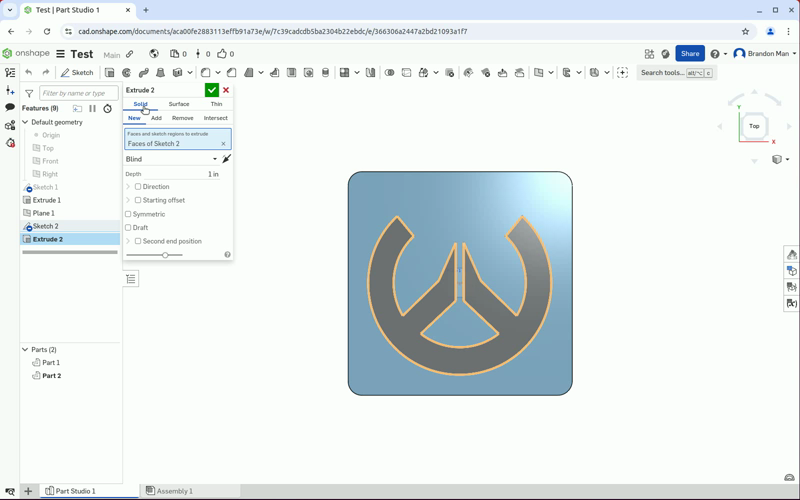
click(143, 106)
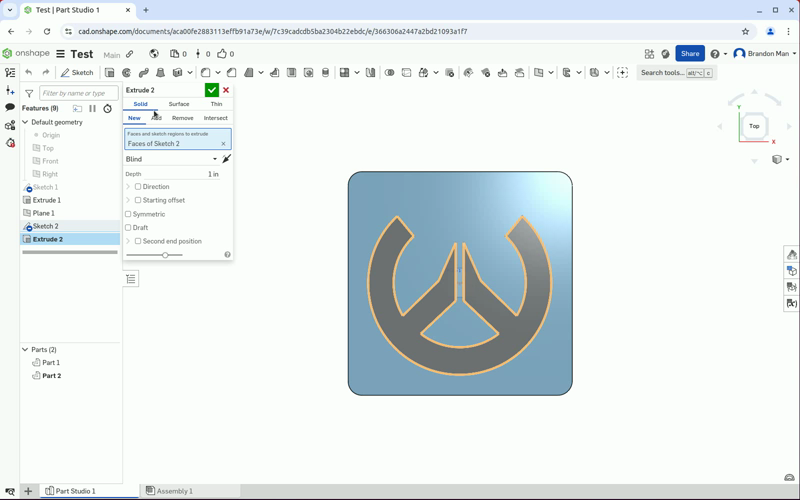
mouse_move(186, 120)
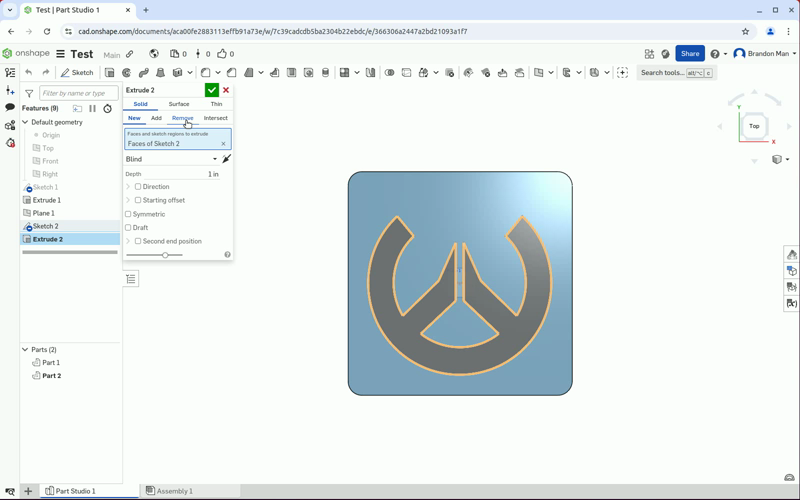
click(186, 120)
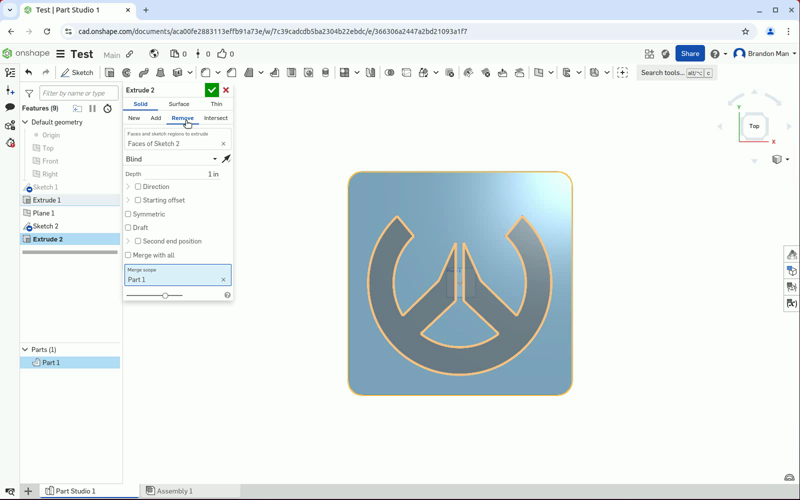
key(tab, 4)
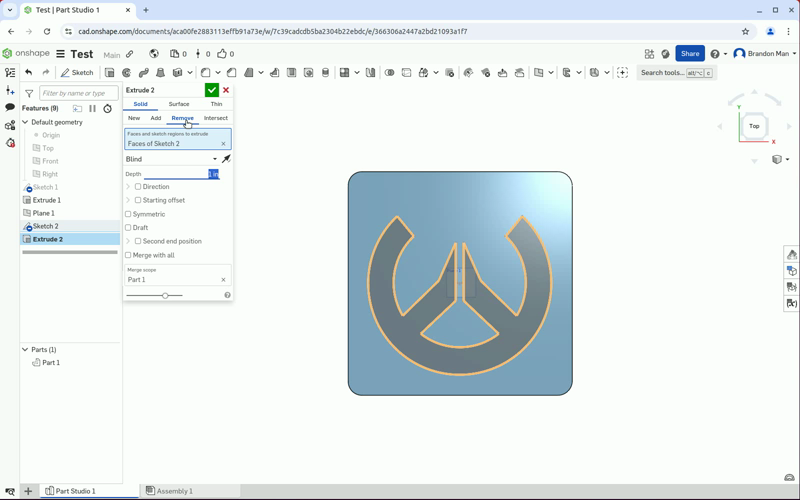
text(1.444)
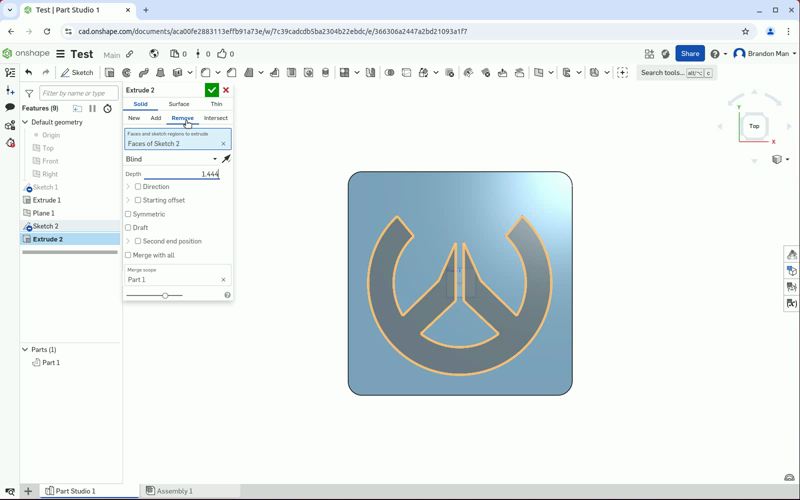
key(tab, 6)
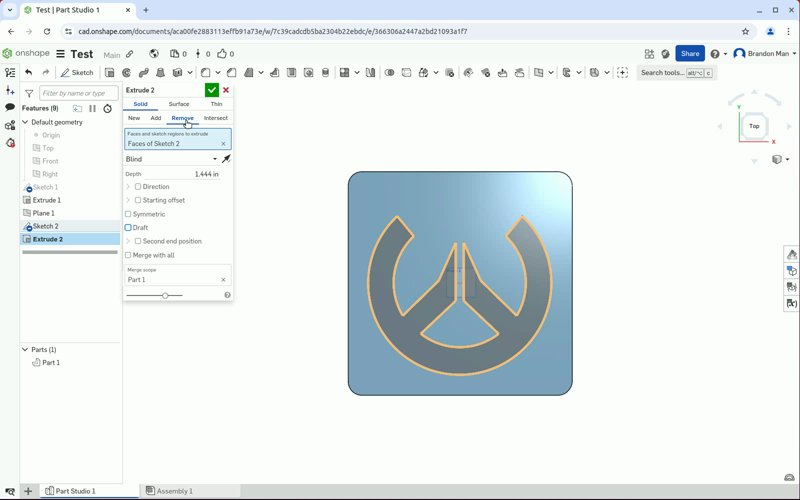
key(space)
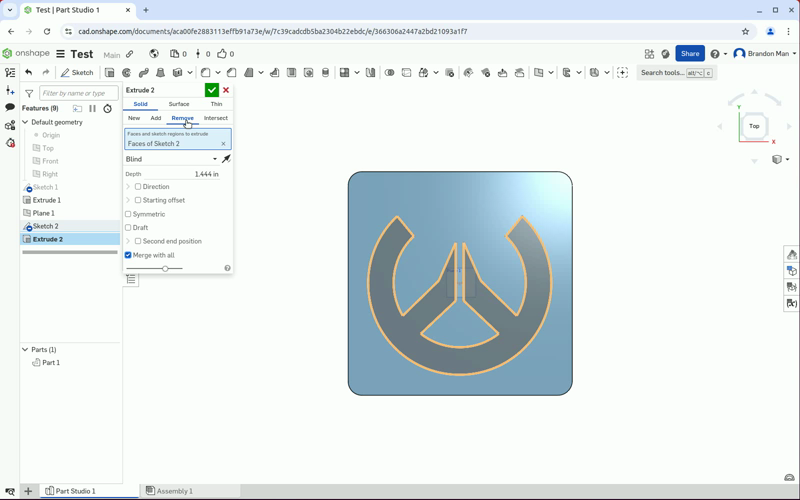
key(enter)
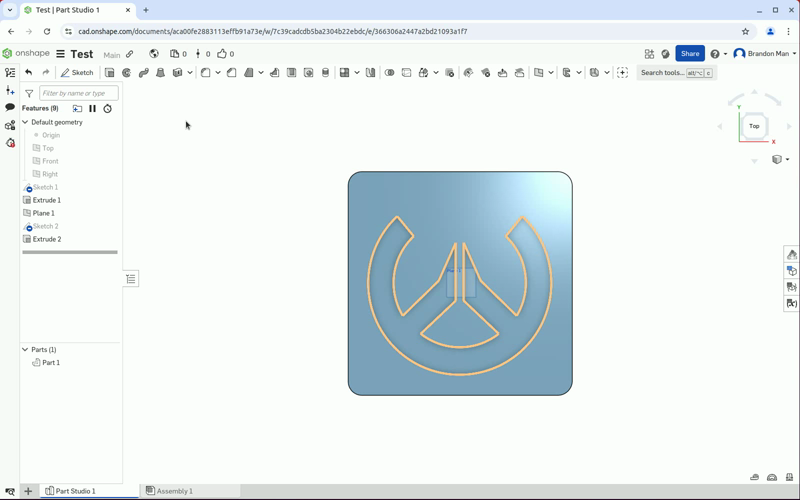
key(shift+h)
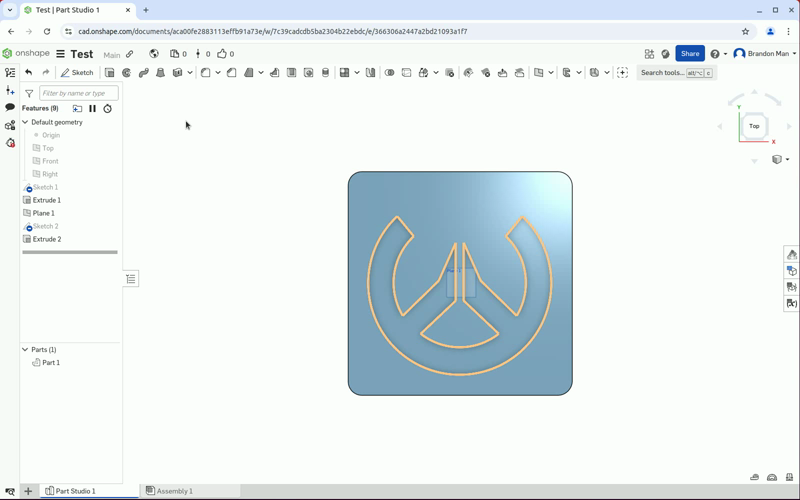
key(shift+h)
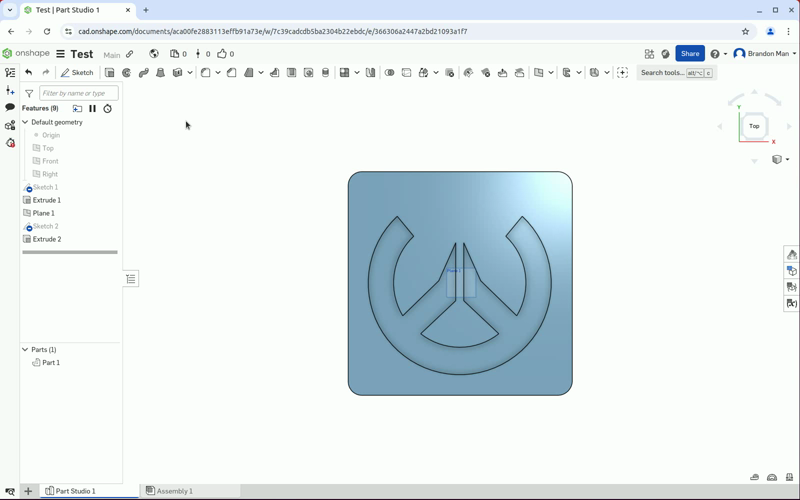
mouse_move(73, 189)
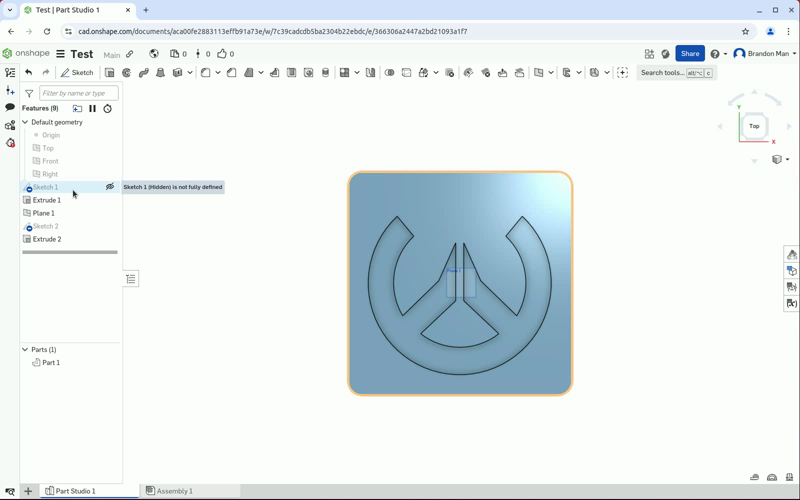
click(73, 189)
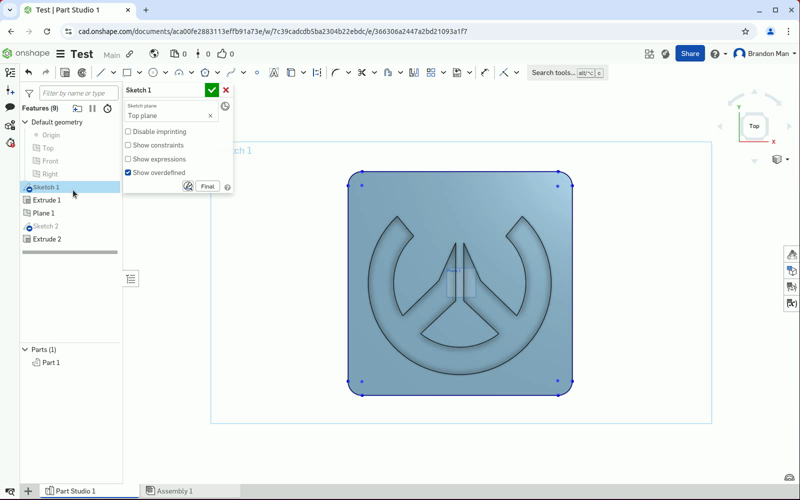
mouse_move(229, 92)
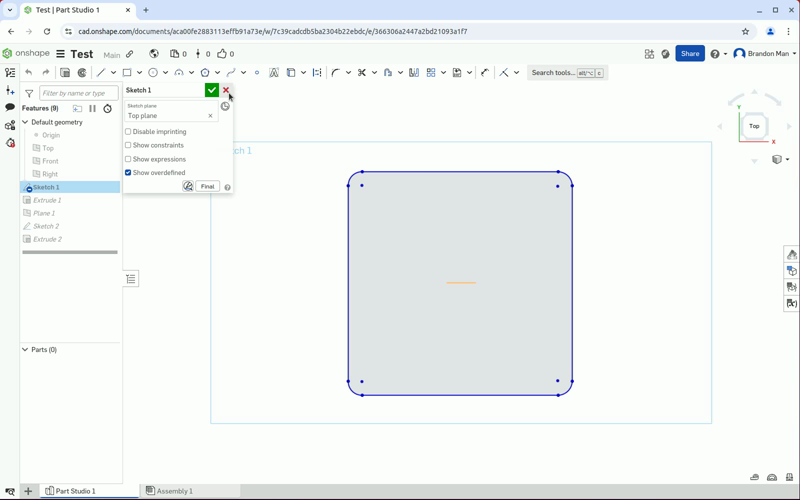
click(229, 92)
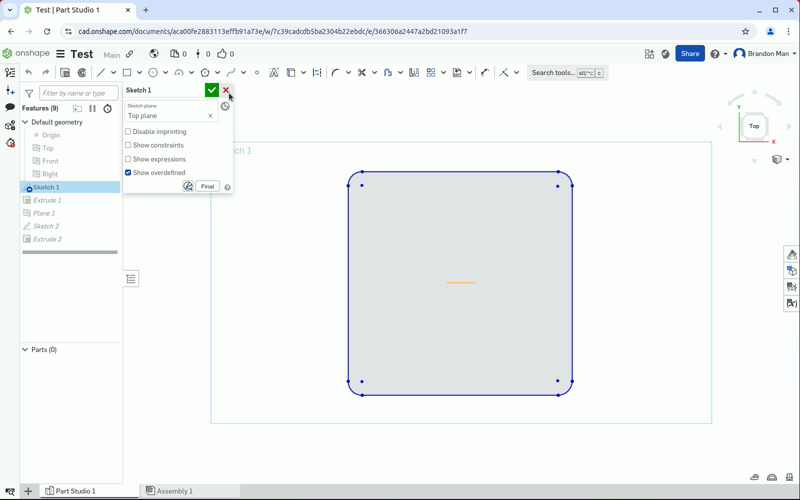
key(shift+s)
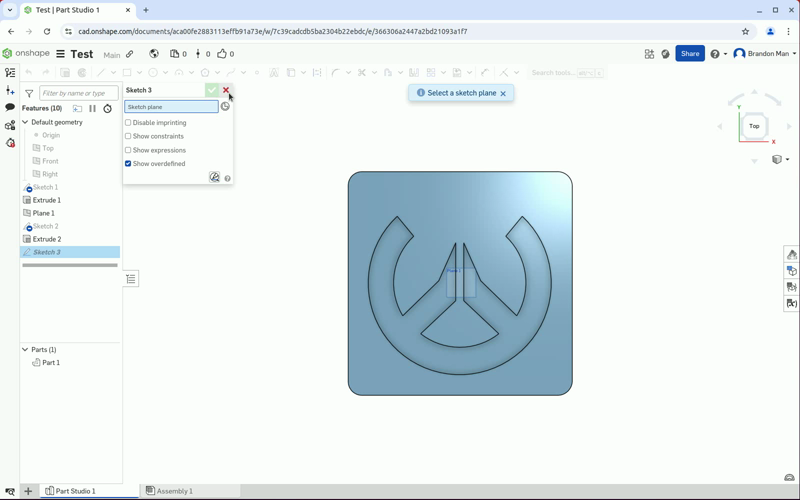
mouse_move(73, 215)
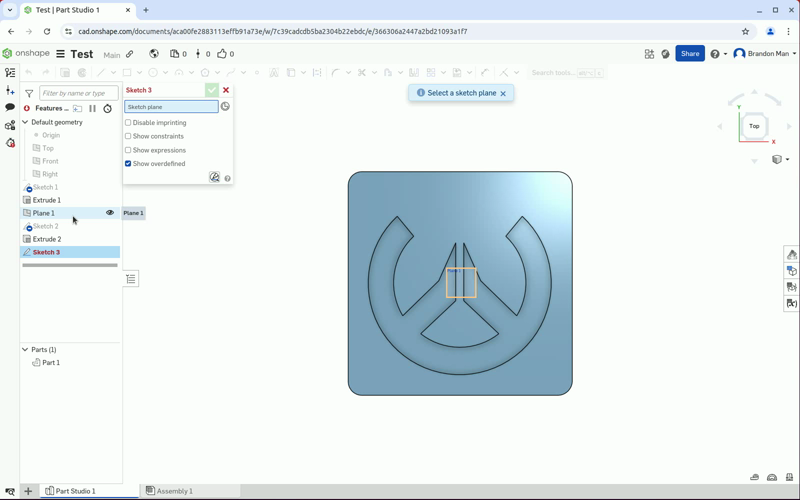
click(73, 215)
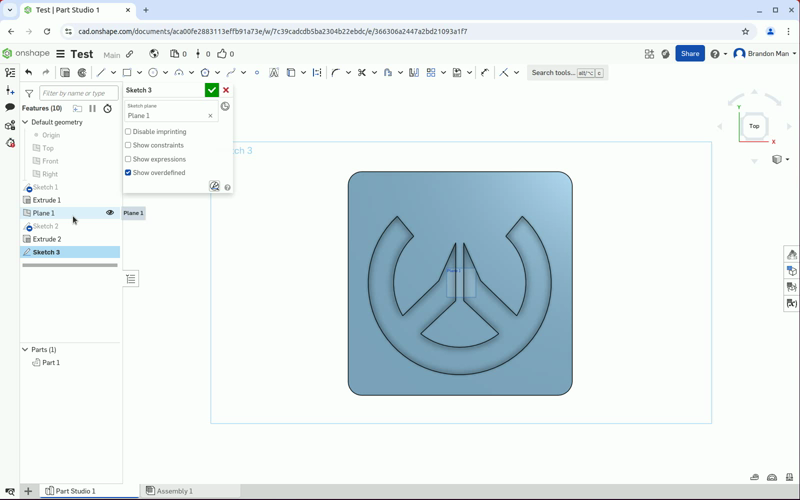
mouse_move(73, 352)
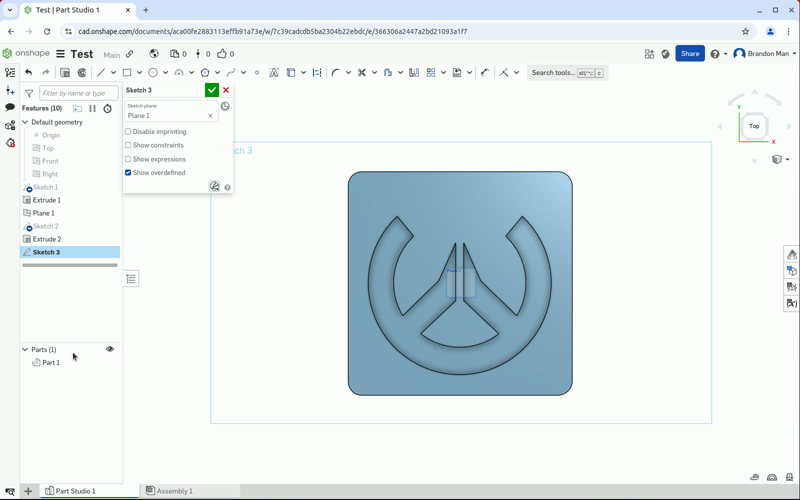
key(y)
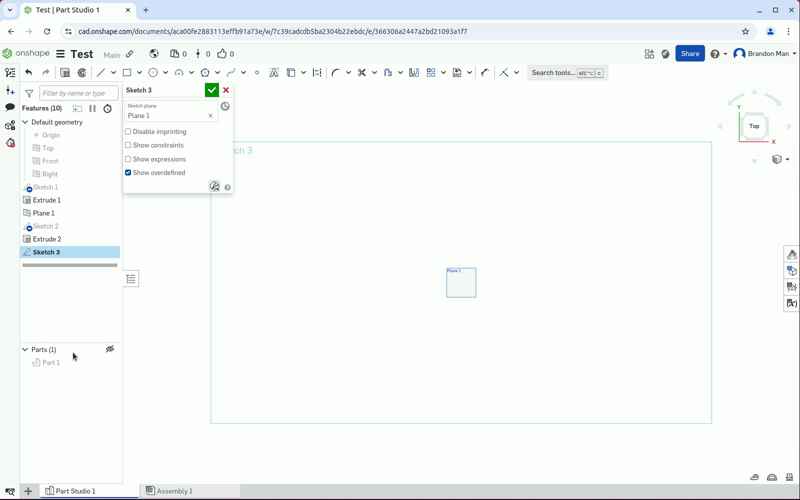
key(l)
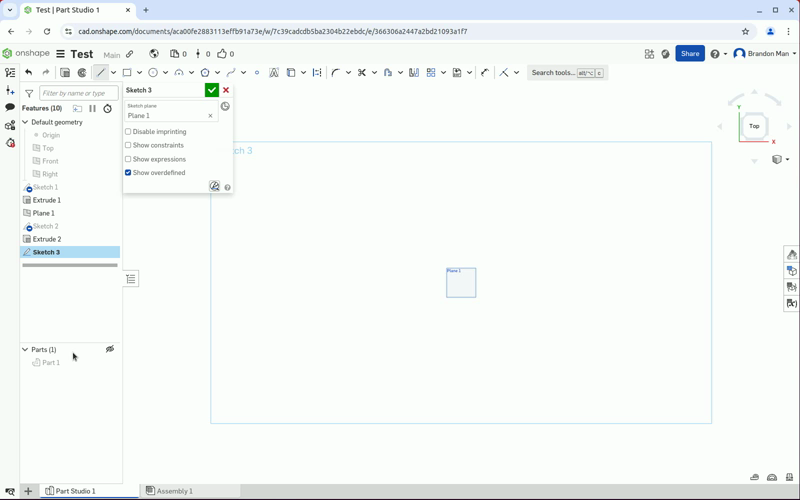
key_down(shift)
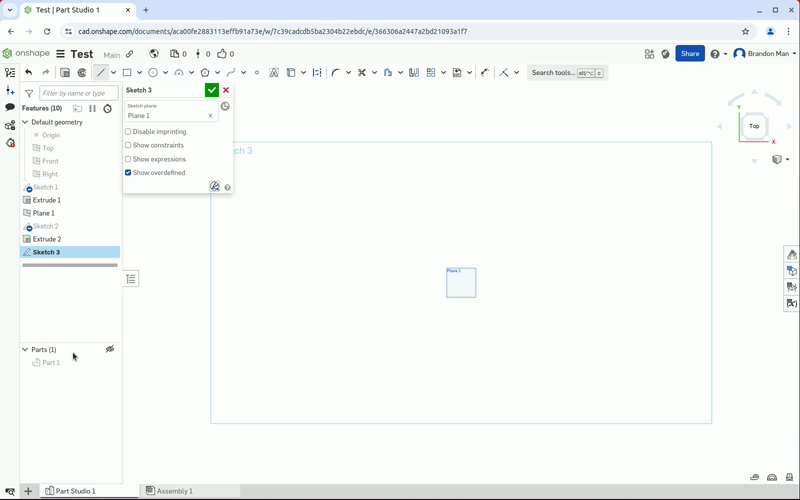
mouse_move(401, 211)
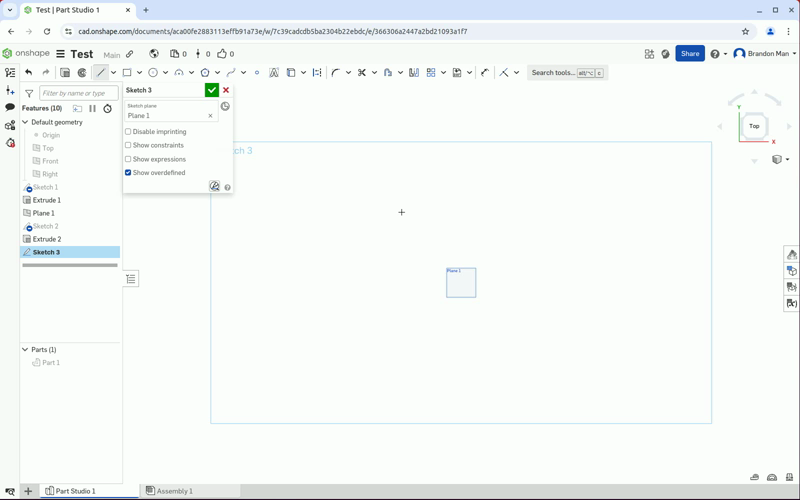
click(401, 211)
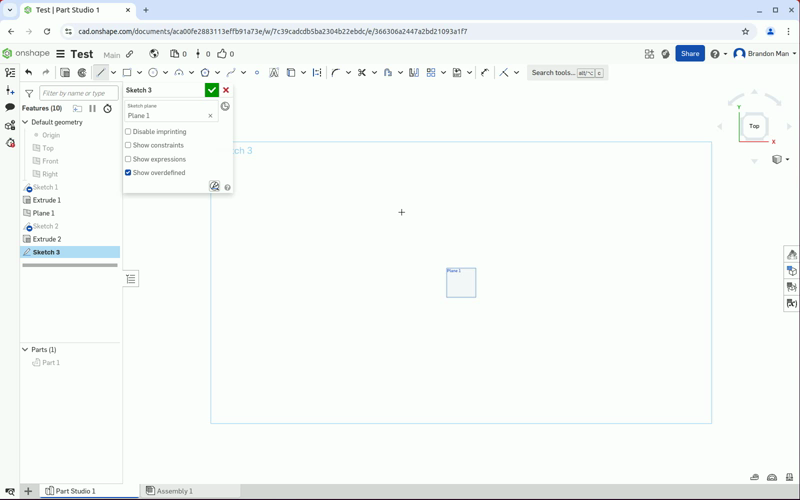
key_up(shift)
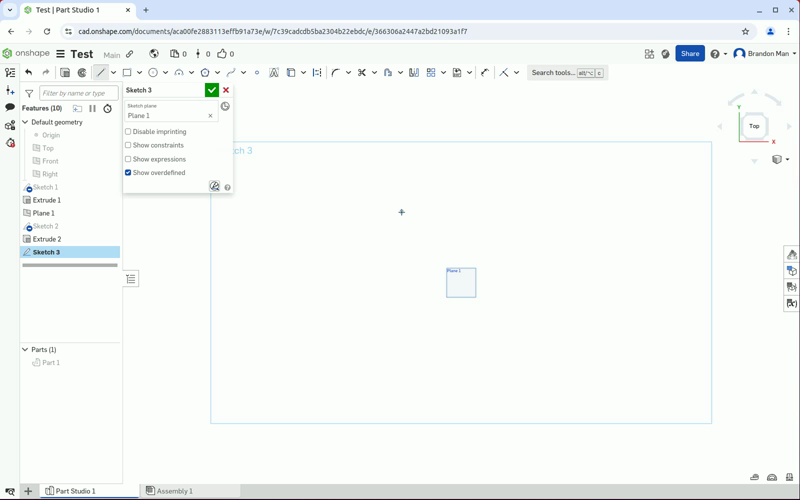
key_down(shift)
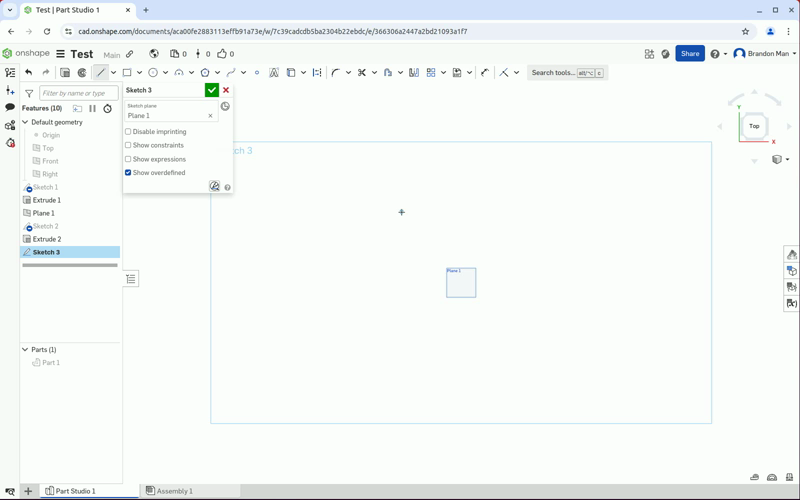
mouse_move(431, 211)
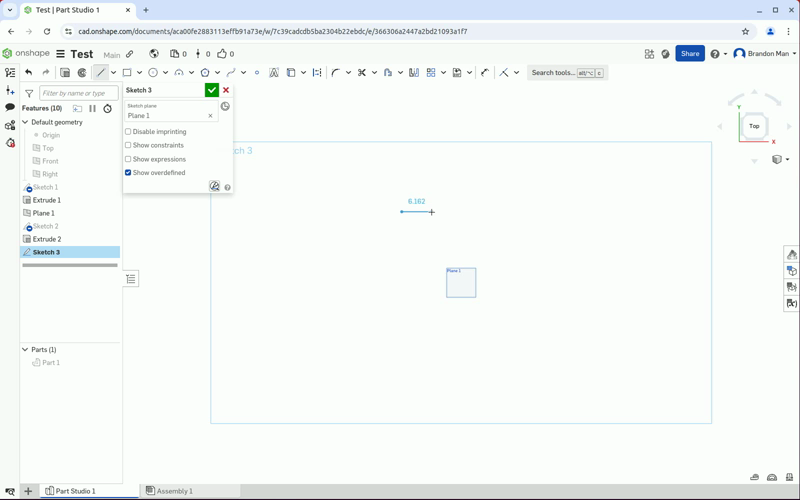
mouse_move(419, 232)
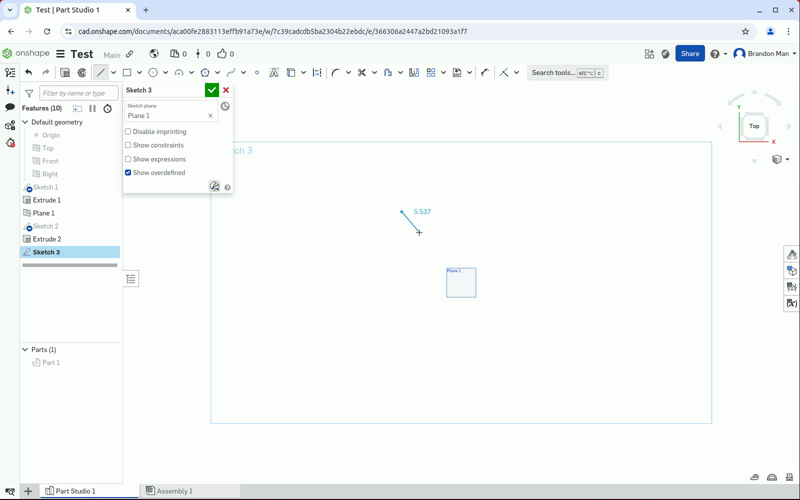
click(419, 232)
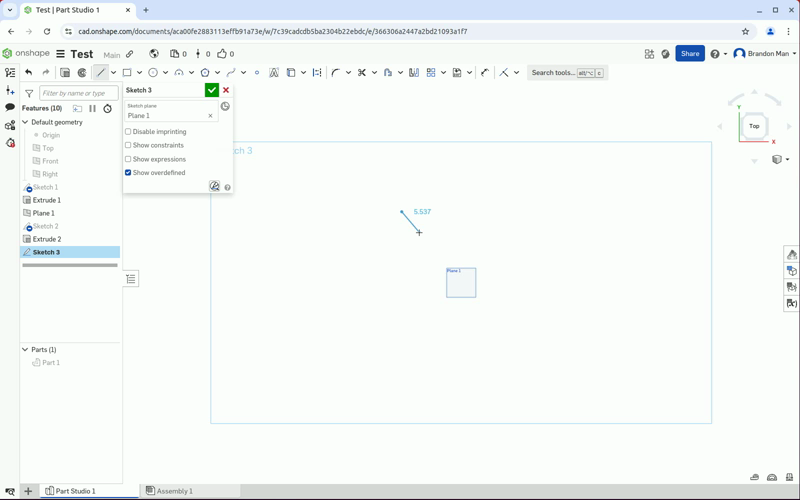
key_up(shift)
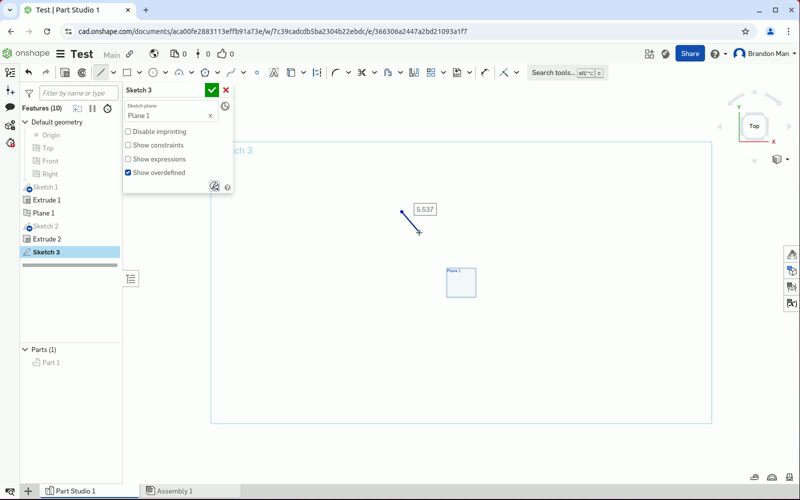
key(esc)
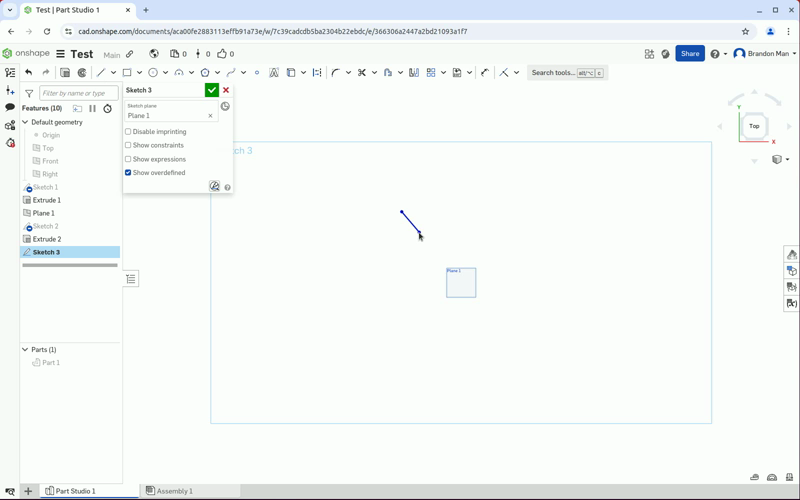
key(a)
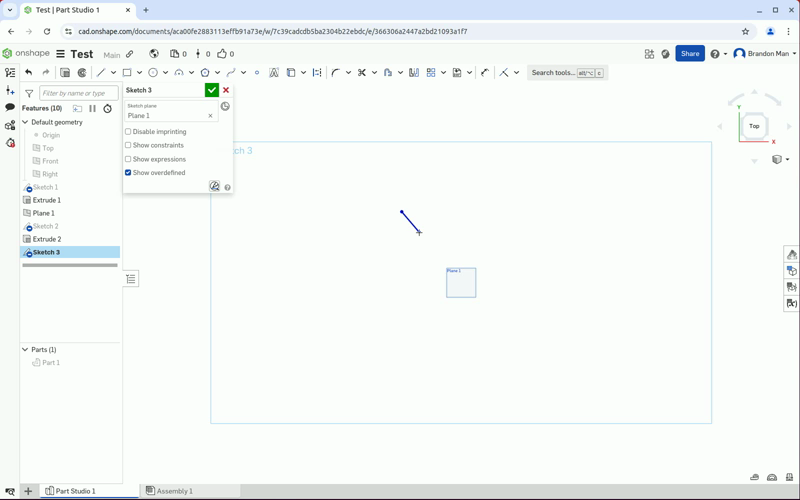
mouse_move(419, 232)
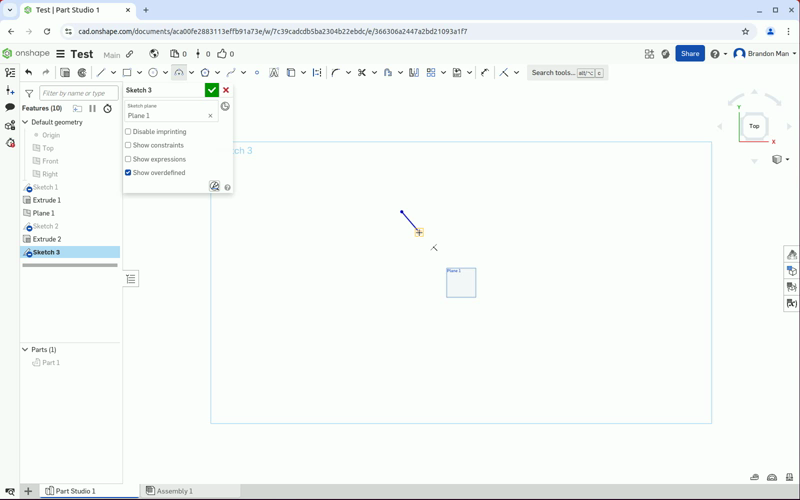
click(419, 232)
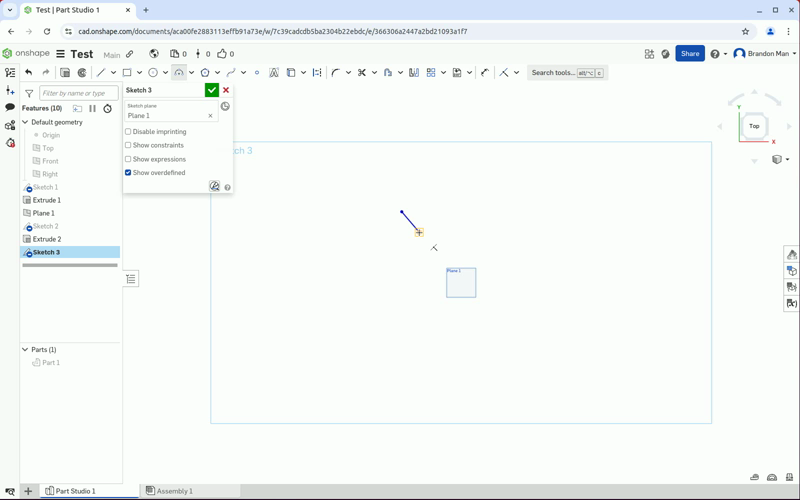
key_down(shift)
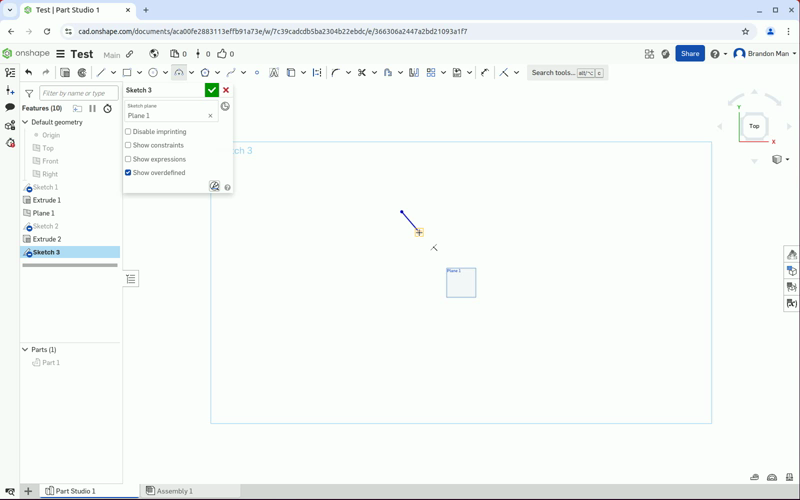
mouse_move(501, 232)
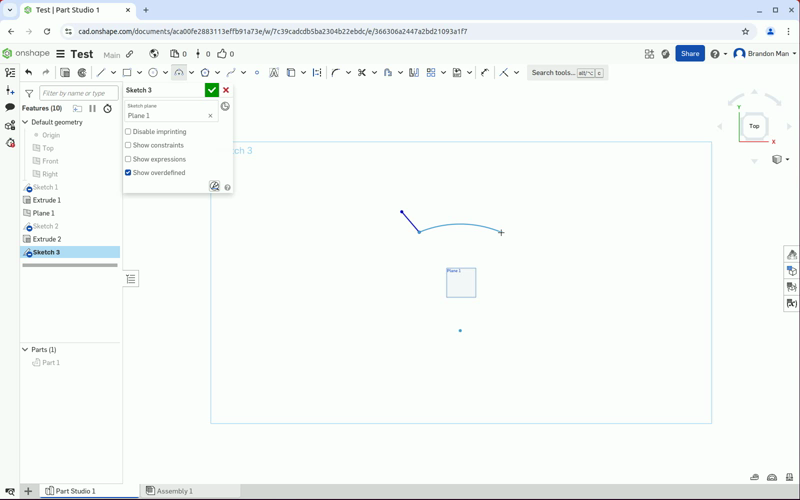
click(501, 232)
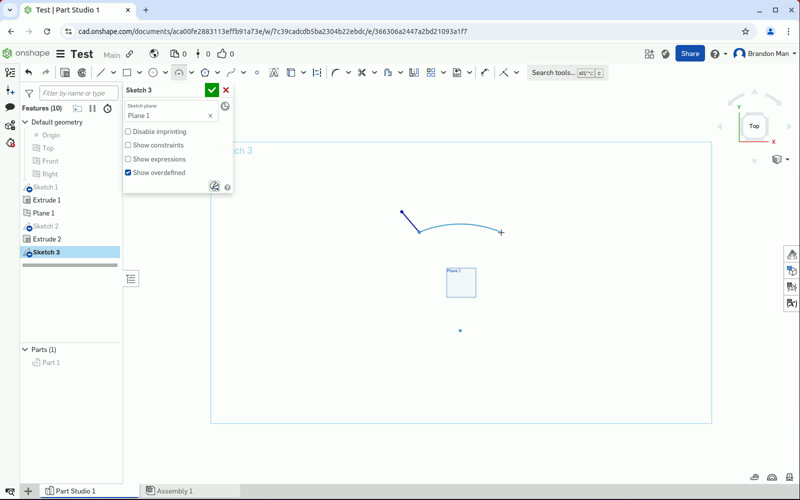
mouse_move(460, 219)
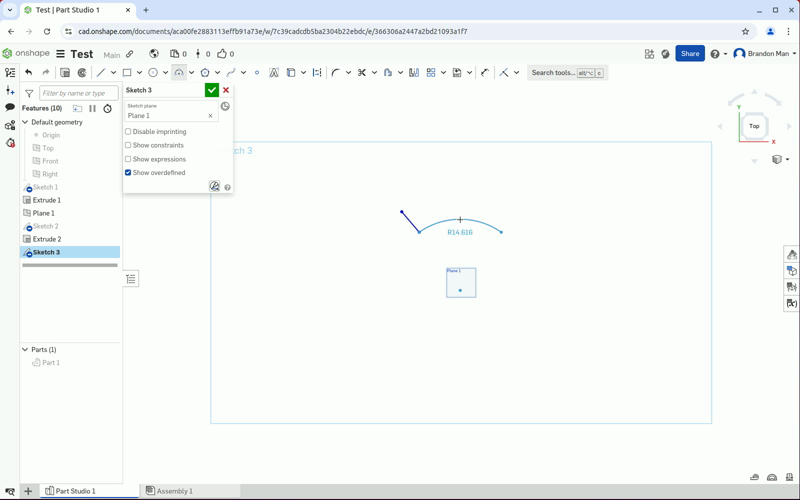
click(460, 219)
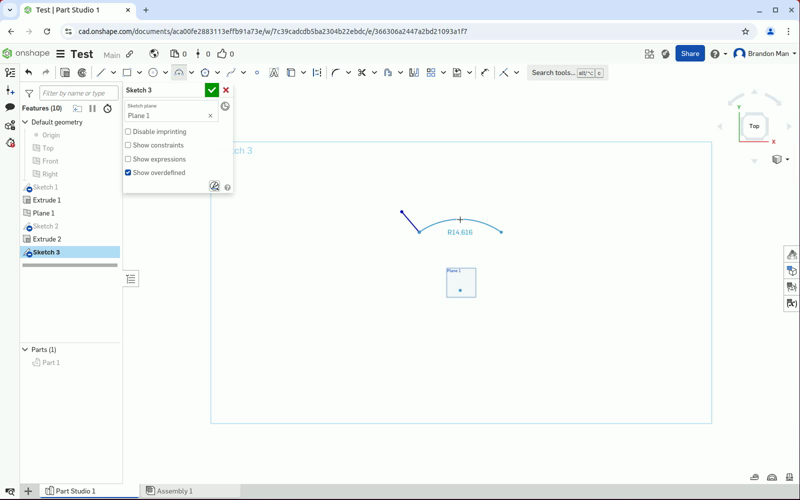
key_up(shift)
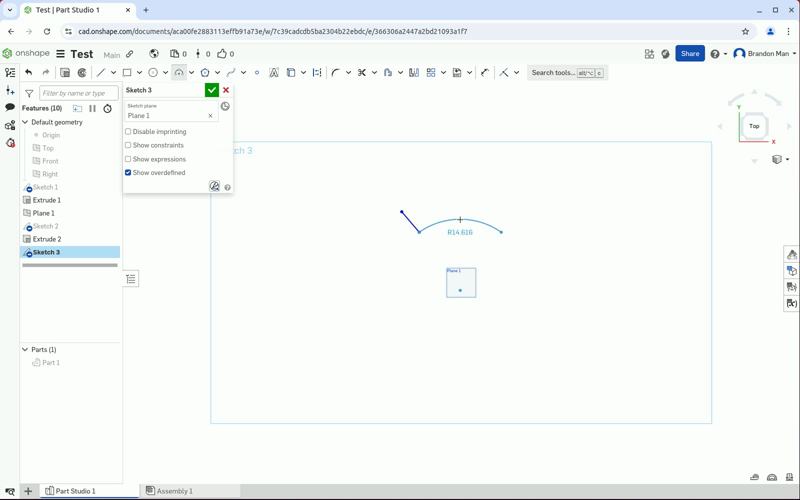
key(esc)
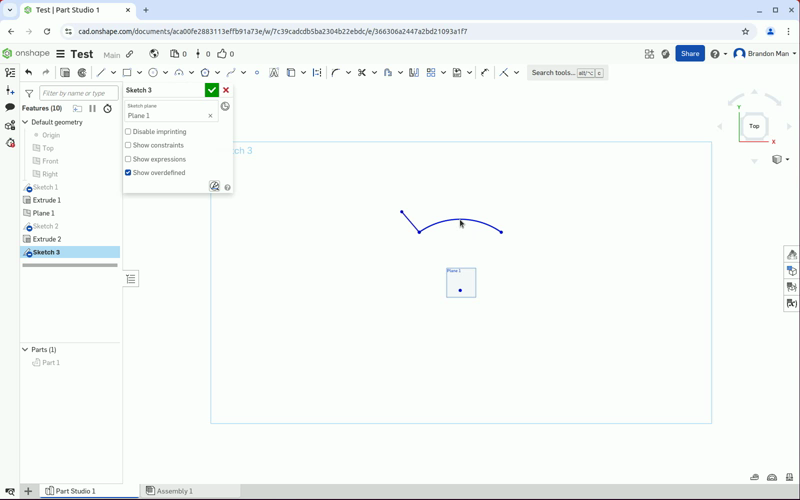
key(l)
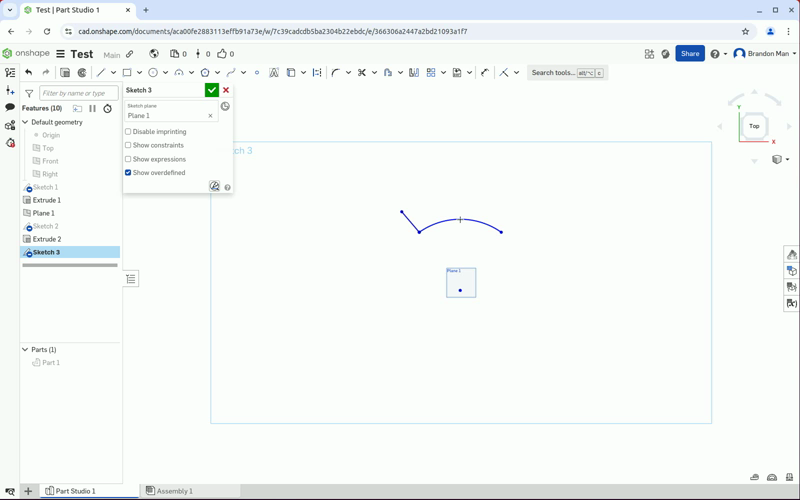
mouse_move(501, 232)
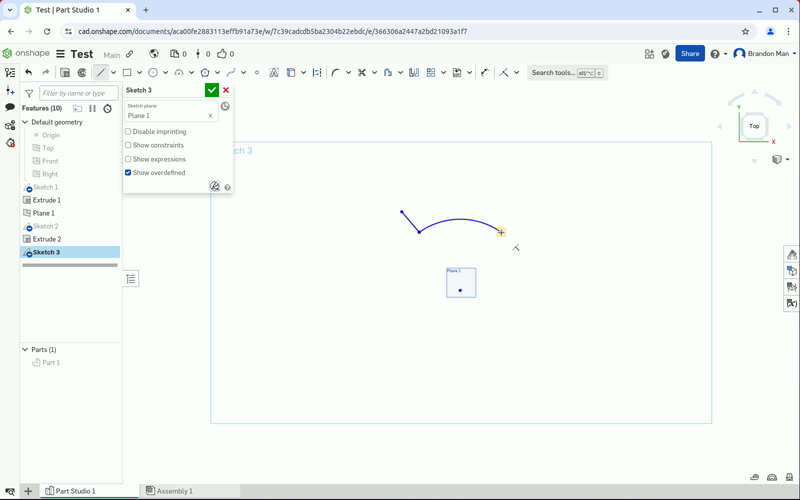
click(501, 232)
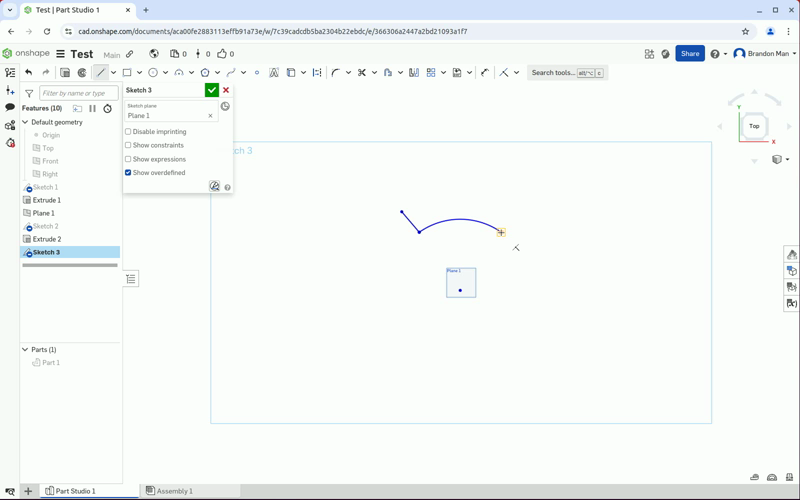
key_down(shift)
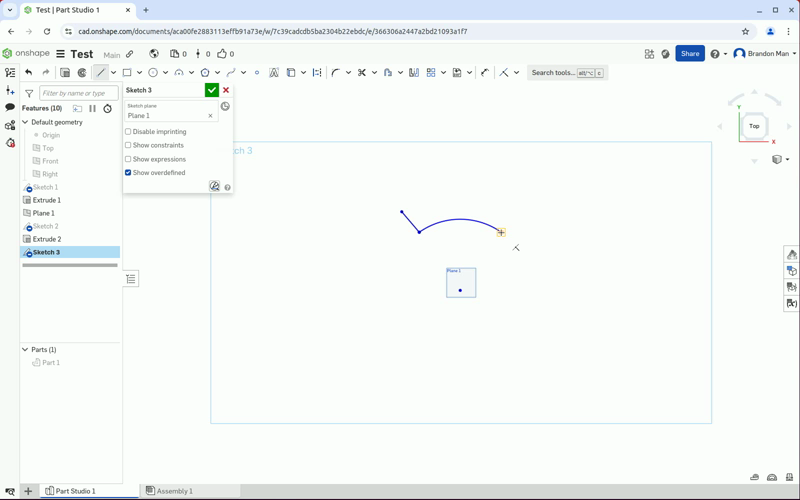
mouse_move(531, 232)
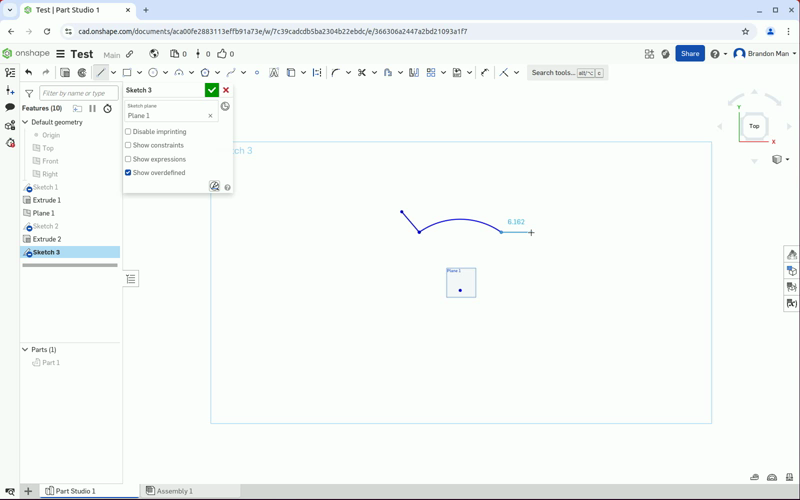
mouse_move(518, 211)
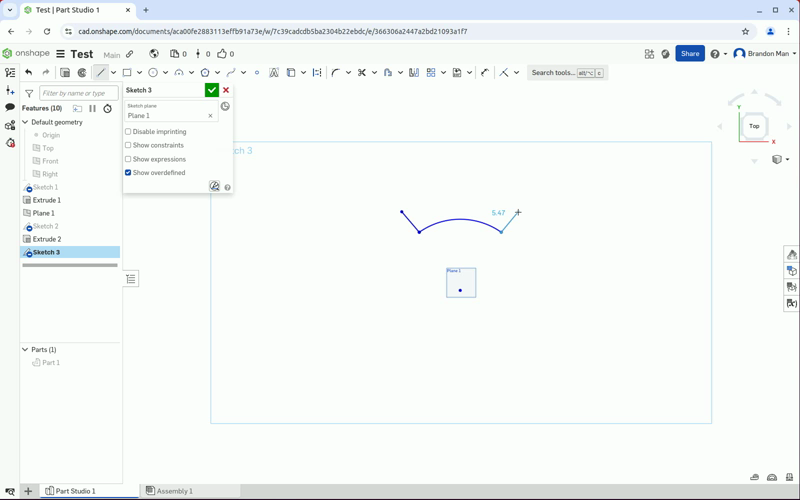
click(518, 211)
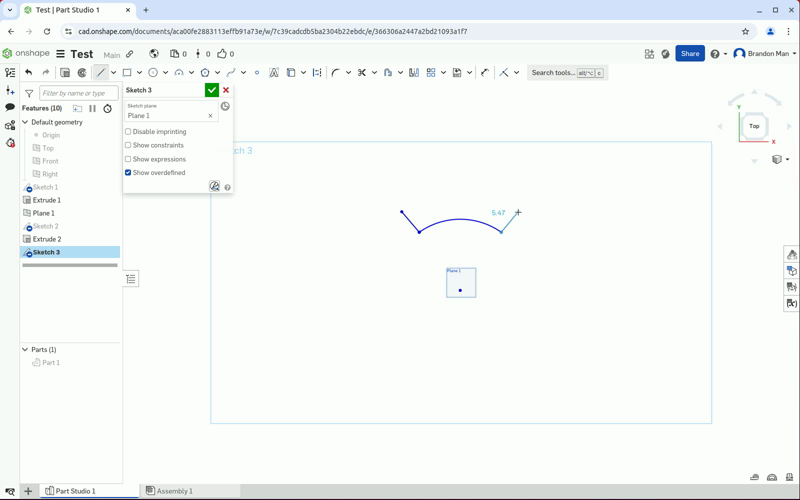
key_up(shift)
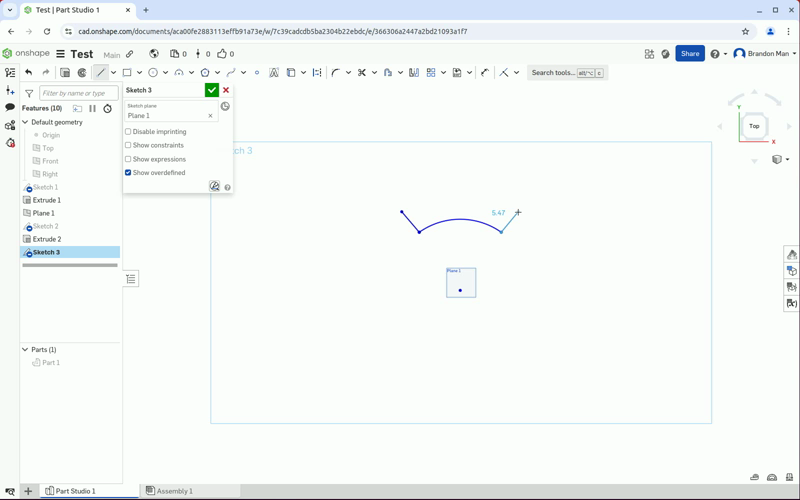
key(esc)
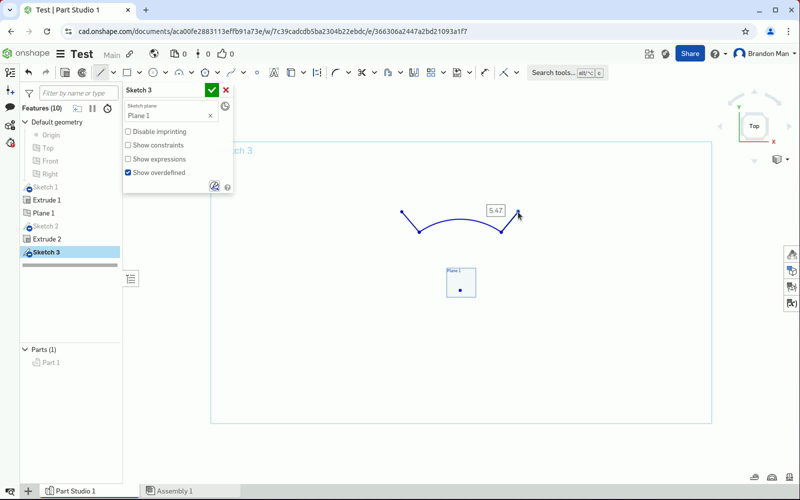
key(a)
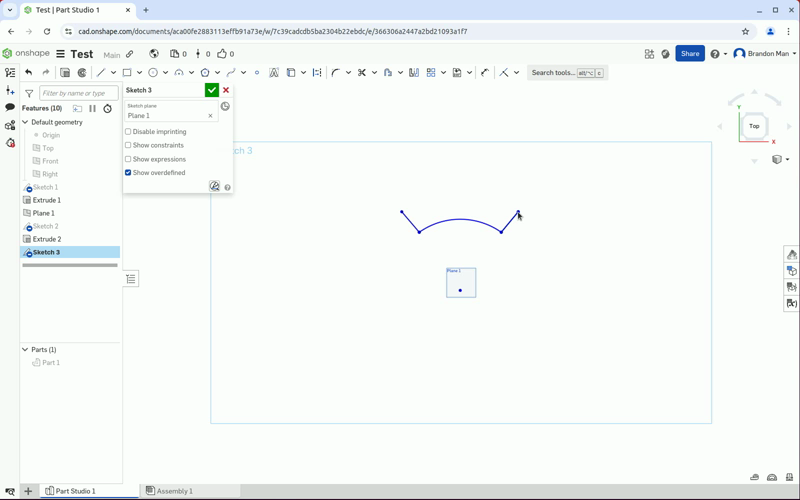
mouse_move(518, 211)
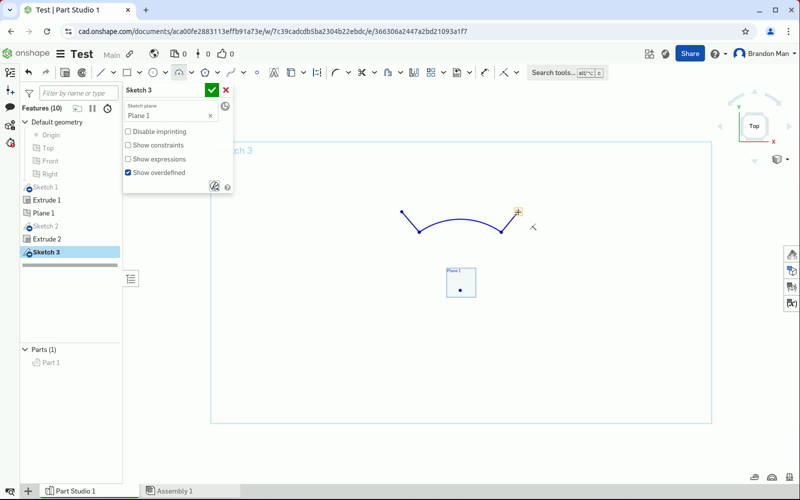
click(518, 211)
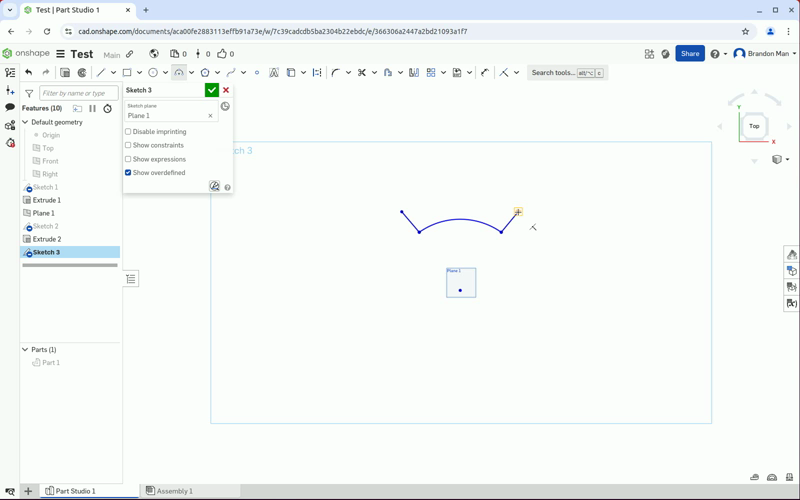
mouse_move(401, 211)
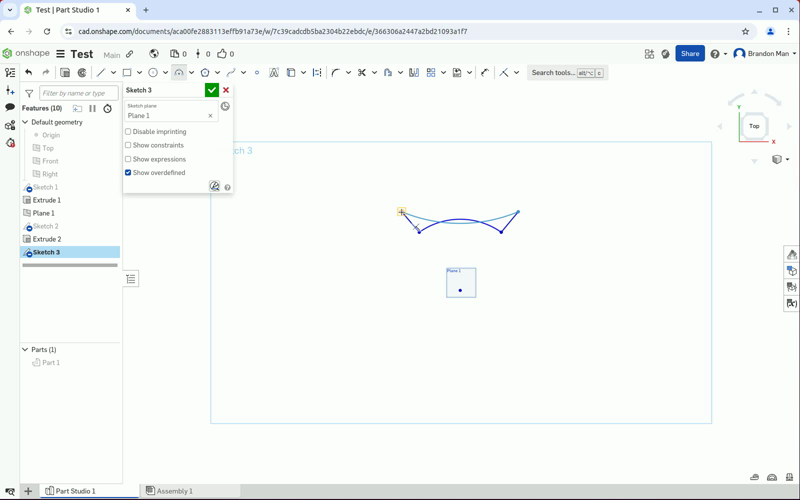
click(401, 211)
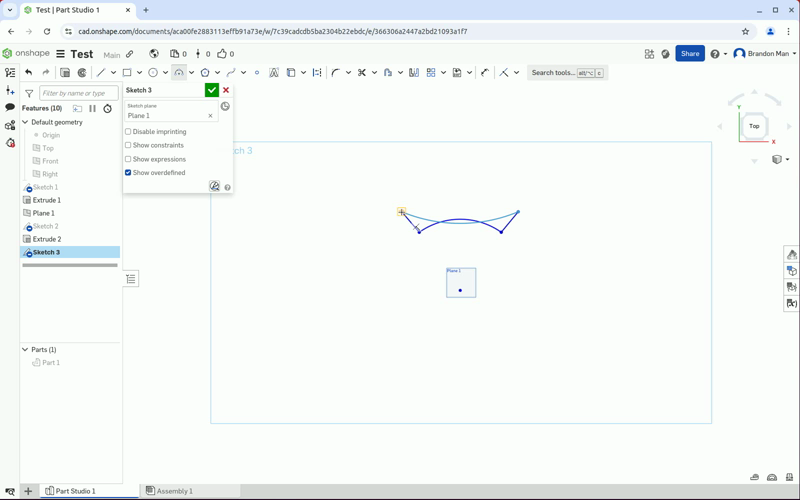
key_down(shift)
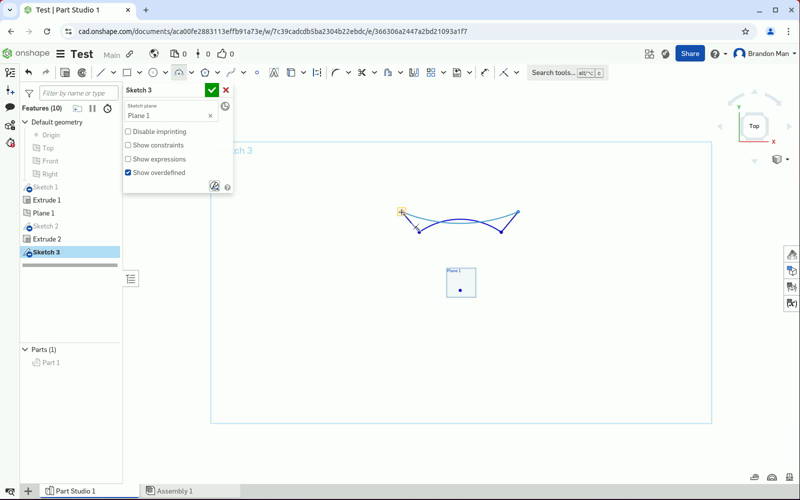
mouse_move(460, 191)
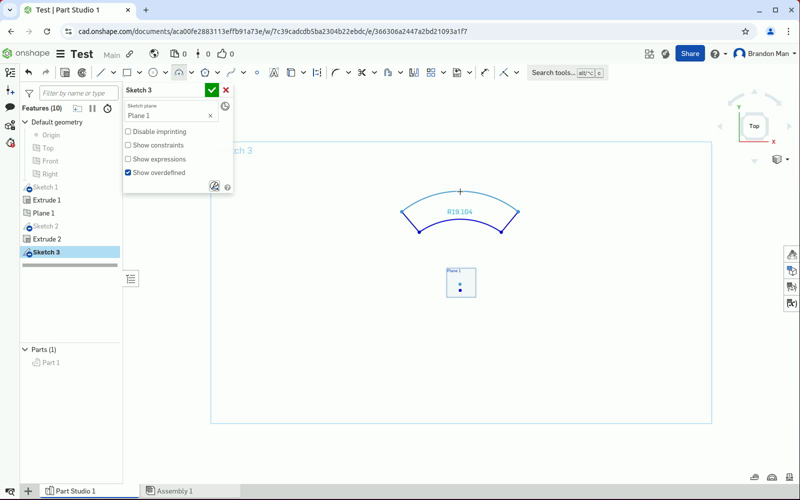
click(460, 191)
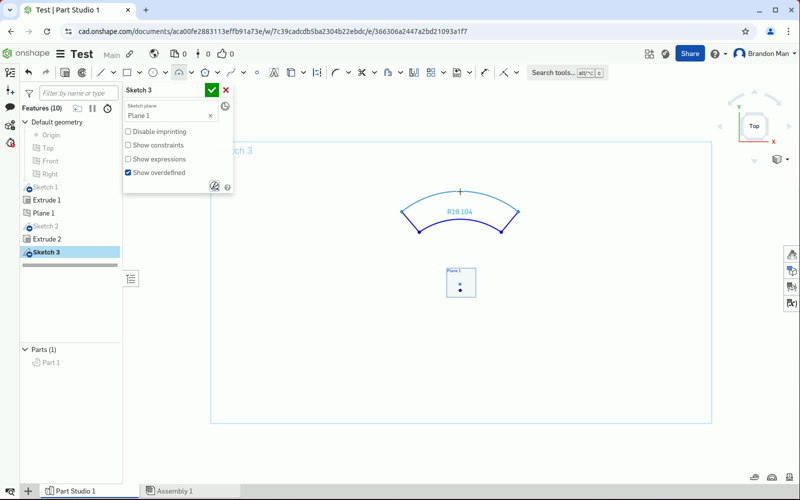
key_up(shift)
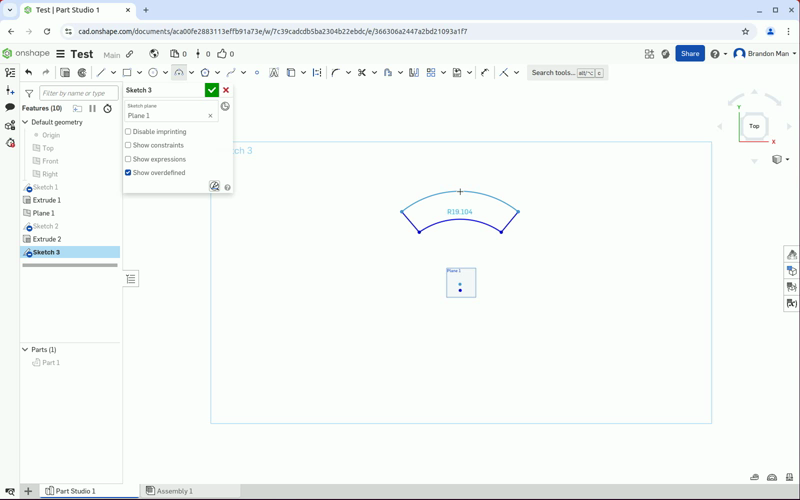
key(esc)
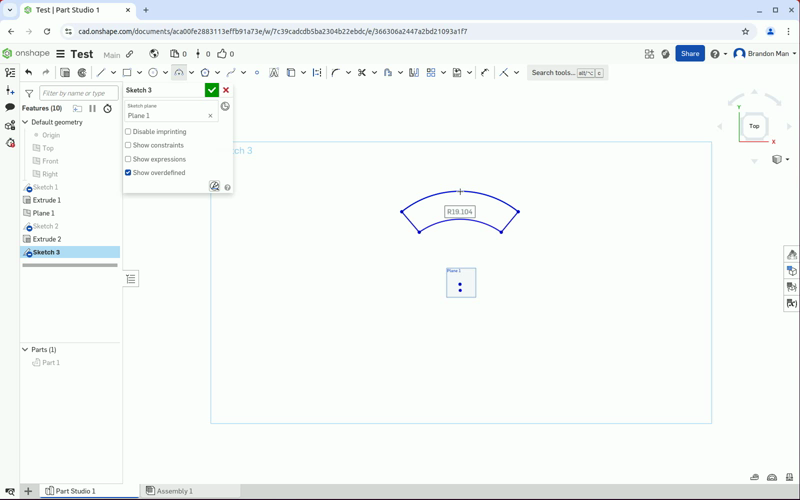
mouse_move(453, 207)
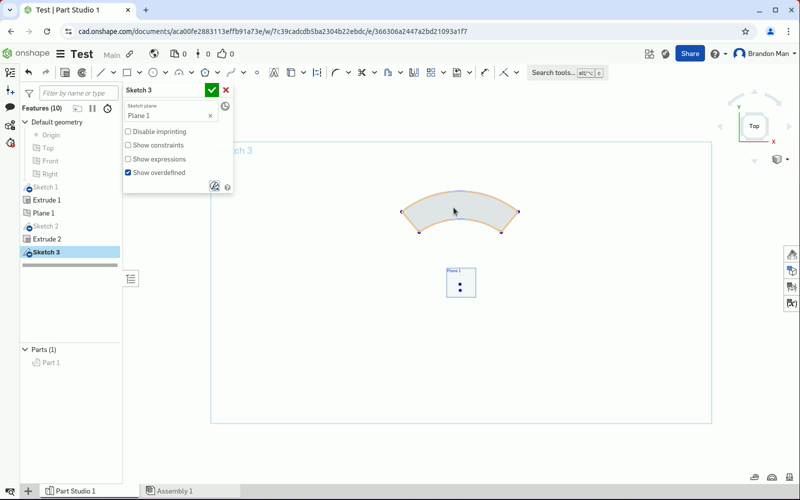
click(453, 207)
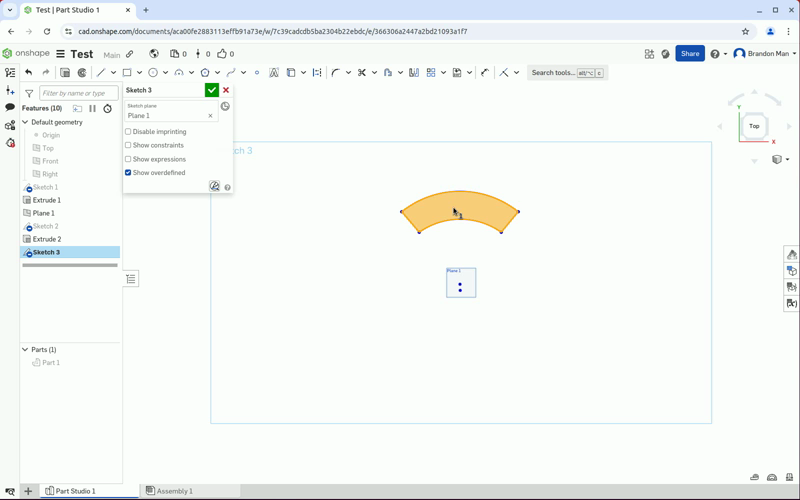
mouse_move(73, 352)
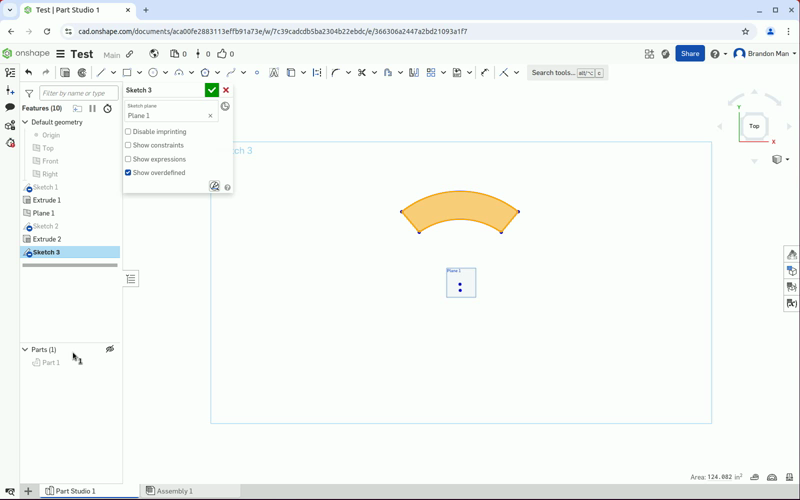
key(shift+y)
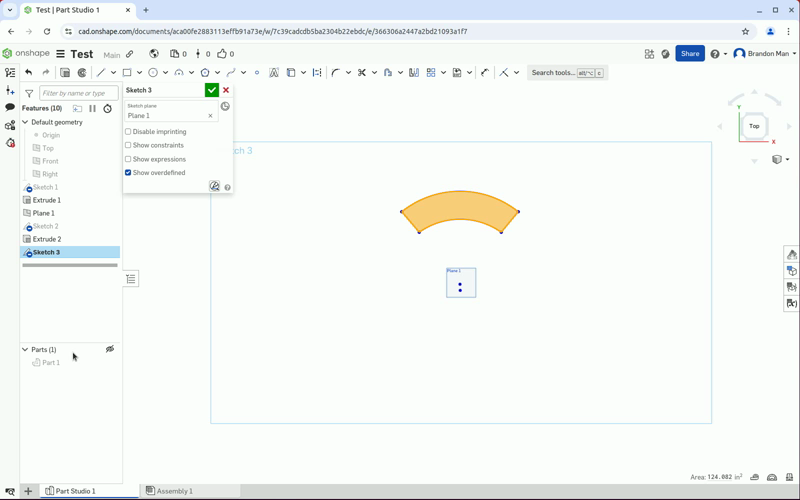
key(shift+e)
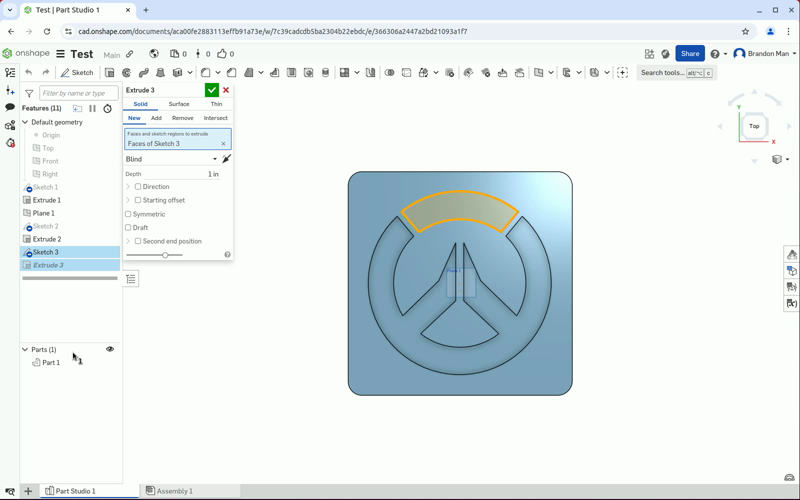
mouse_move(143, 106)
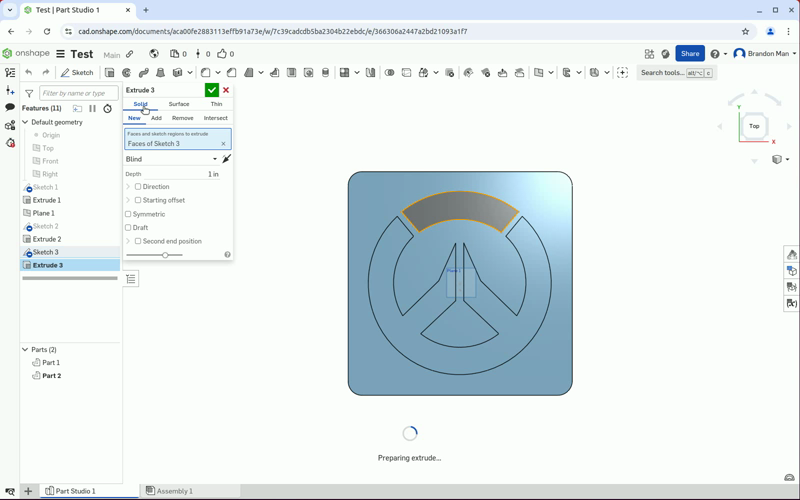
click(143, 106)
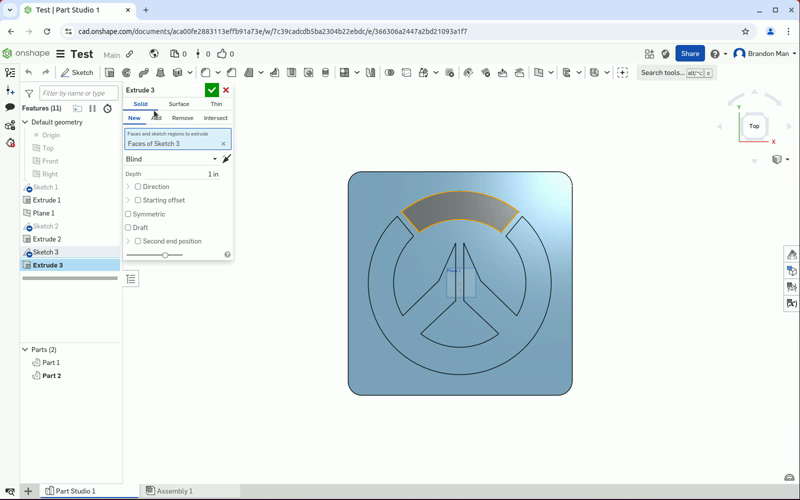
mouse_move(186, 120)
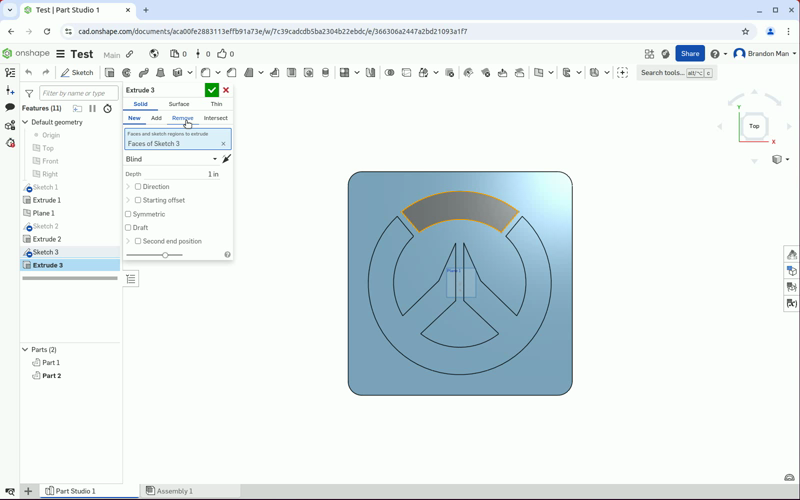
click(186, 120)
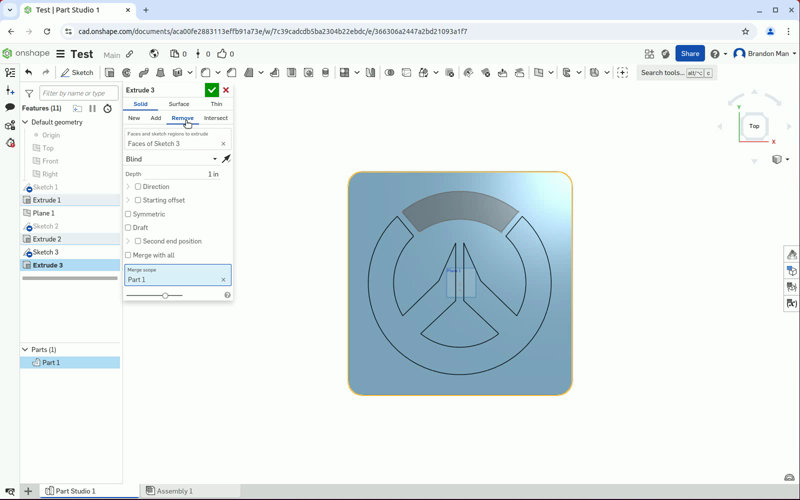
key(tab, 4)
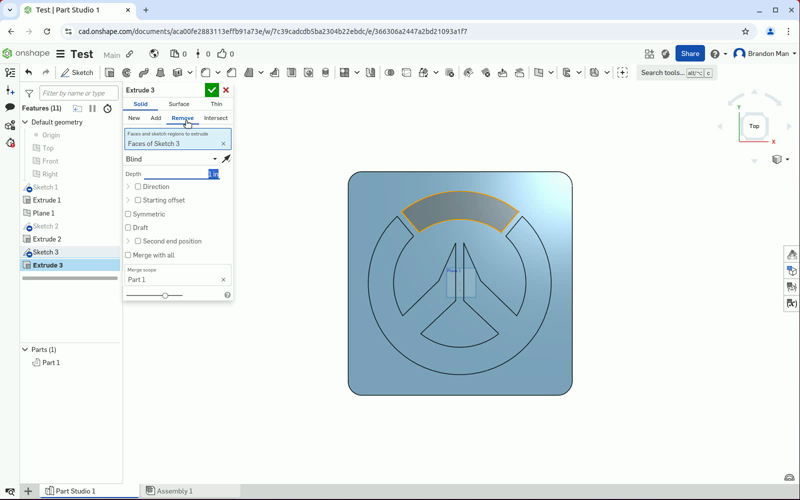
text(1.444)
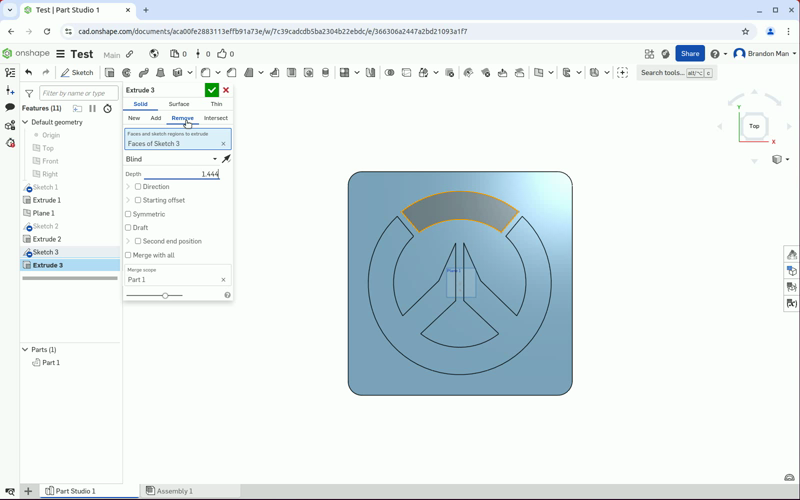
key(tab, 6)
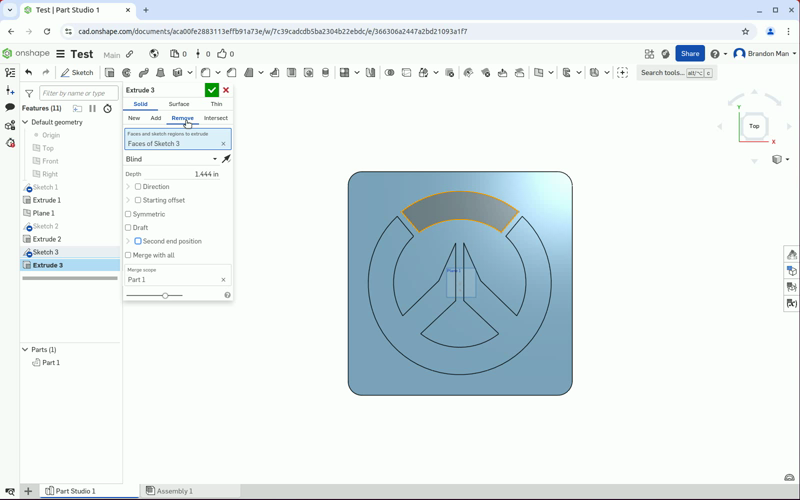
key(space)
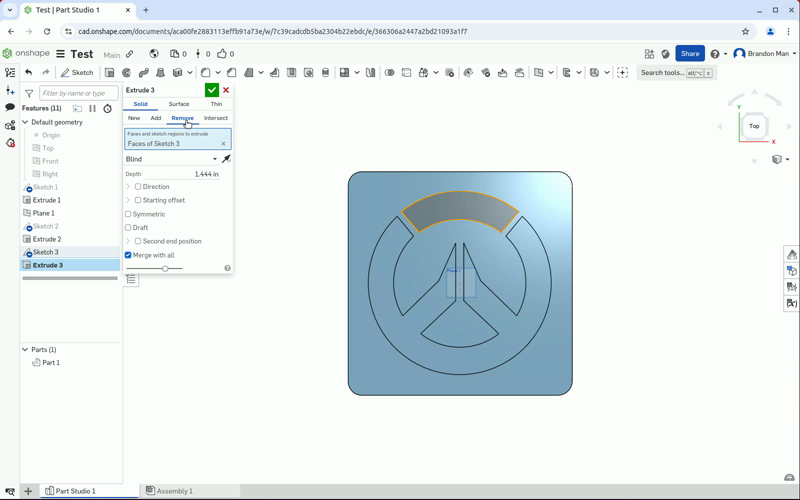
key(enter)
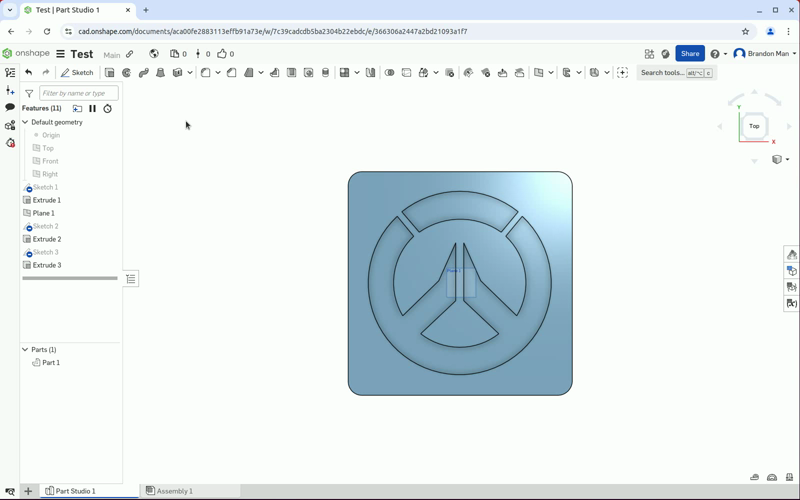
key(shift+h)
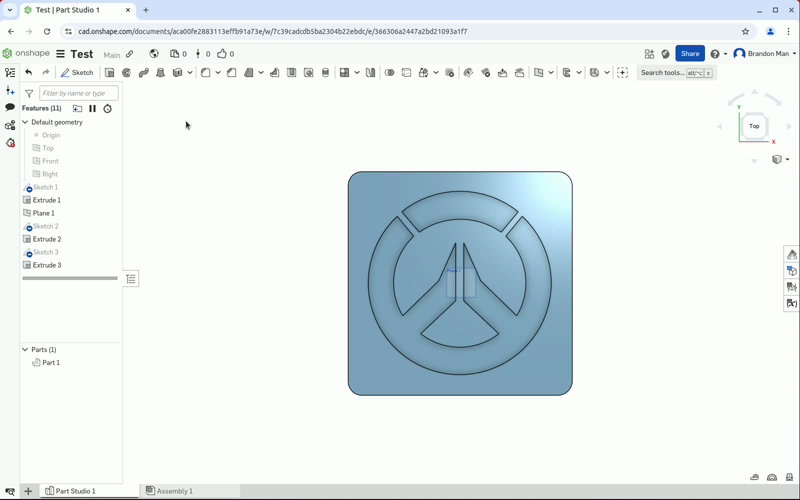
key(shift+h)
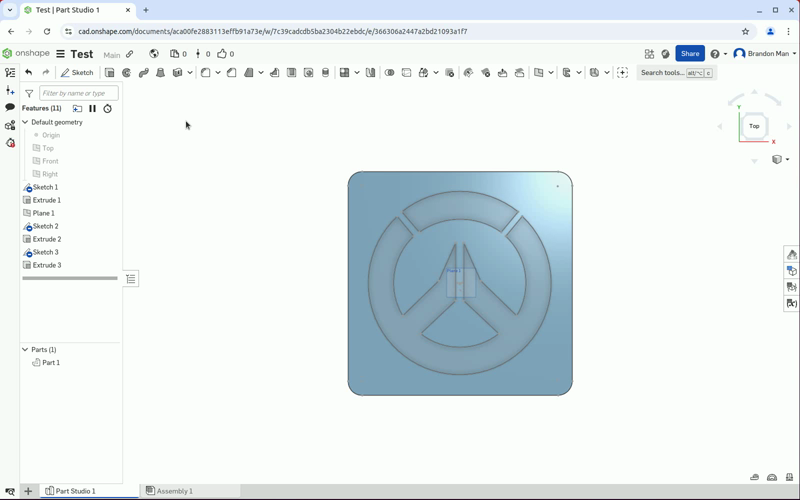
key(shift+7)
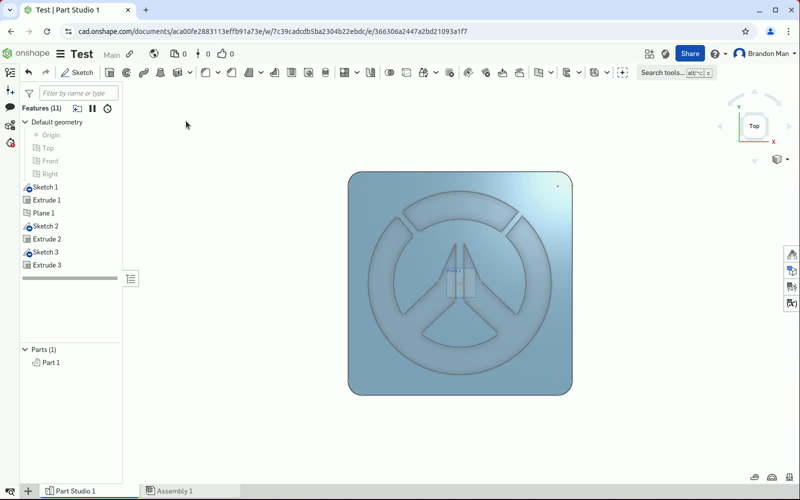
key(up, 3)
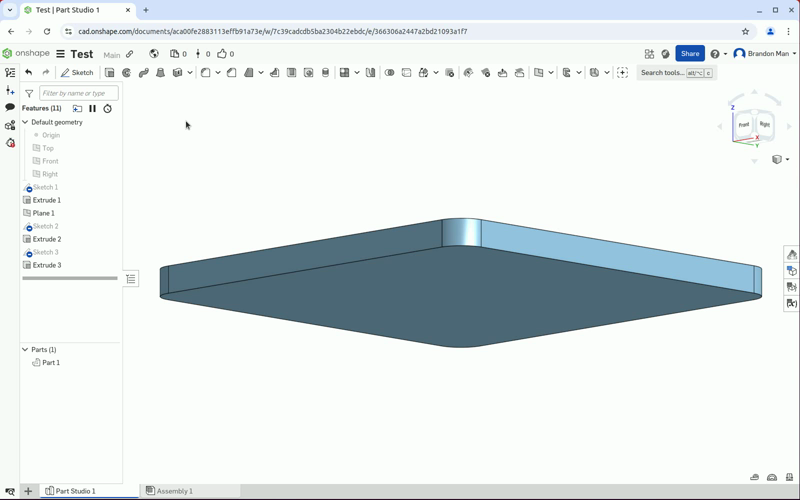
key(left, 3)
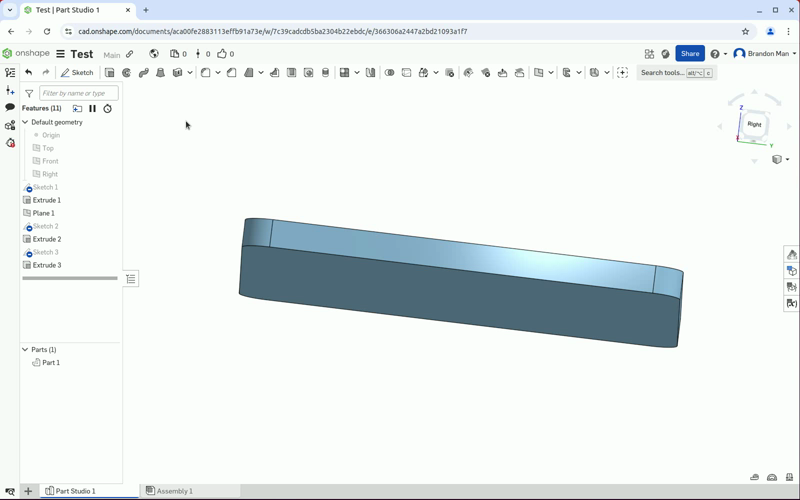
key(right, 3)
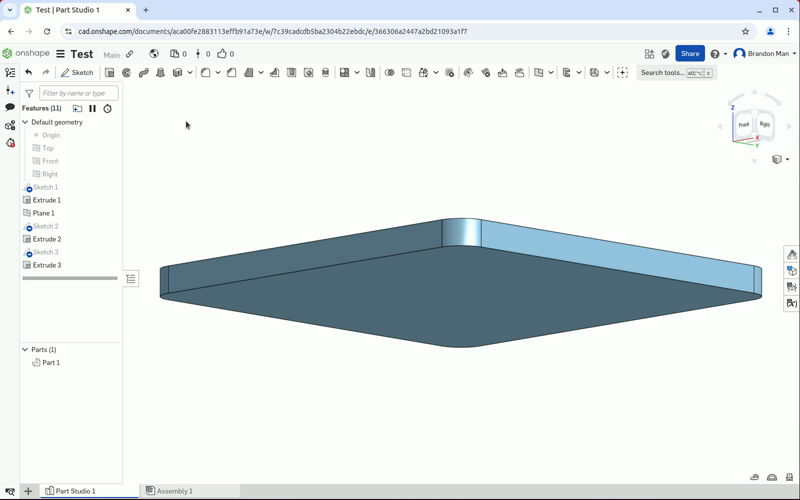
key(down, 3)
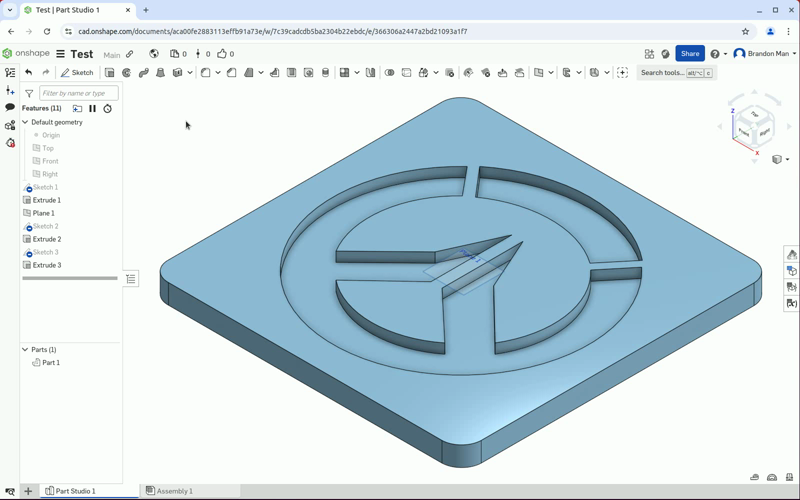
mouse_move(73, 189)
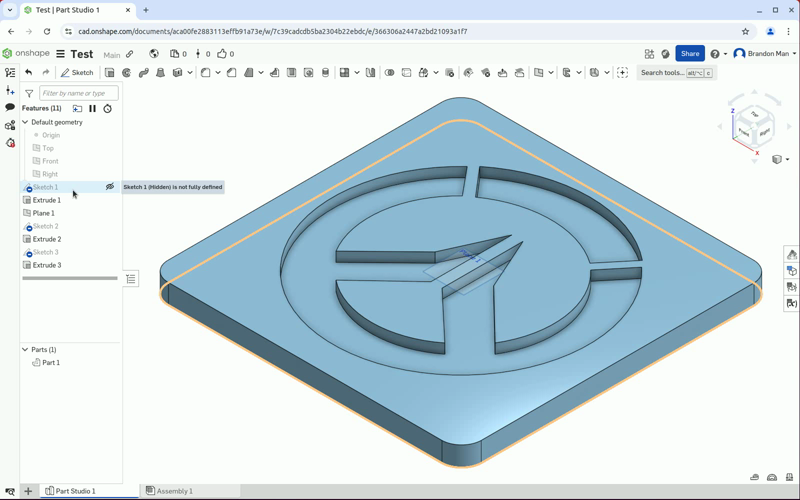
click(73, 189)